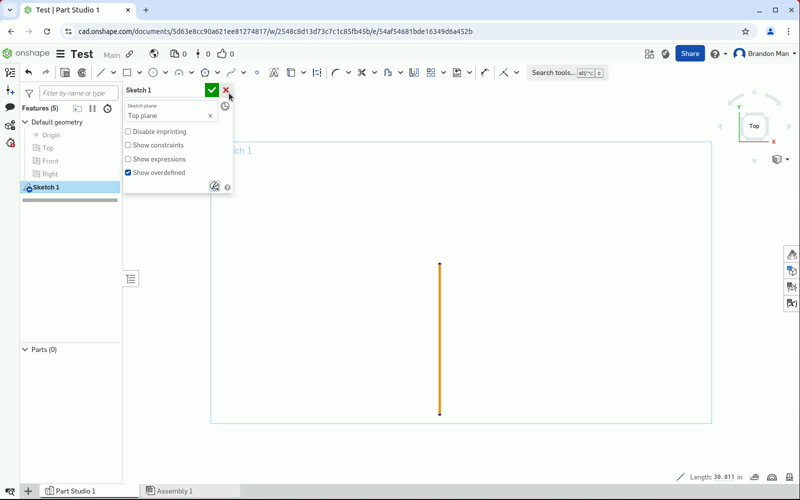
key(shift+h)
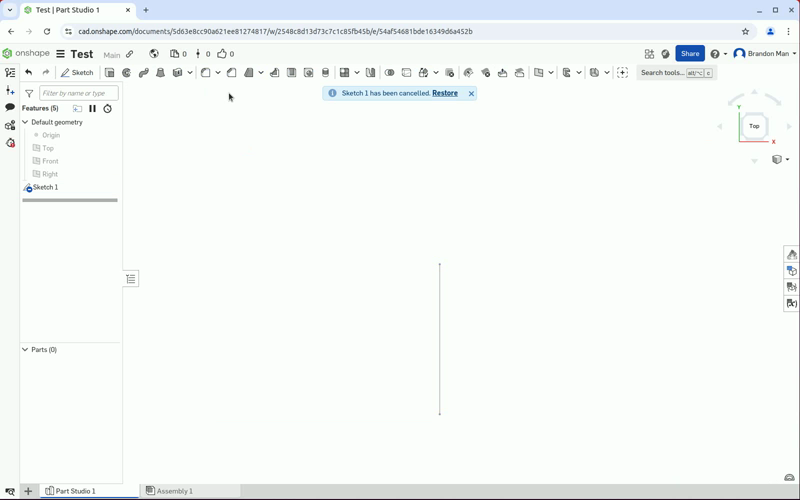
key(shift+s)
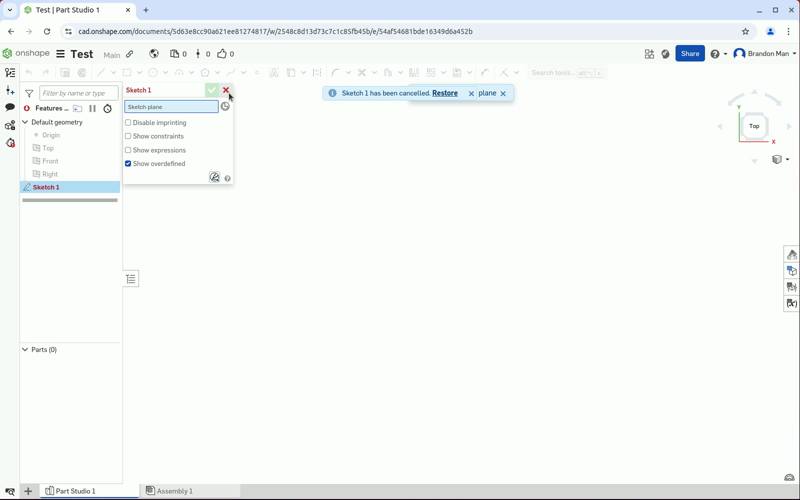
mouse_move(73, 150)
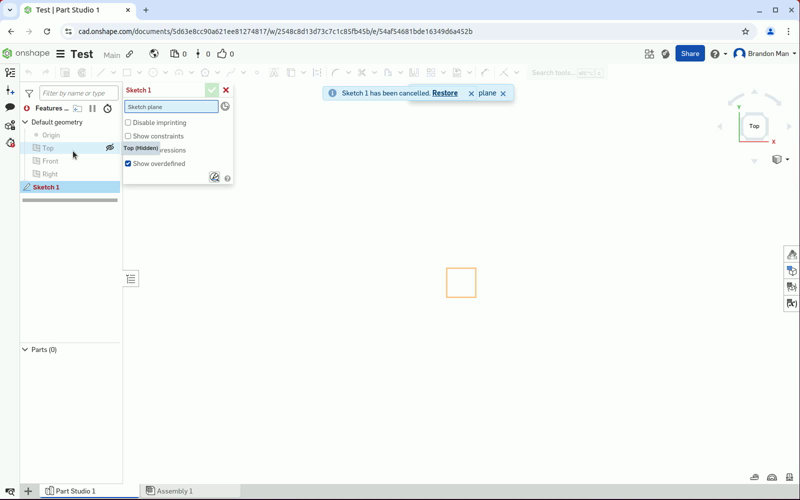
click(73, 150)
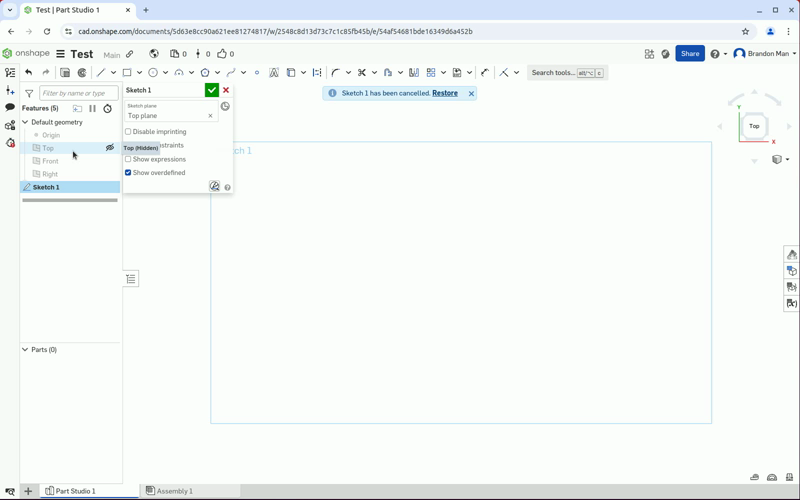
mouse_move(73, 352)
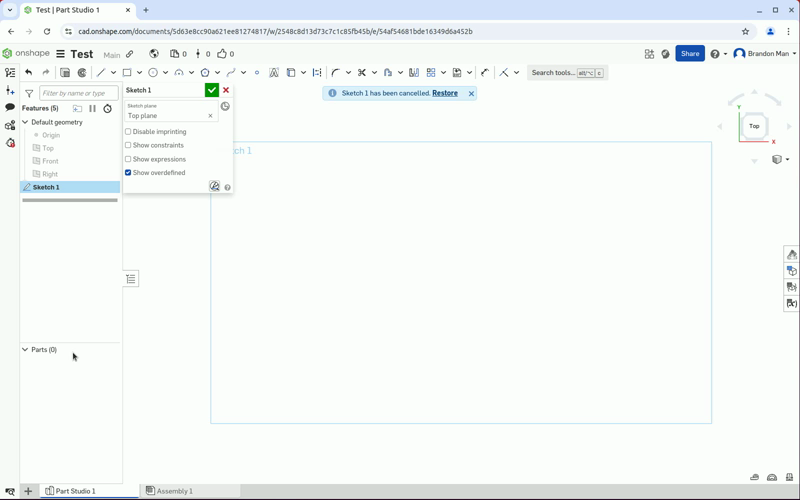
key(y)
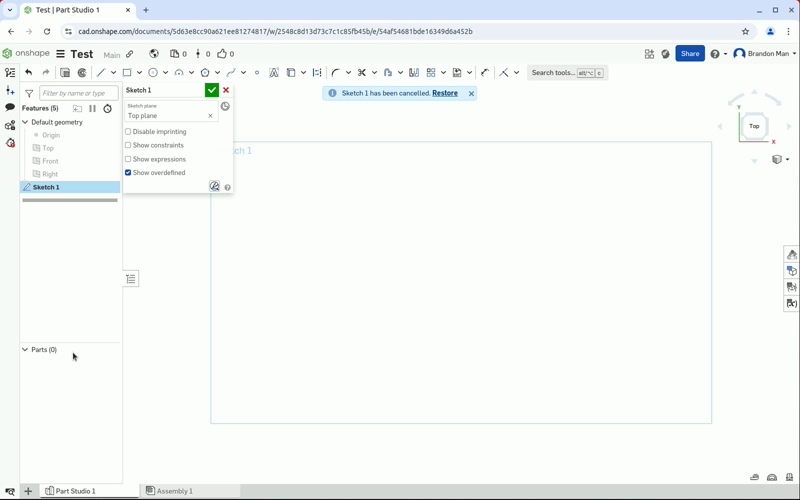
key(l)
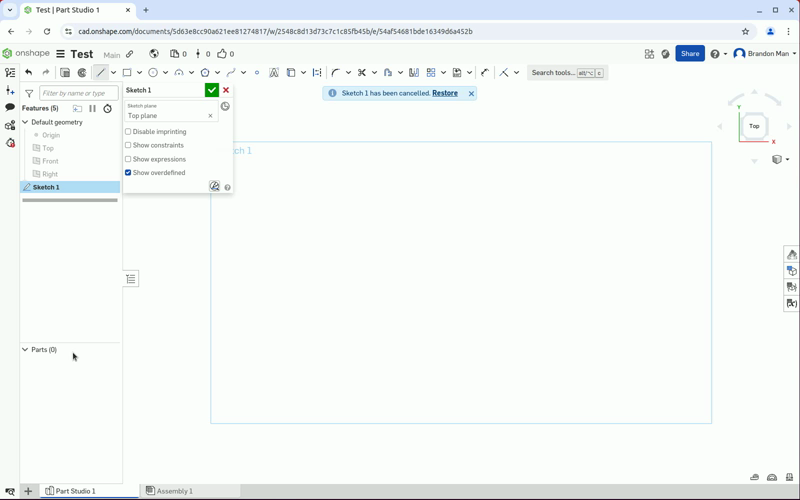
key_down(shift)
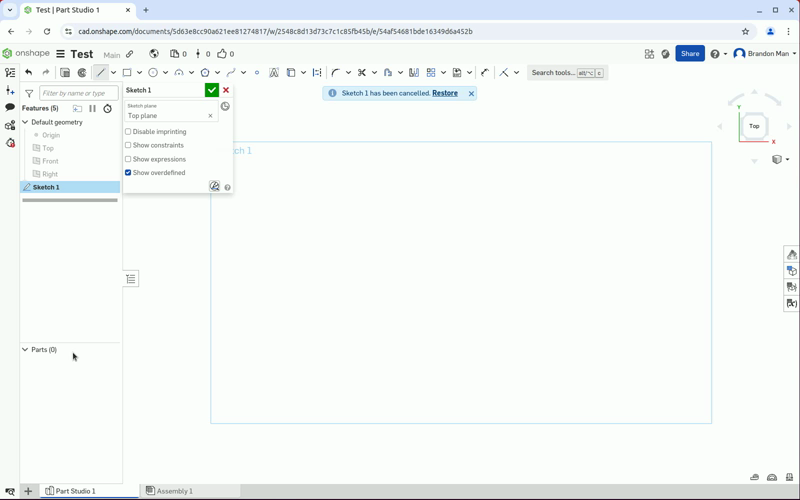
mouse_move(366, 376)
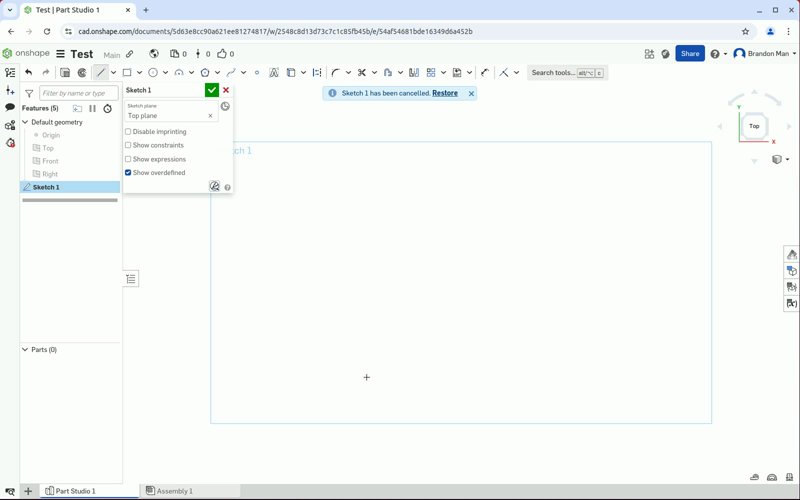
click(366, 376)
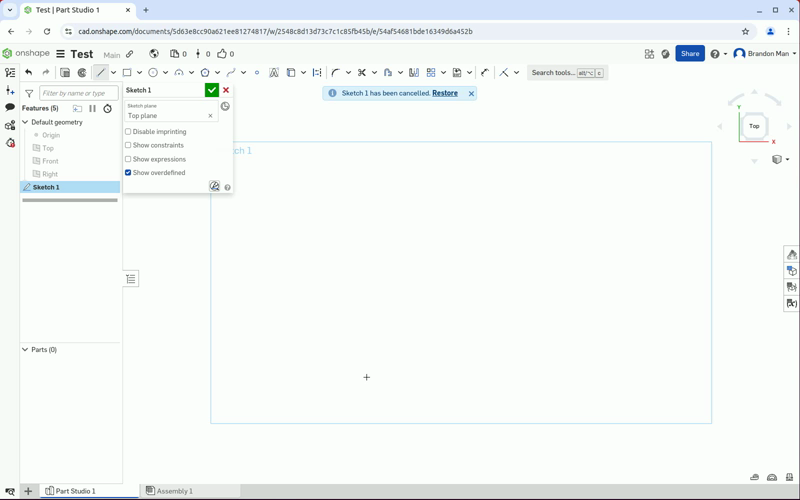
key_up(shift)
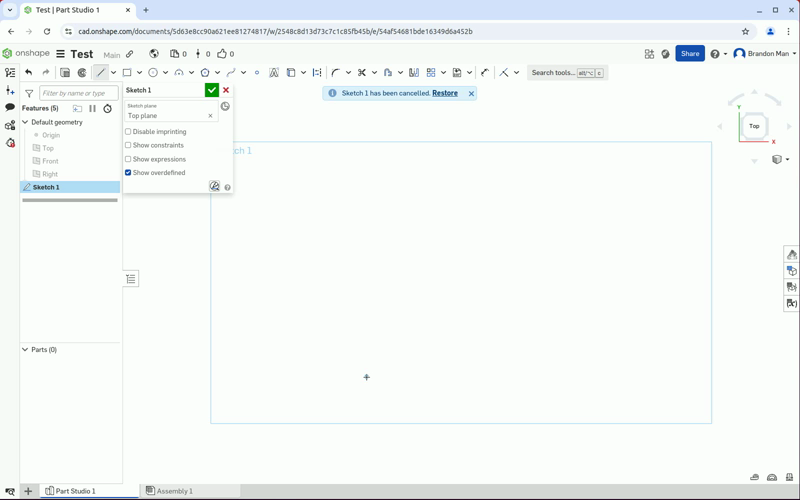
key_down(shift)
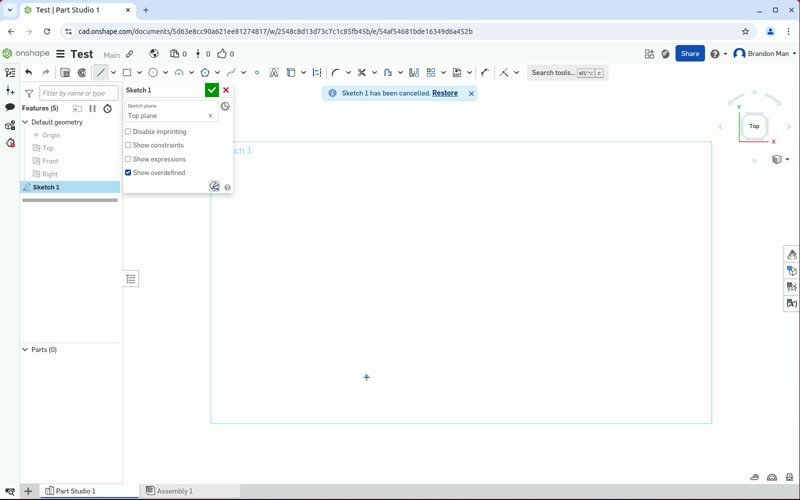
mouse_move(553, 376)
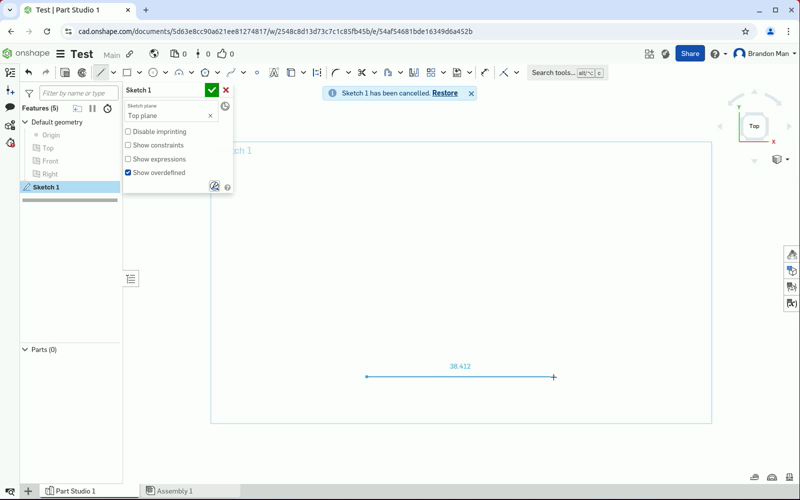
click(553, 376)
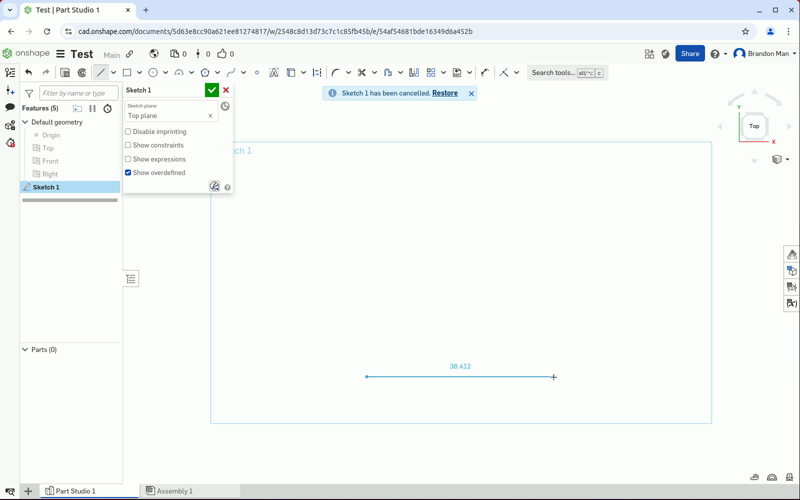
key_up(shift)
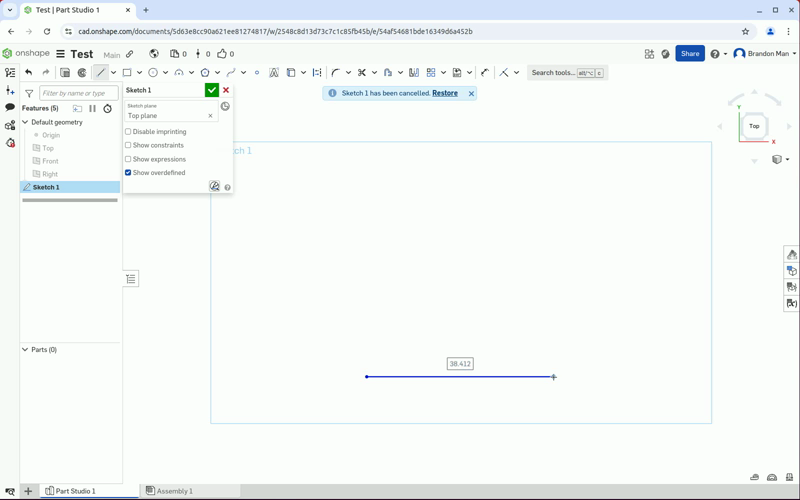
key_down(shift)
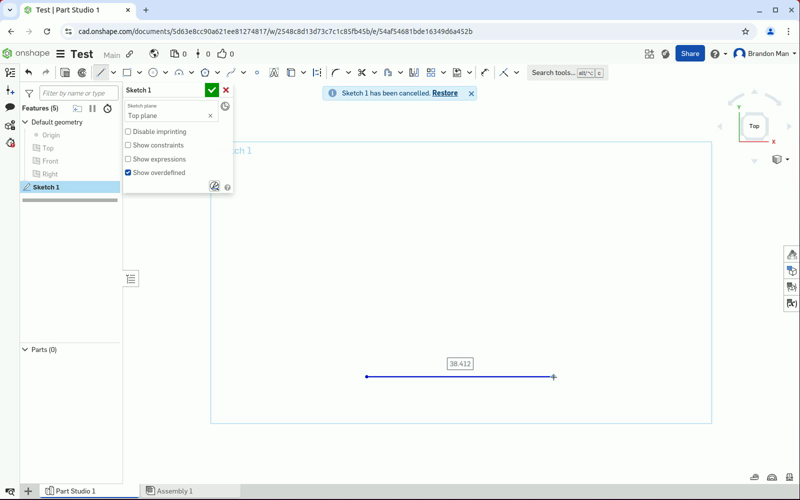
mouse_move(553, 189)
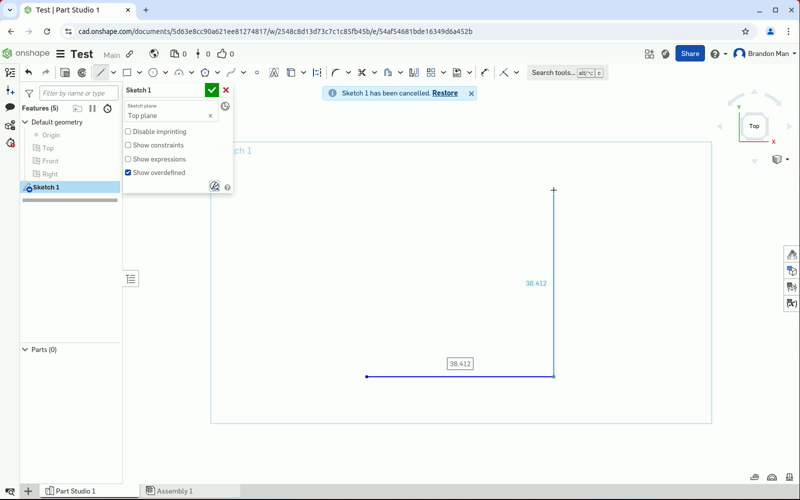
click(553, 189)
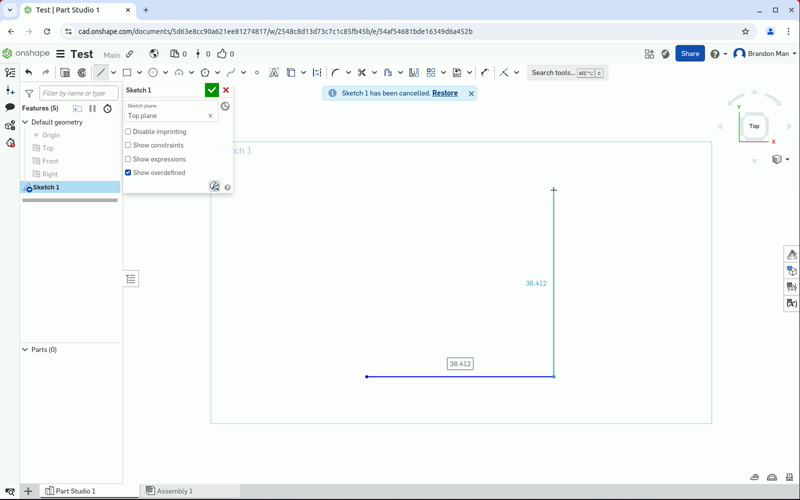
key_up(shift)
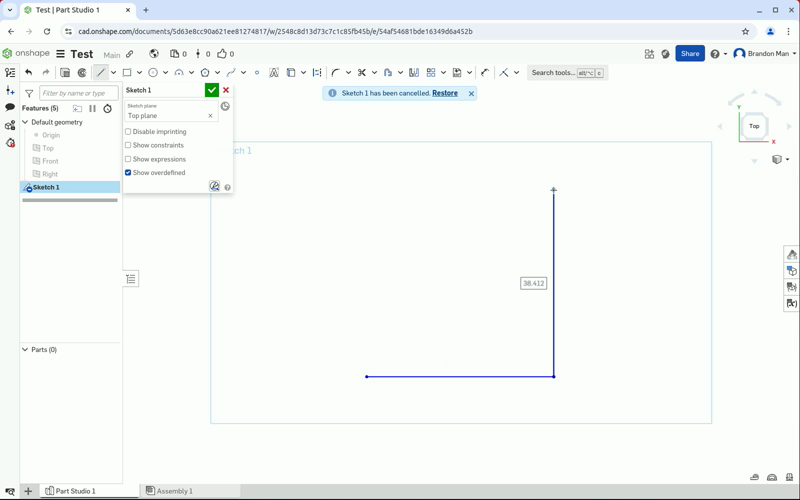
key_down(shift)
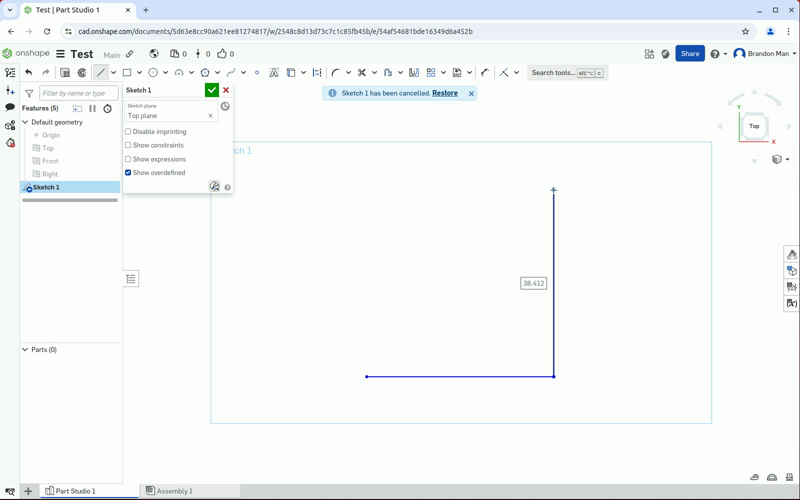
mouse_move(366, 189)
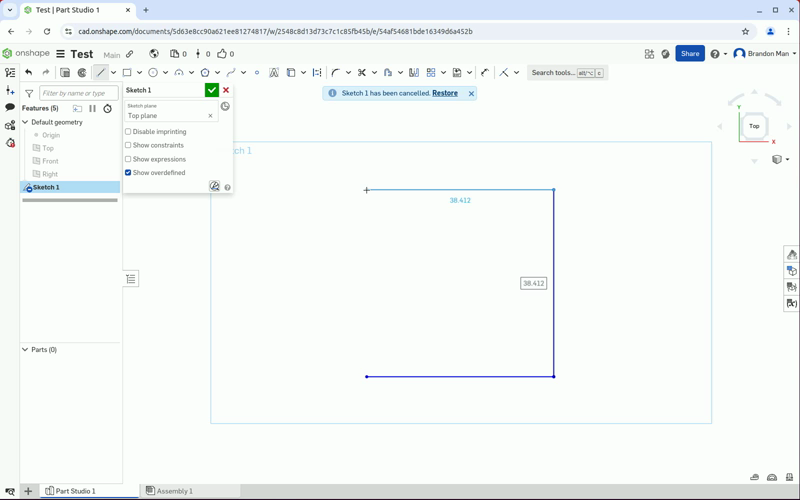
click(366, 189)
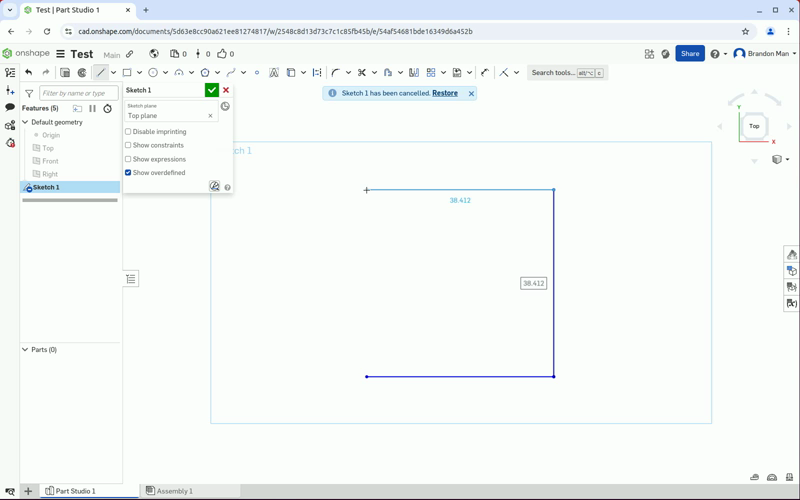
key_up(shift)
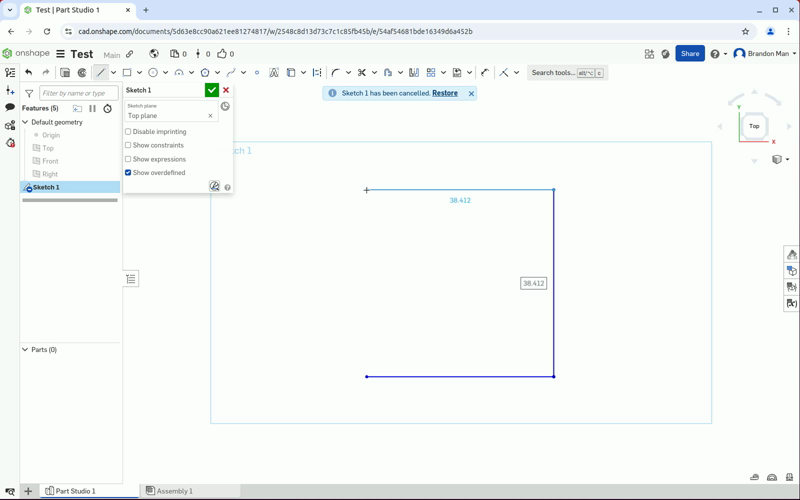
key_down(shift)
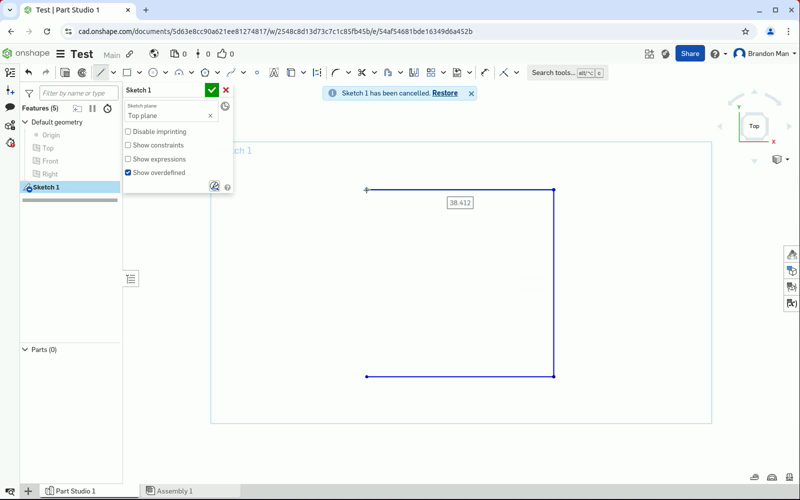
mouse_move(366, 376)
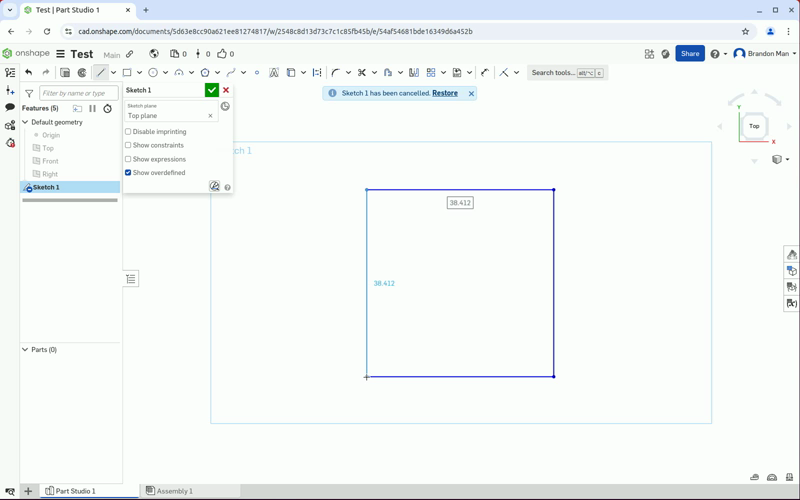
key_up(shift)
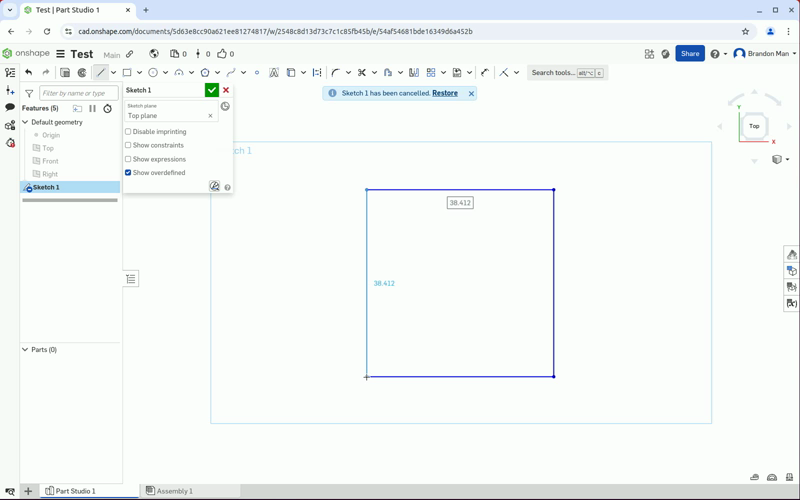
click(366, 376)
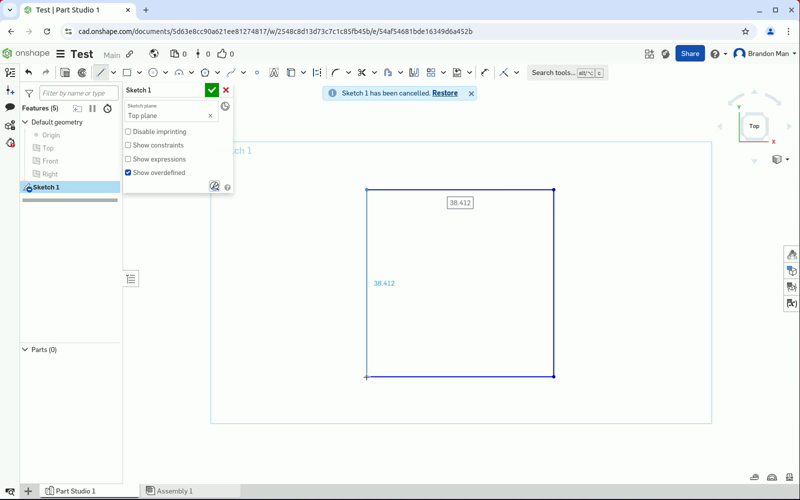
key(esc)
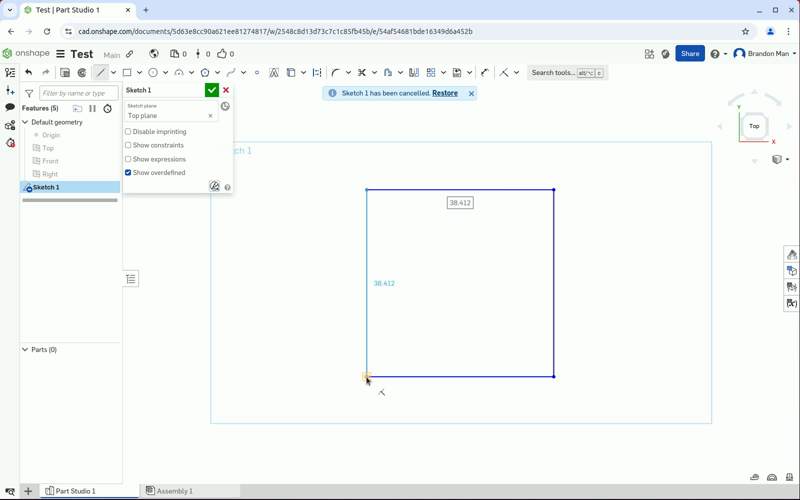
mouse_move(523, 333)
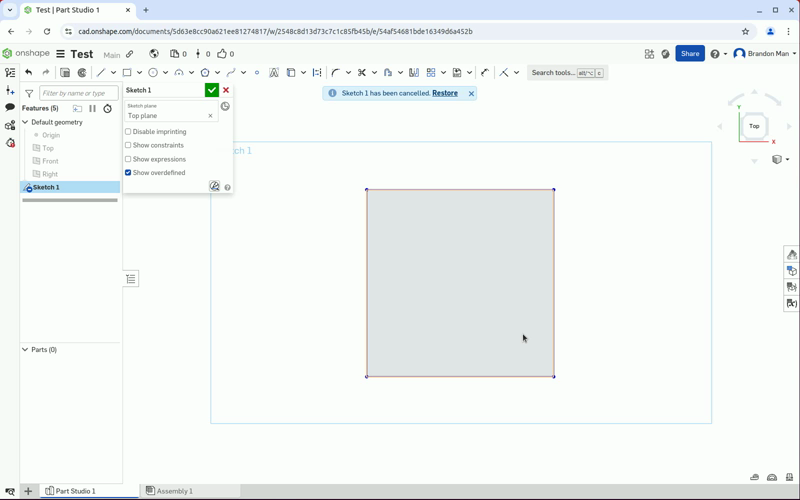
click(523, 333)
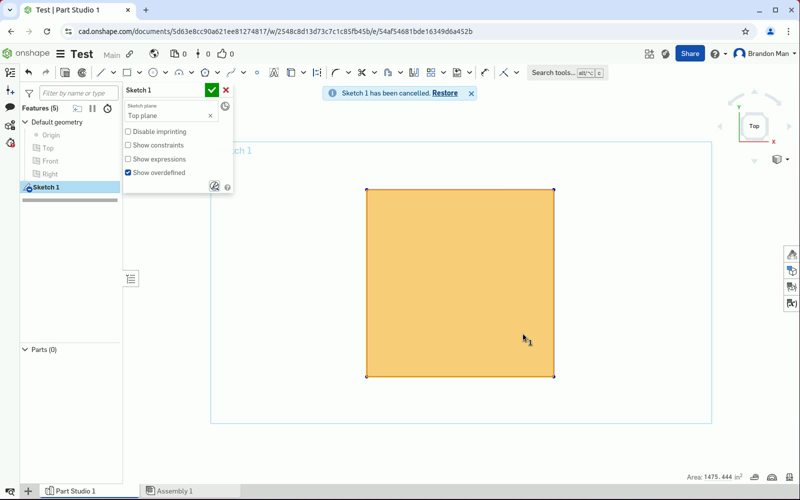
mouse_move(73, 352)
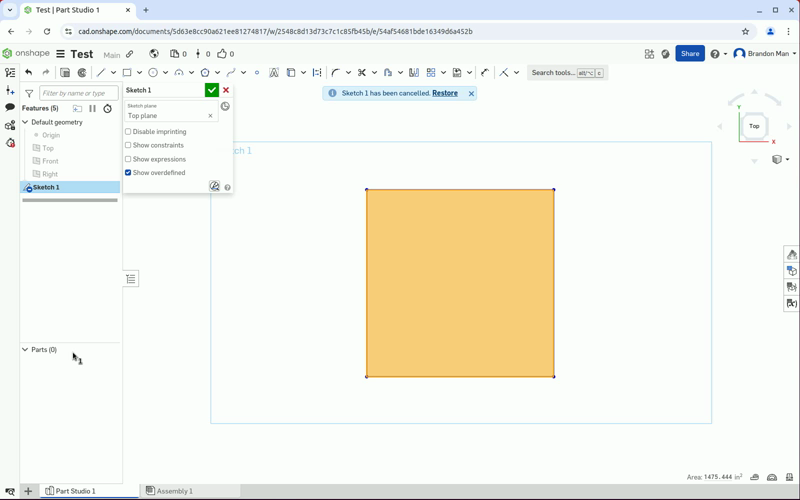
key(shift+y)
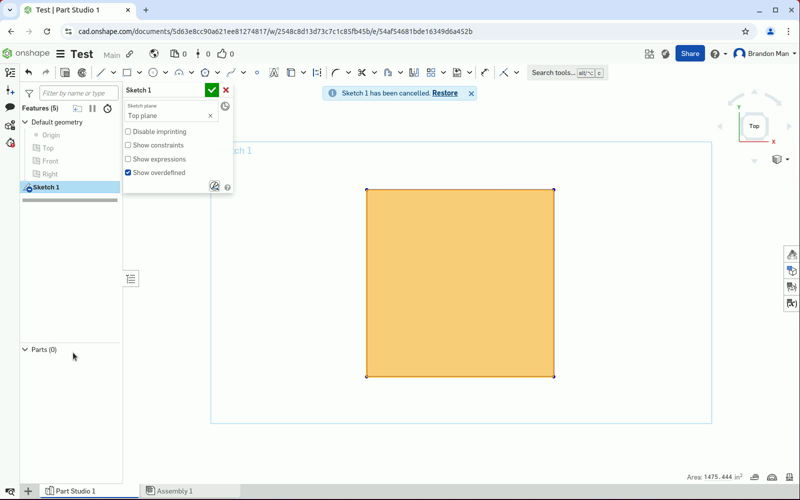
key(shift+e)
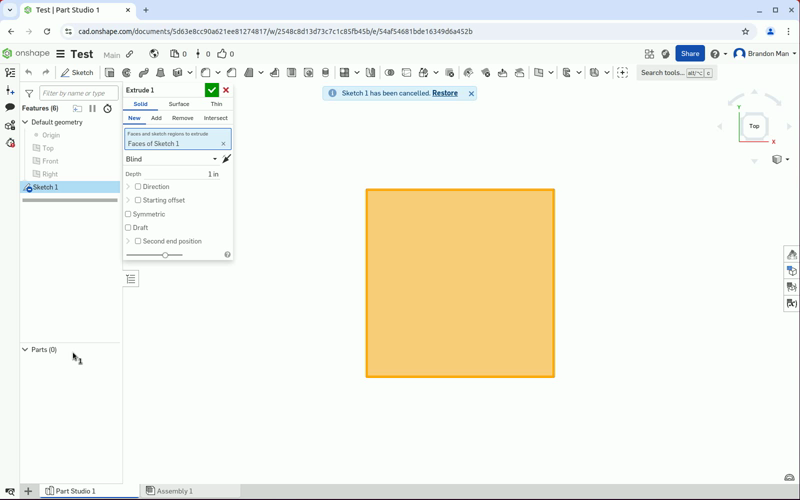
mouse_move(143, 106)
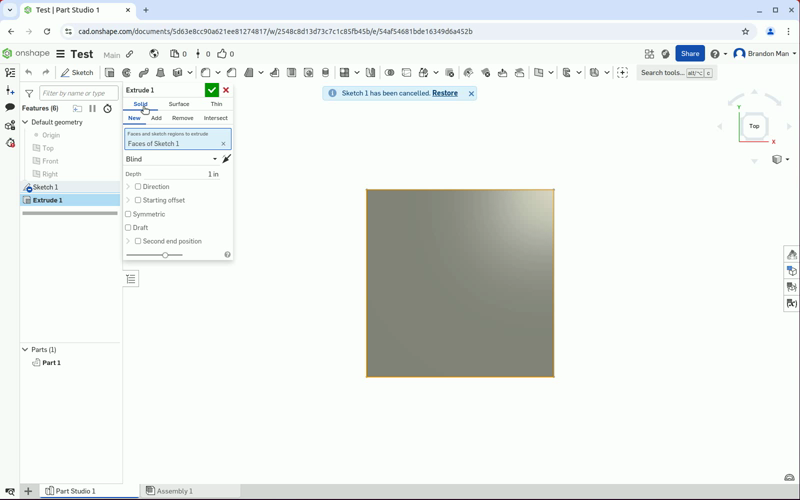
click(143, 106)
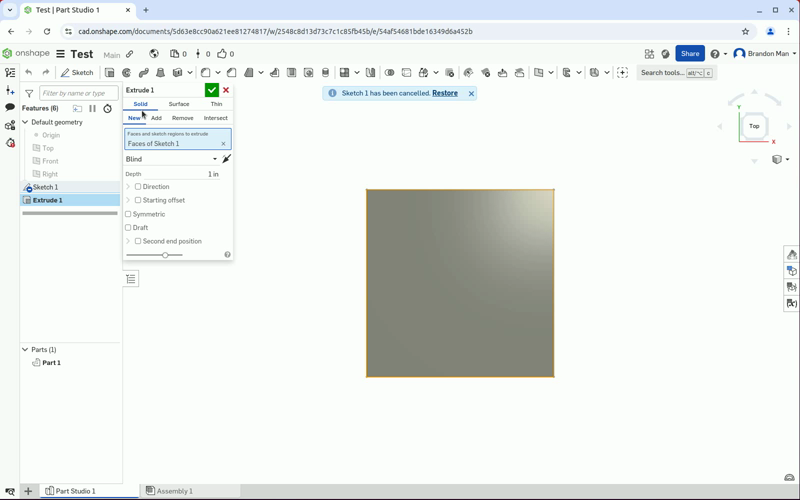
mouse_move(137, 120)
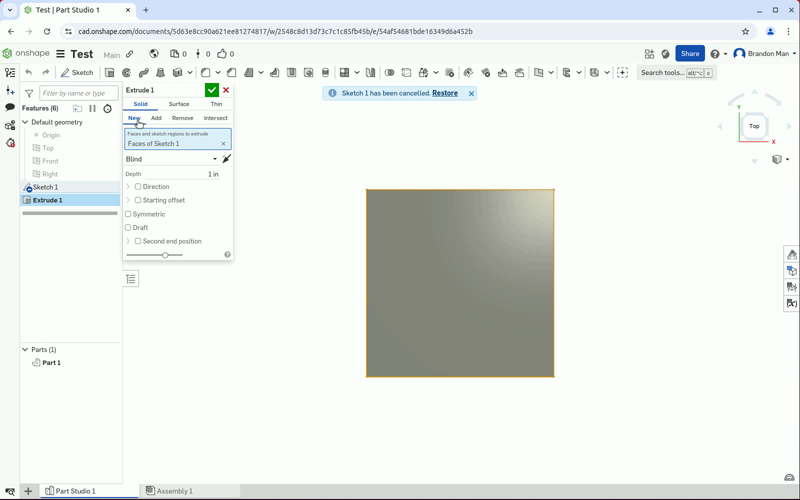
click(137, 120)
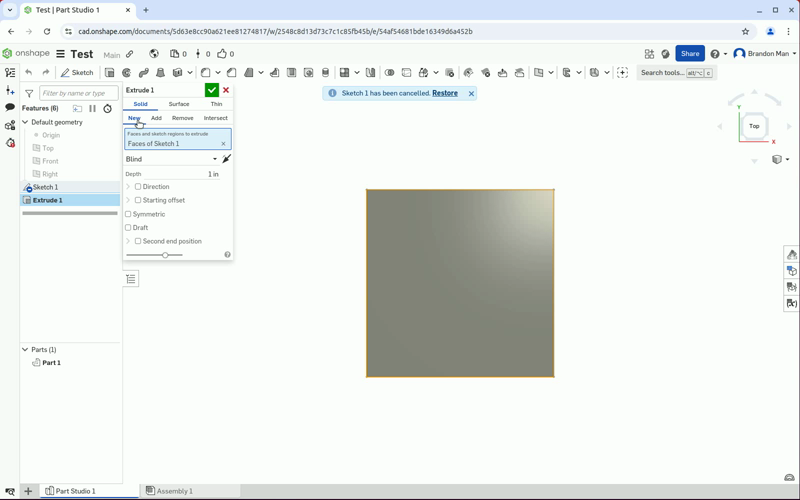
key(tab, 4)
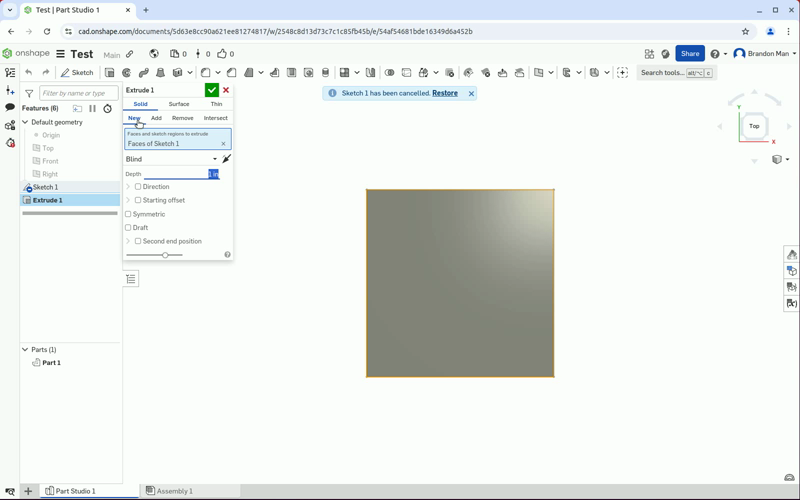
text(2.648)
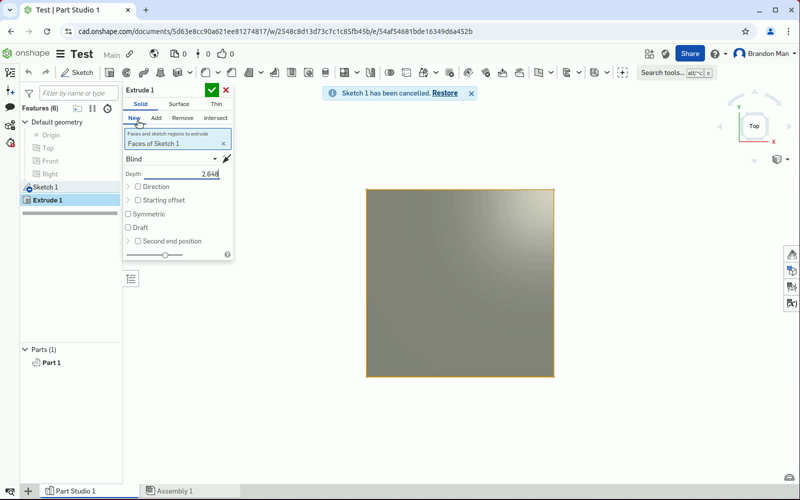
key(enter)
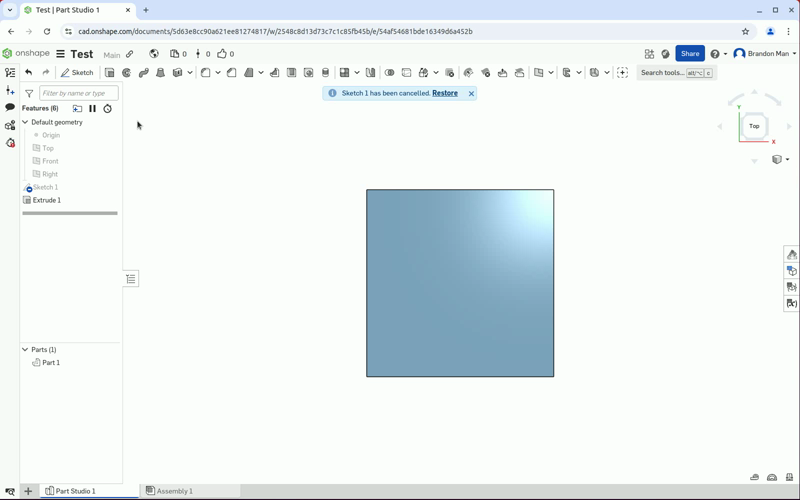
key(shift+h)
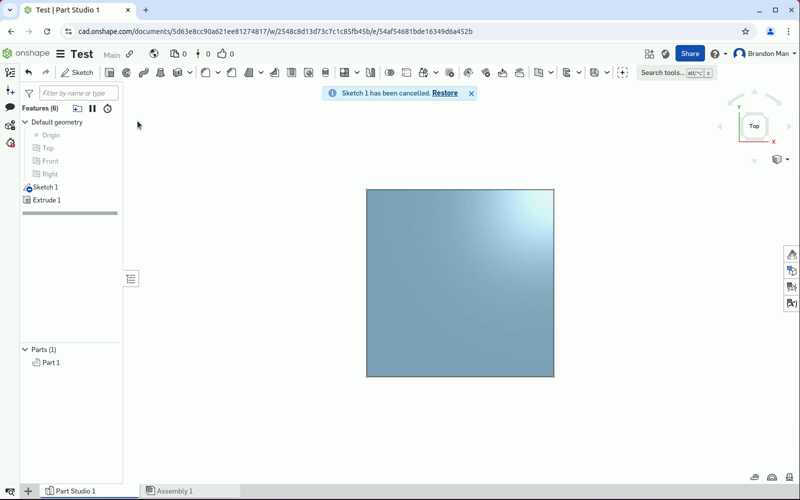
key(shift+h)
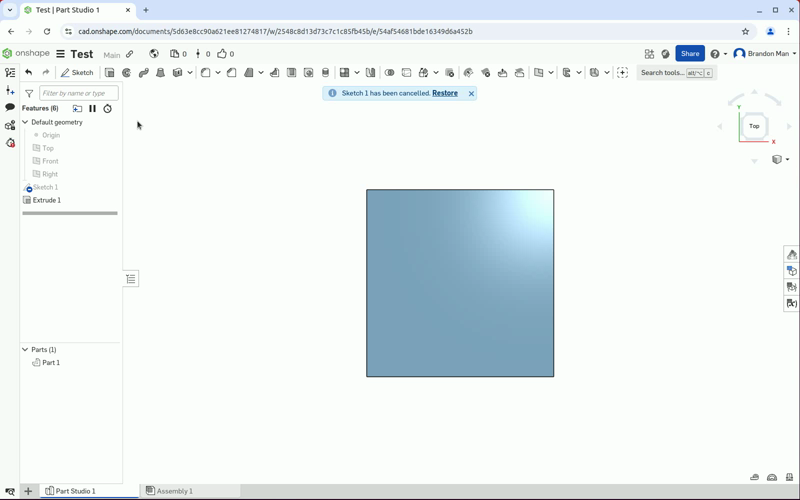
mouse_move(73, 189)
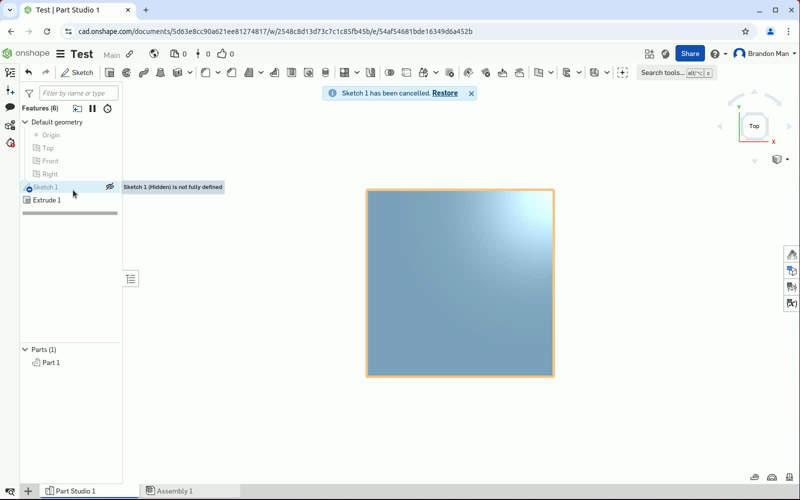
click(73, 189)
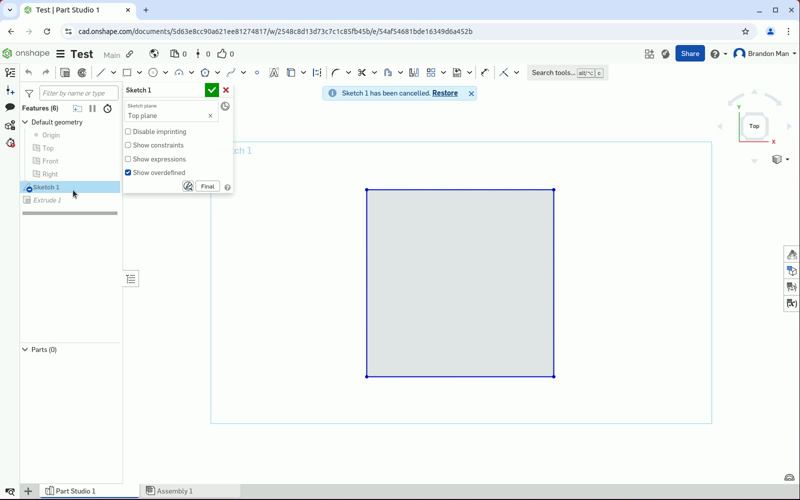
mouse_move(229, 92)
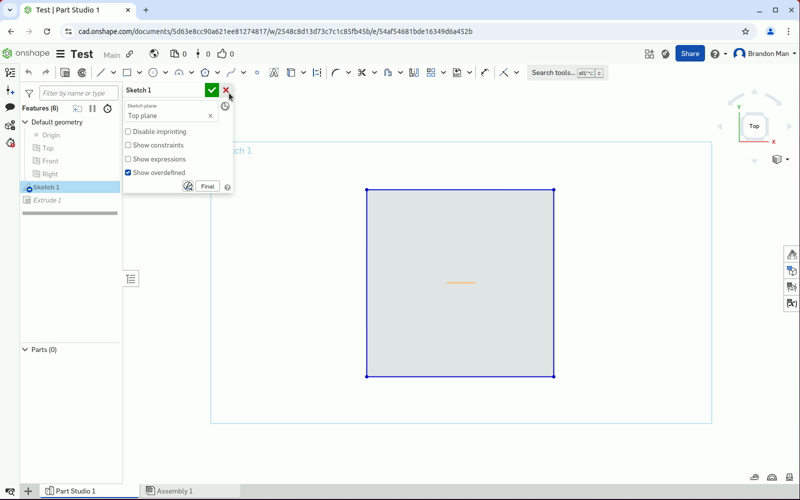
click(229, 92)
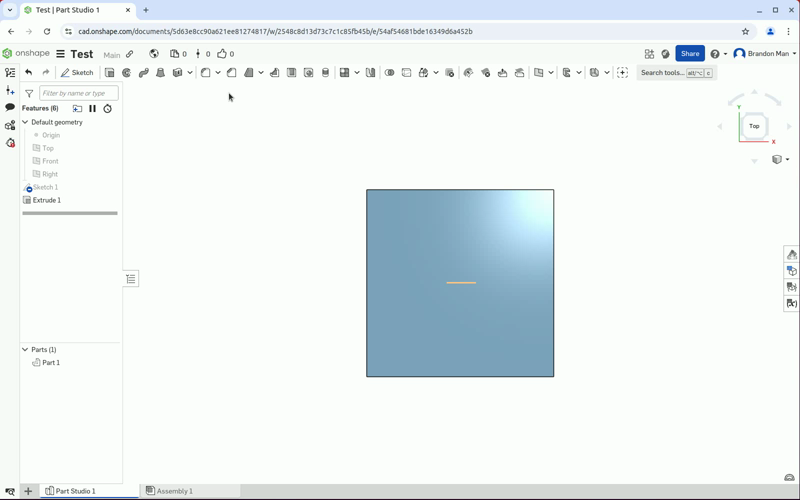
mouse_move(541, 75)
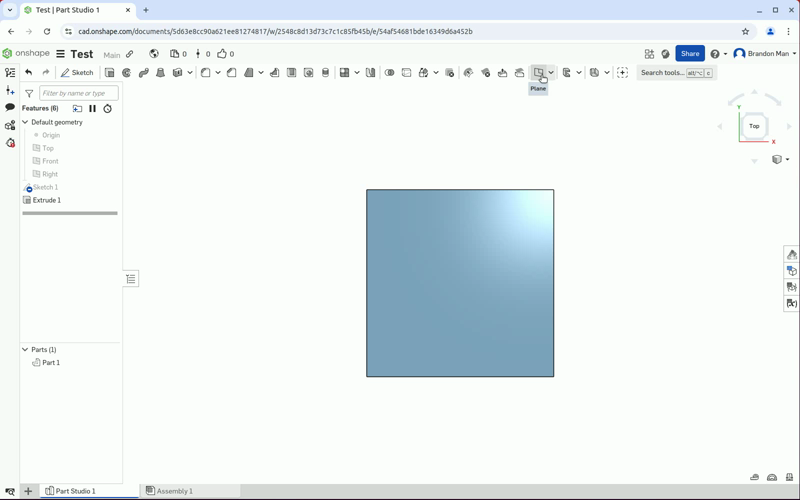
click(541, 75)
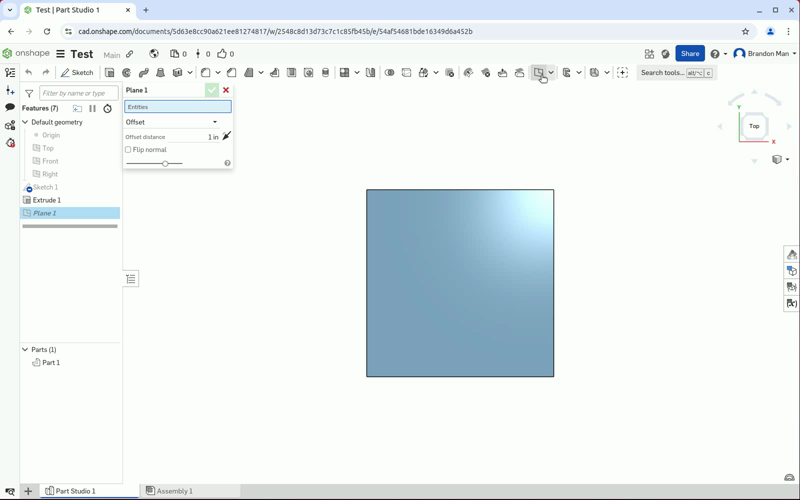
mouse_move(73, 150)
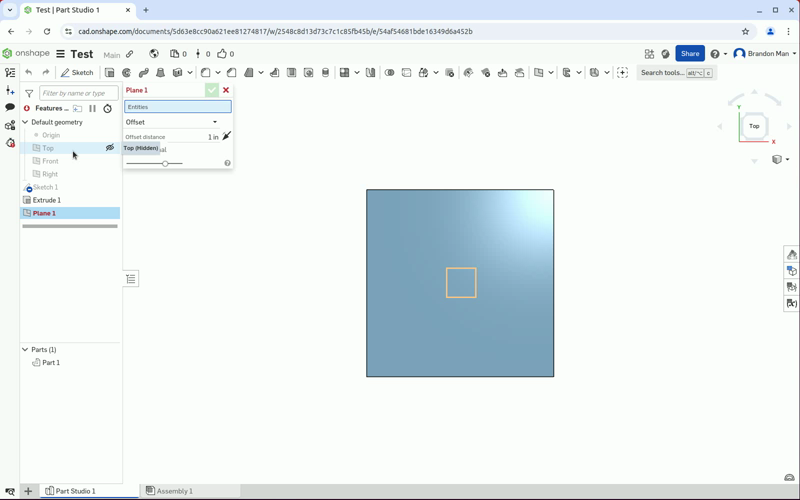
click(73, 150)
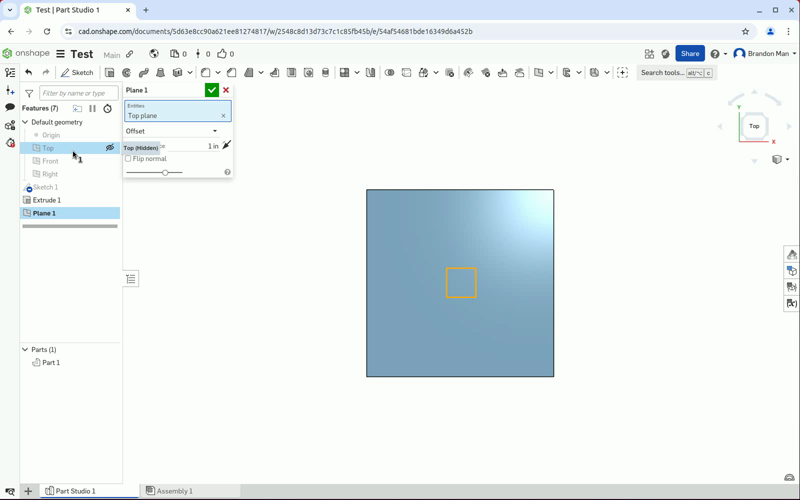
key(tab, 2)
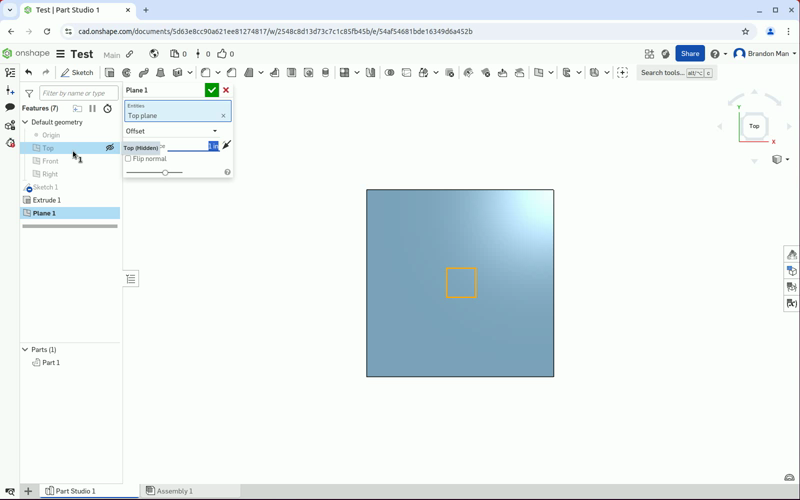
text(2.65)
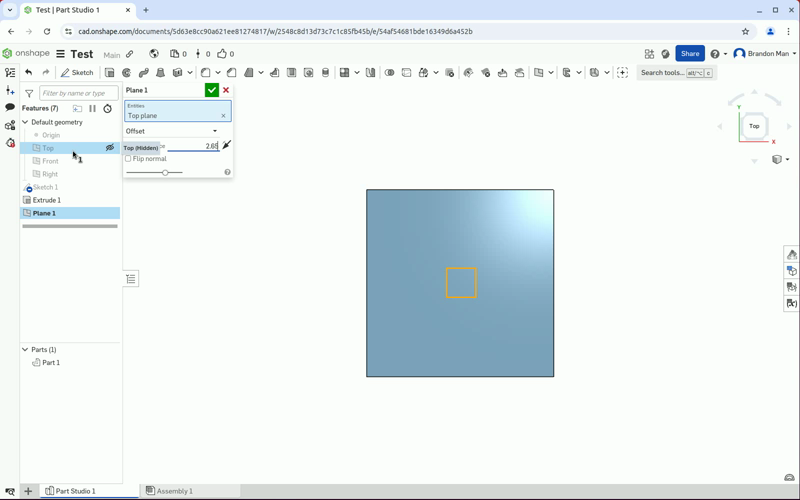
key(enter, 2)
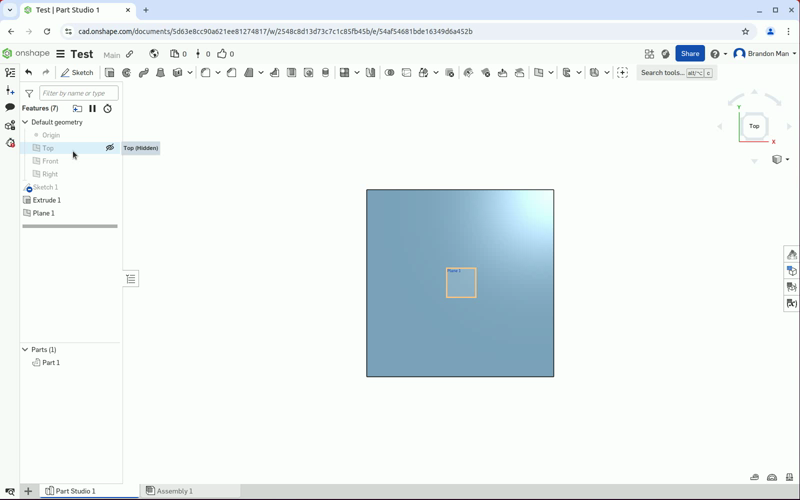
key(shift+s)
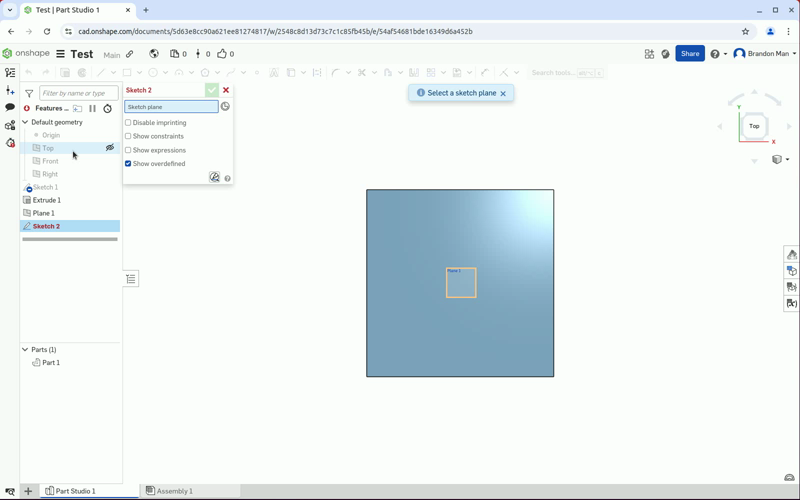
mouse_move(73, 215)
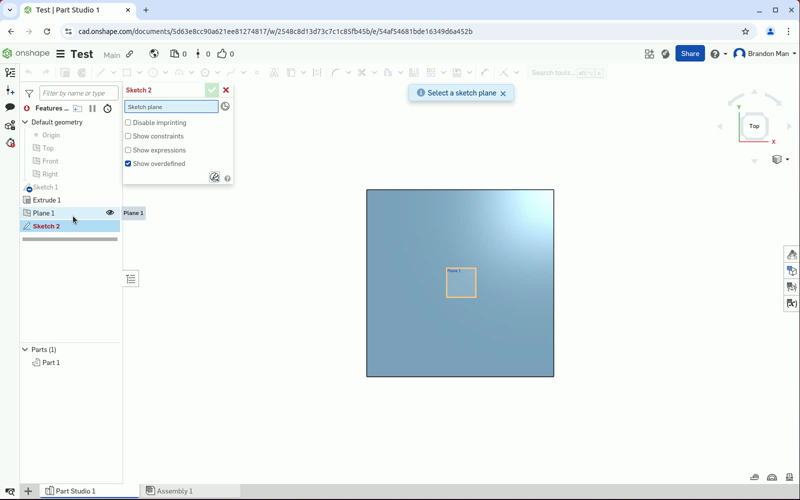
click(73, 215)
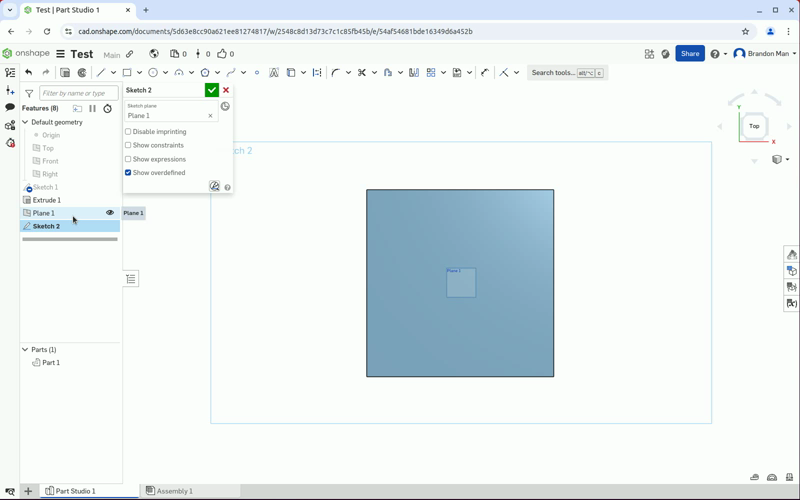
mouse_move(73, 352)
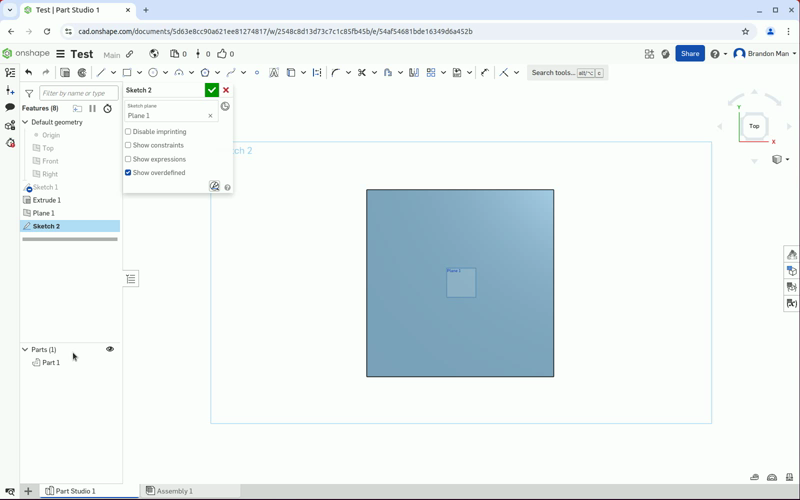
key(y)
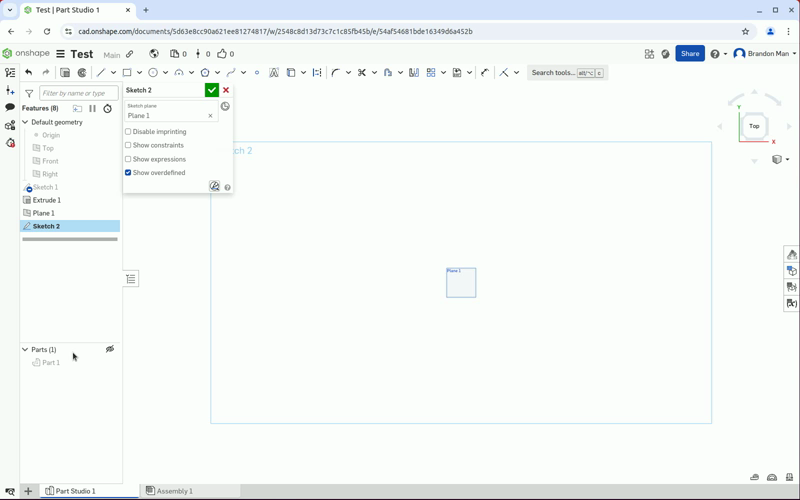
key(l)
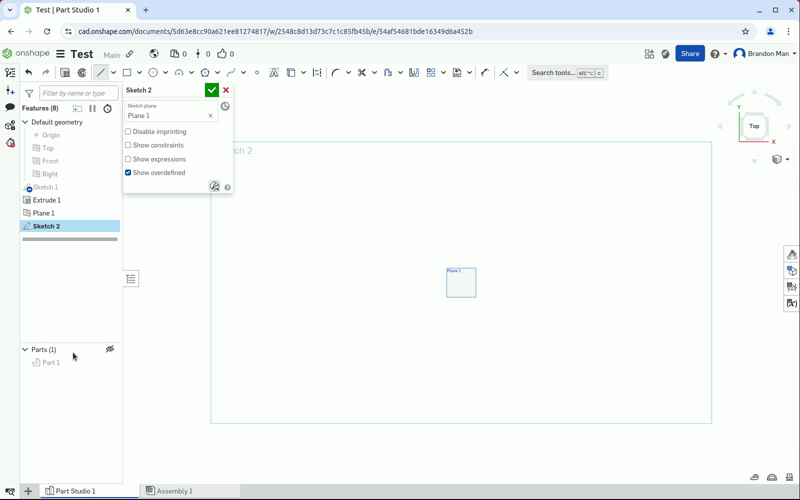
key_down(shift)
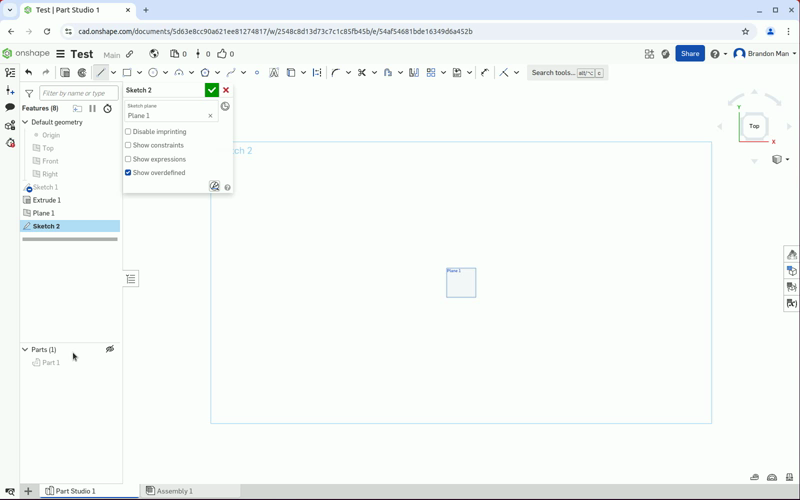
mouse_move(414, 282)
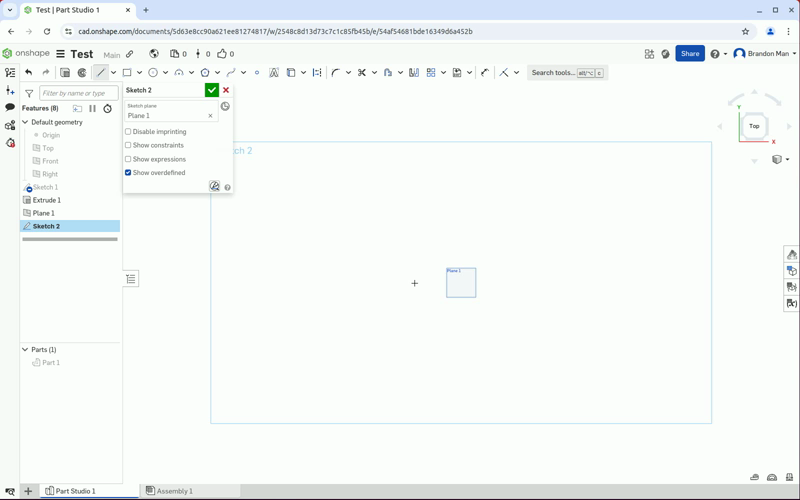
click(414, 282)
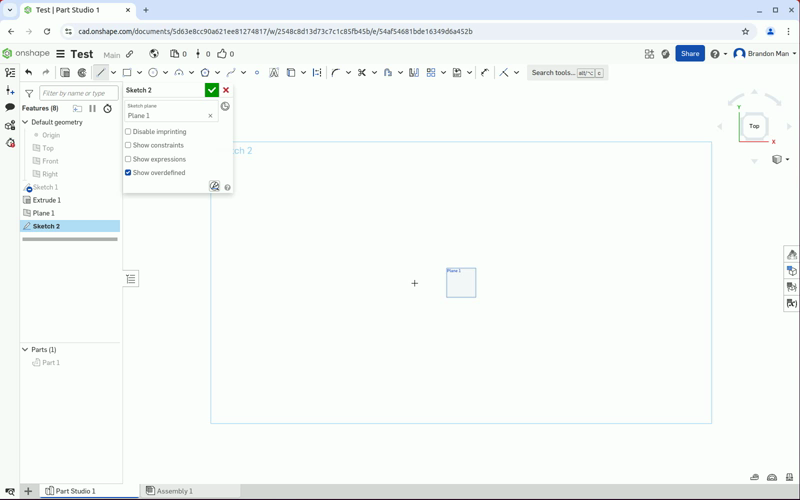
key_up(shift)
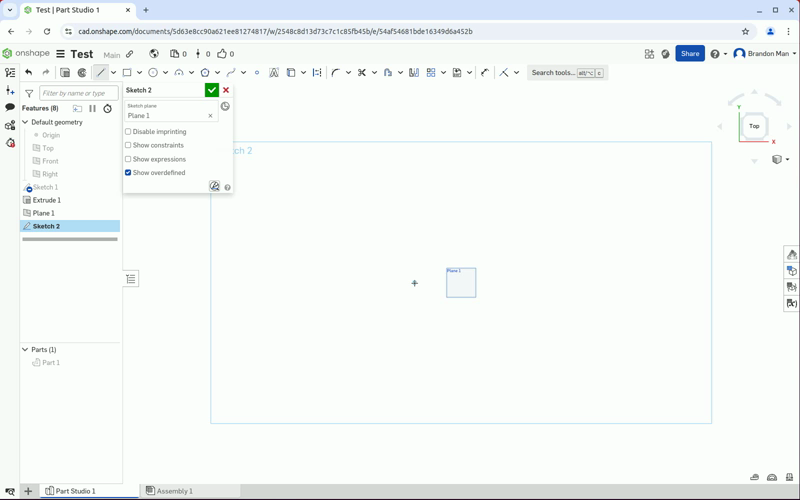
key_down(shift)
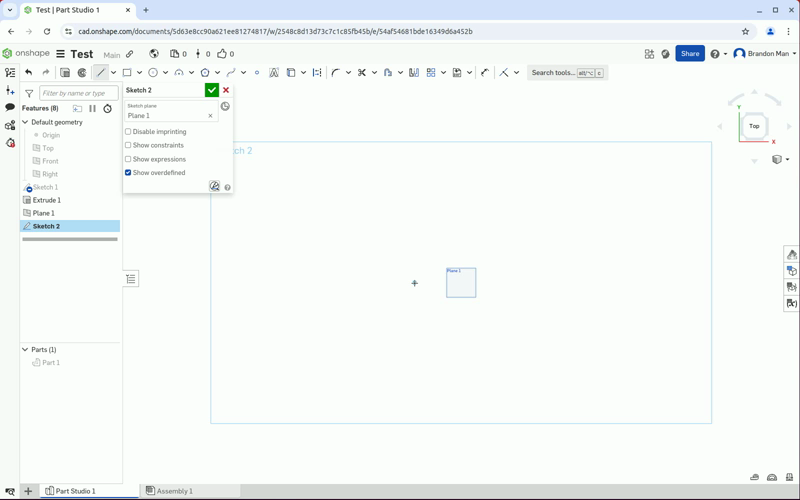
mouse_move(461, 329)
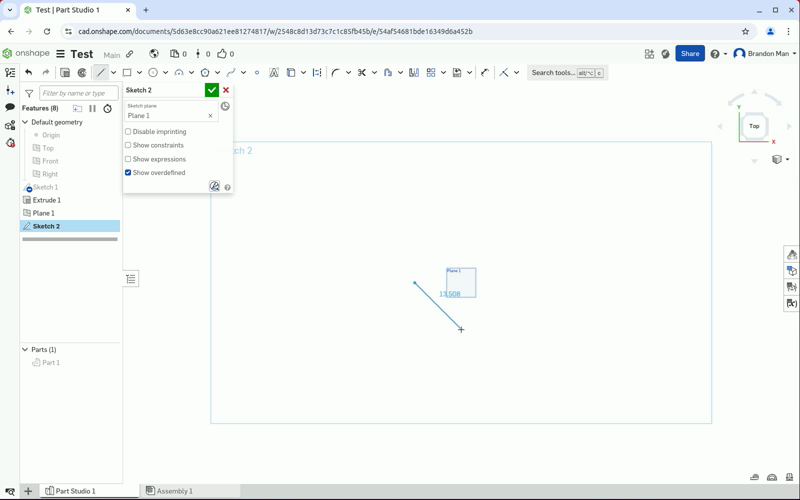
click(461, 329)
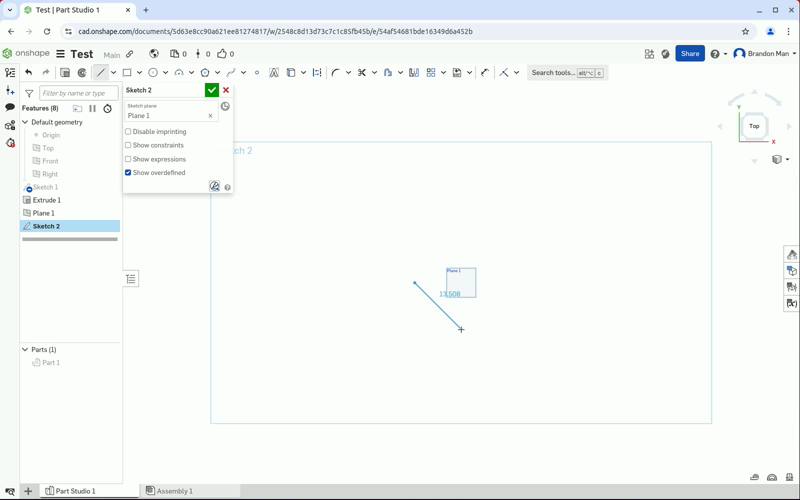
key_up(shift)
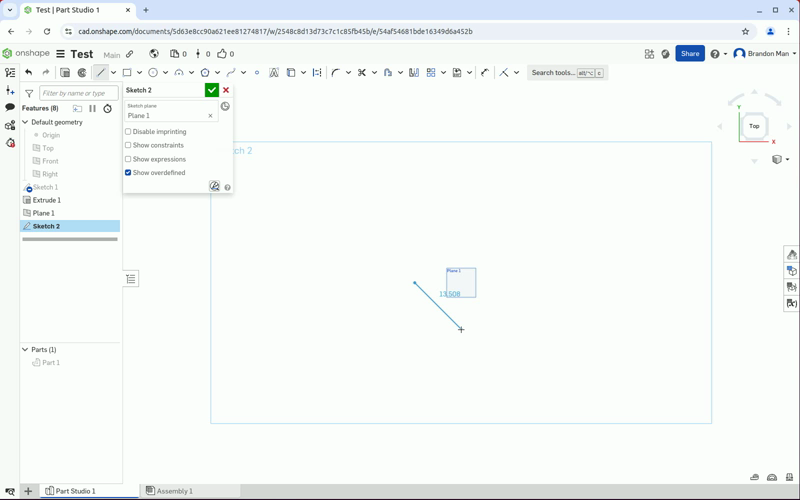
key_down(shift)
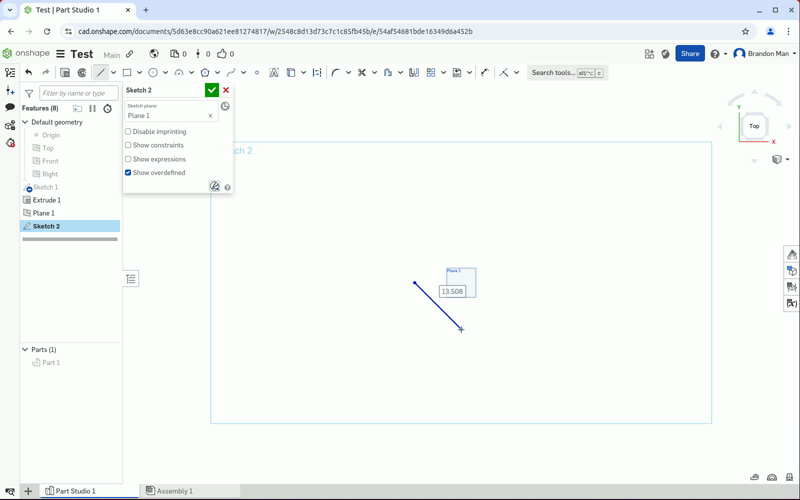
mouse_move(506, 282)
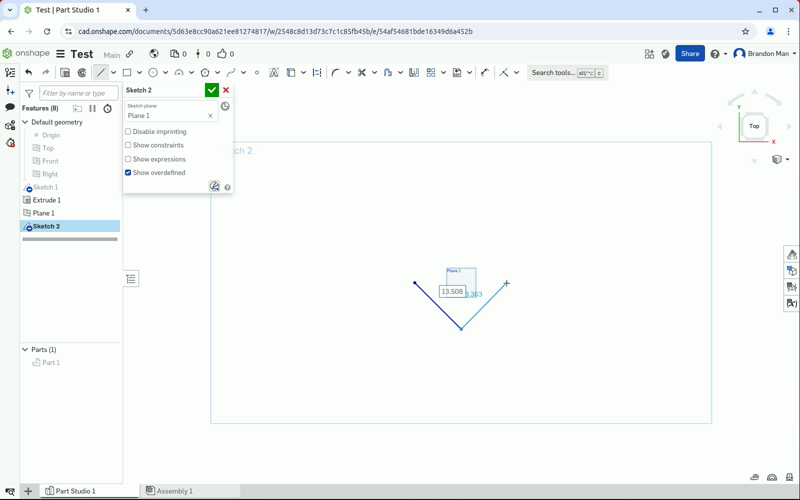
click(506, 282)
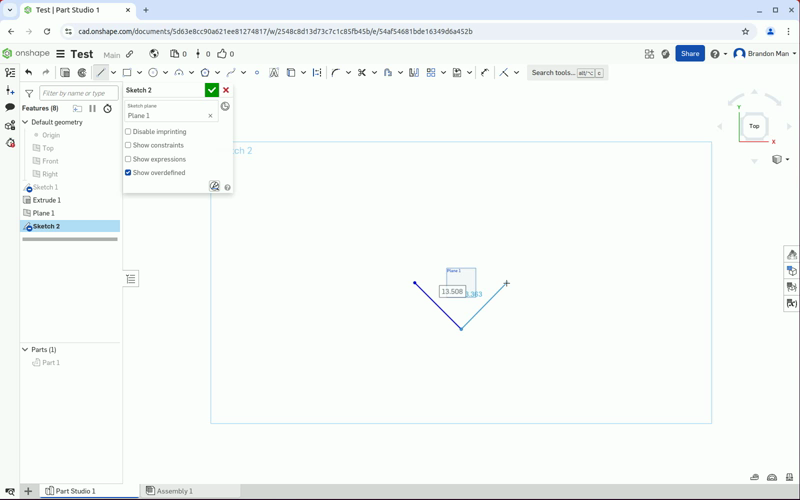
key_up(shift)
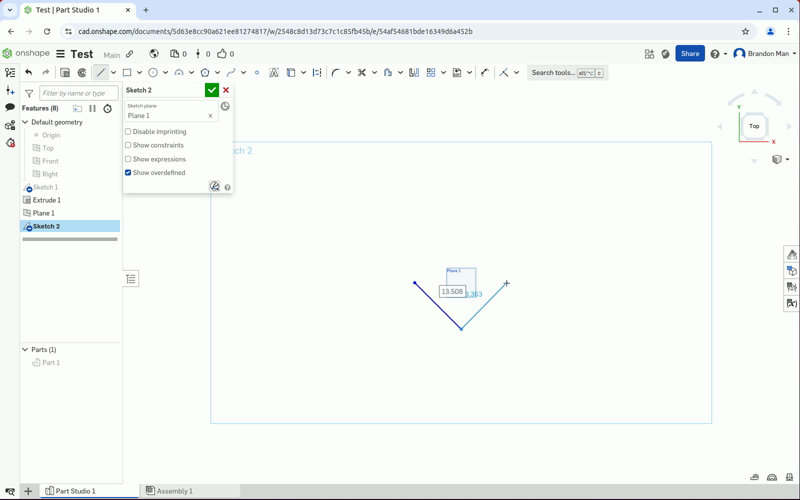
key_down(shift)
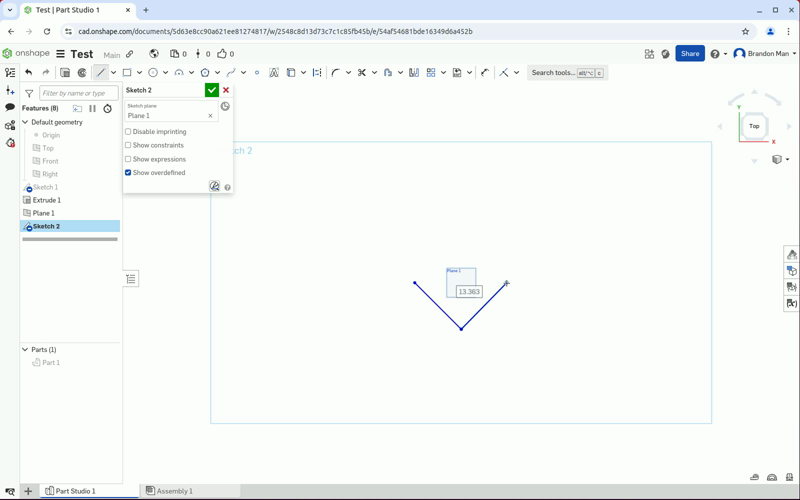
mouse_move(461, 236)
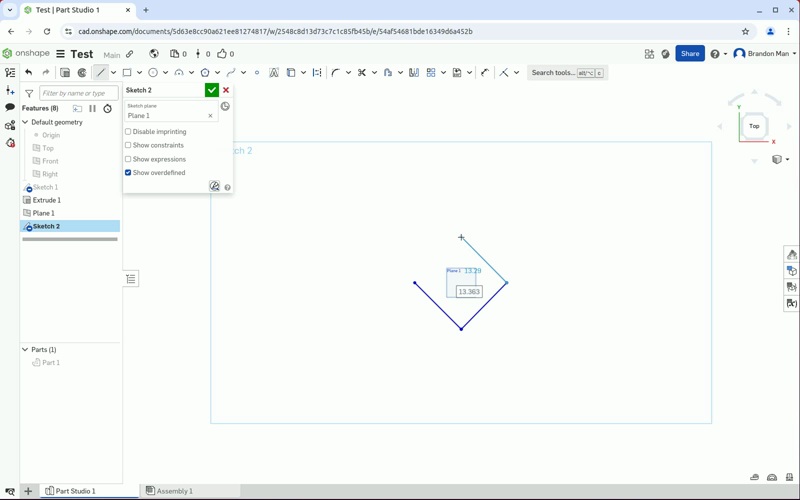
click(461, 236)
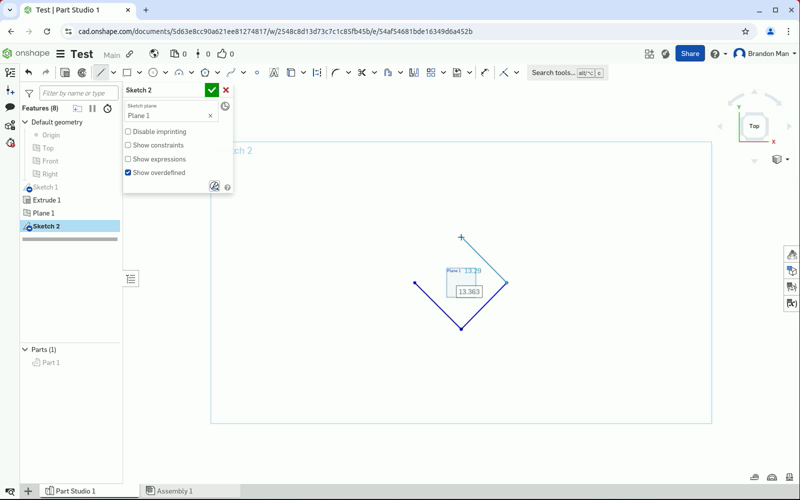
key_up(shift)
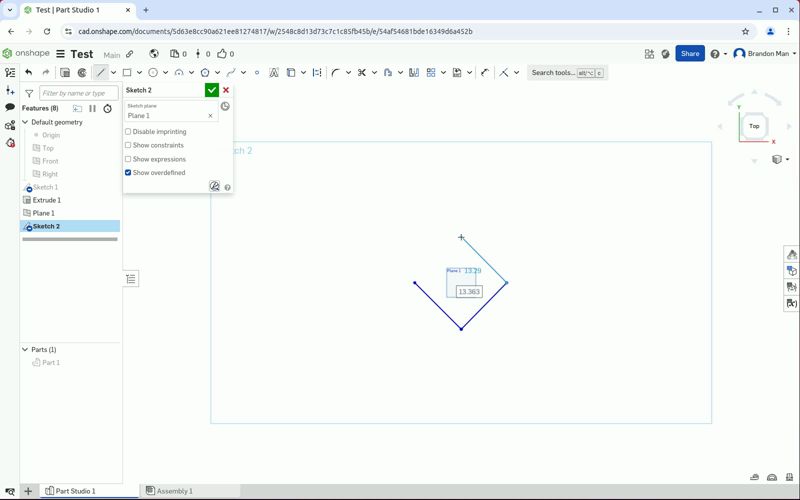
key_down(shift)
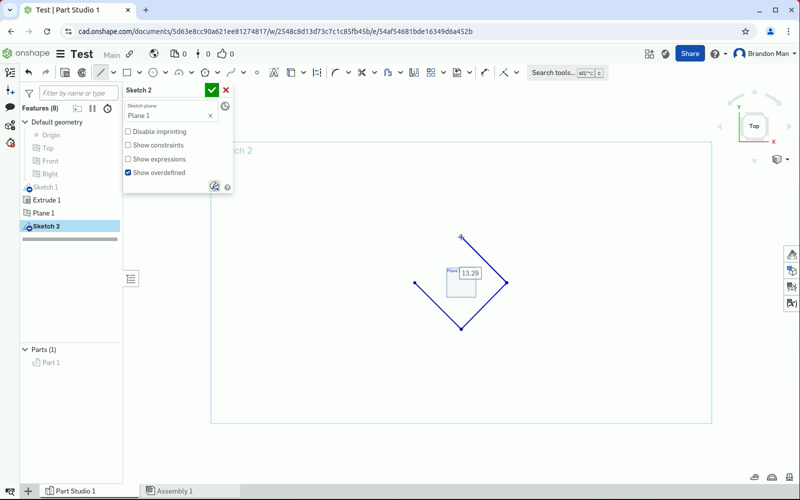
mouse_move(414, 282)
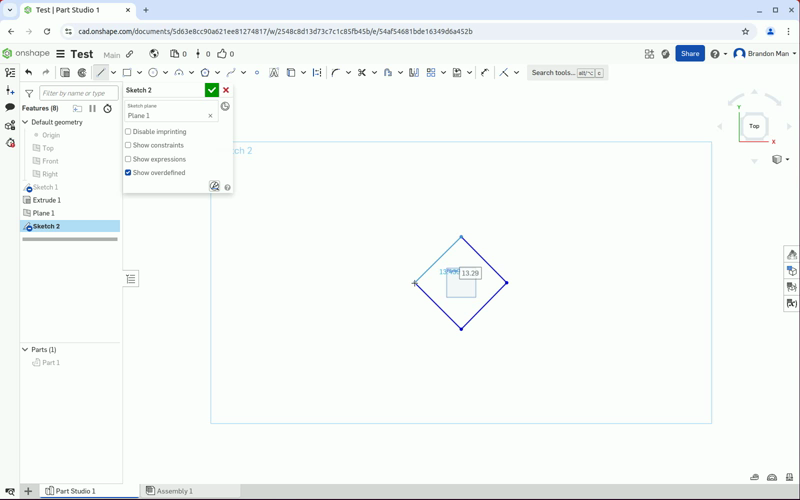
key_up(shift)
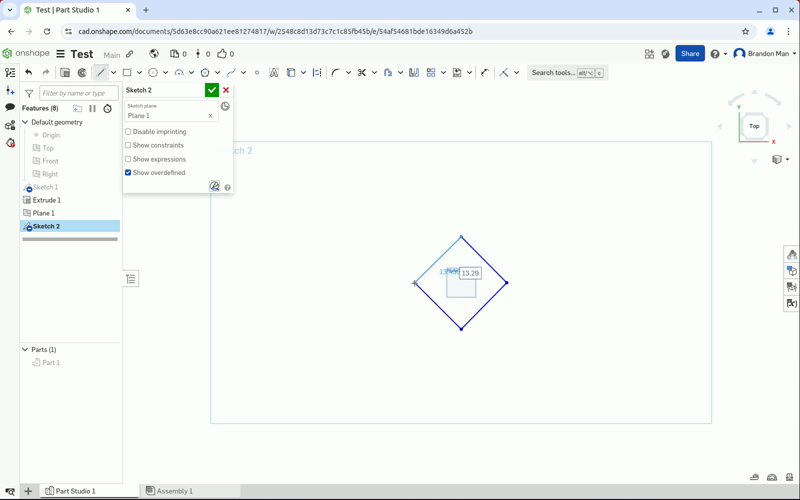
click(414, 282)
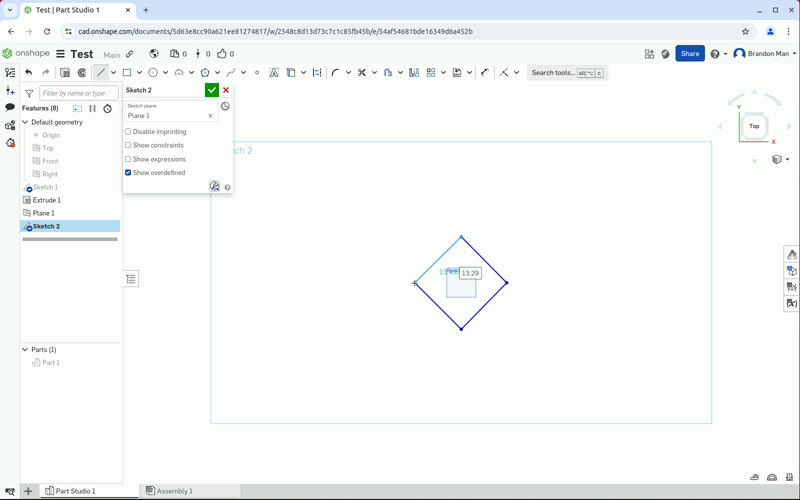
key(esc)
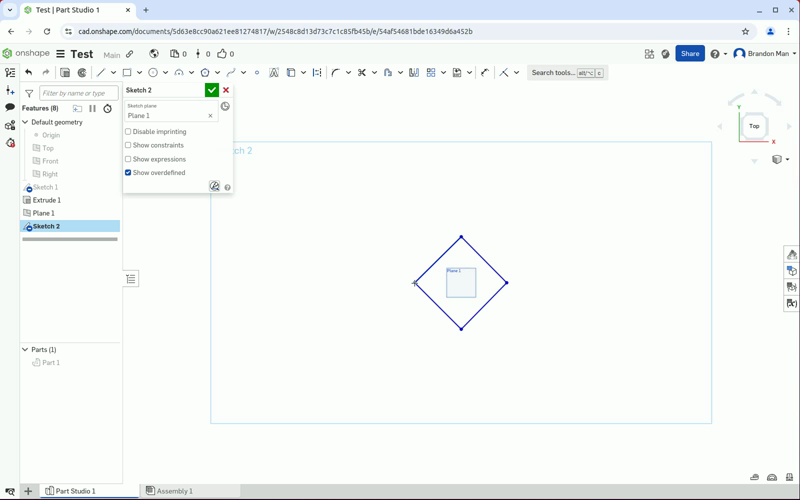
key(l)
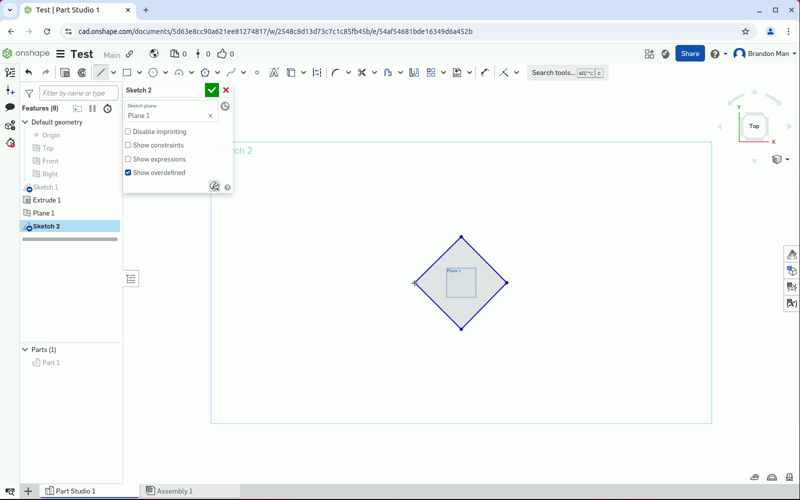
key_down(shift)
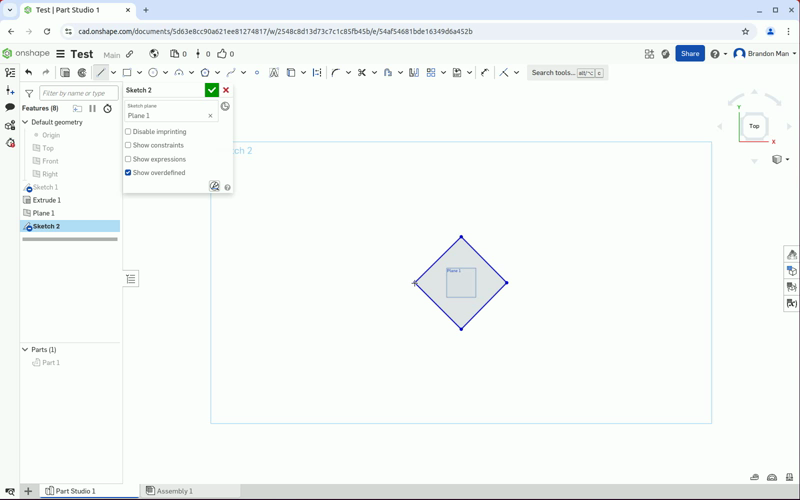
mouse_move(425, 282)
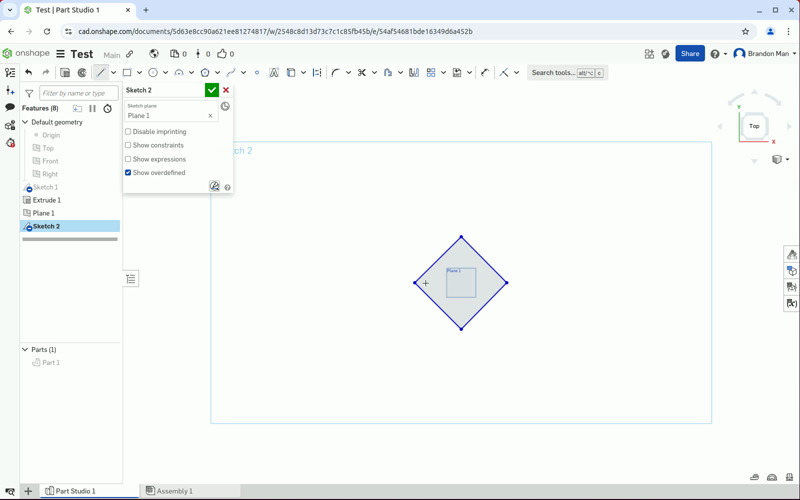
click(425, 282)
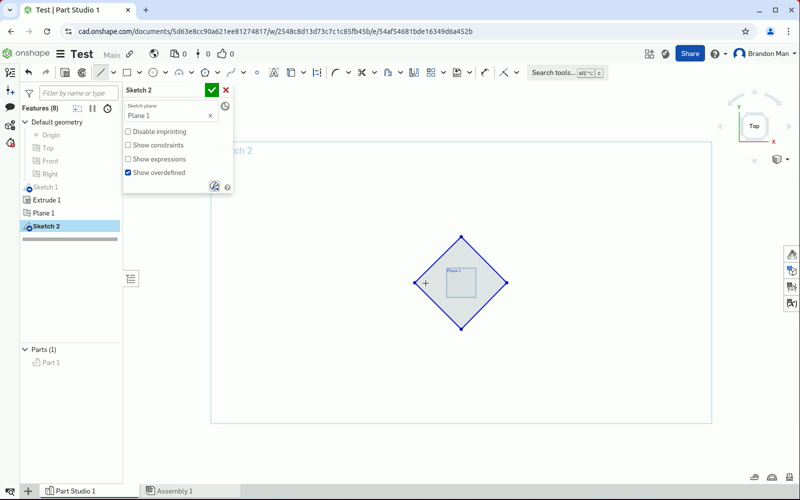
key_up(shift)
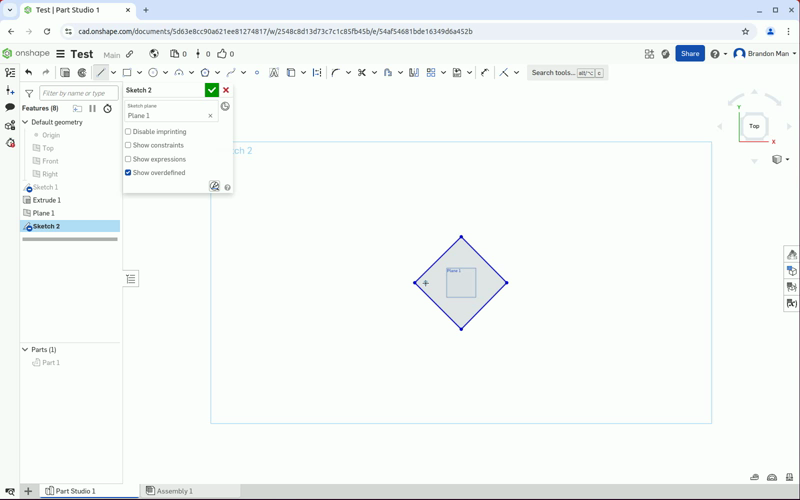
key_down(shift)
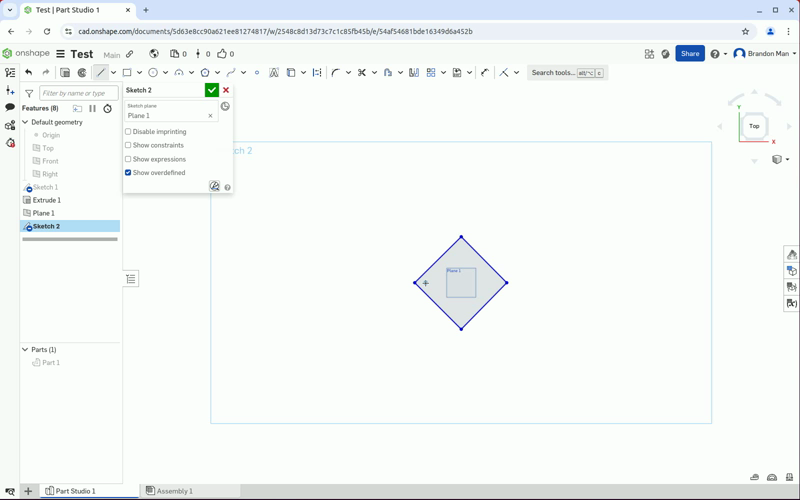
mouse_move(455, 282)
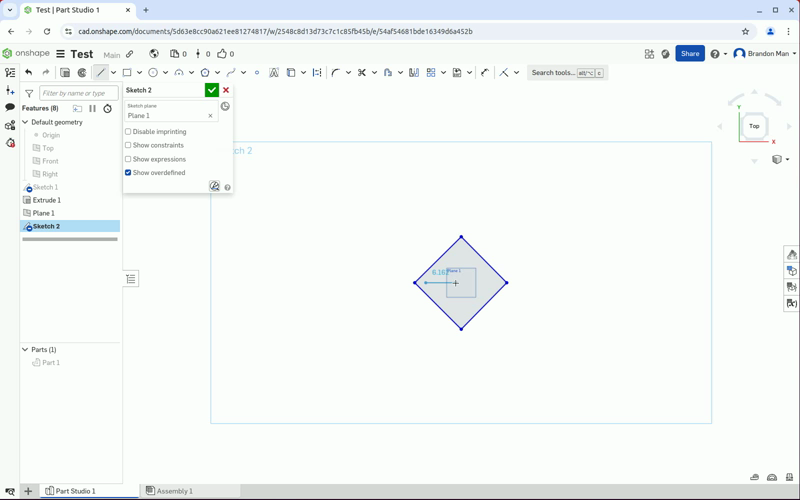
mouse_move(461, 318)
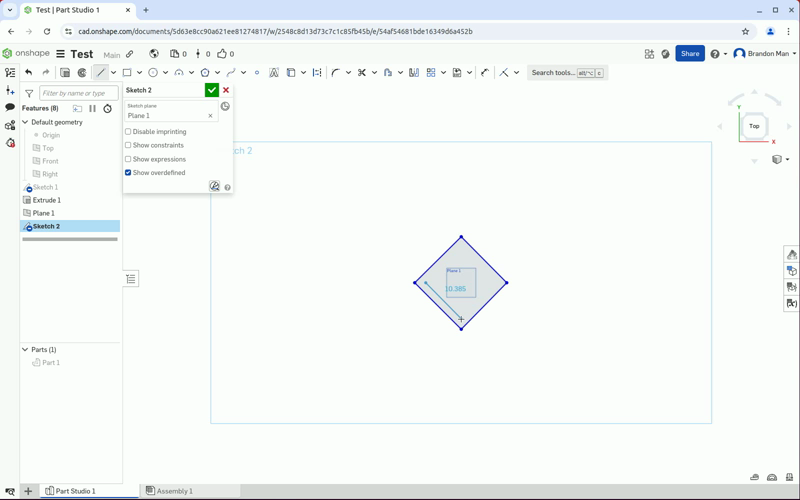
click(461, 318)
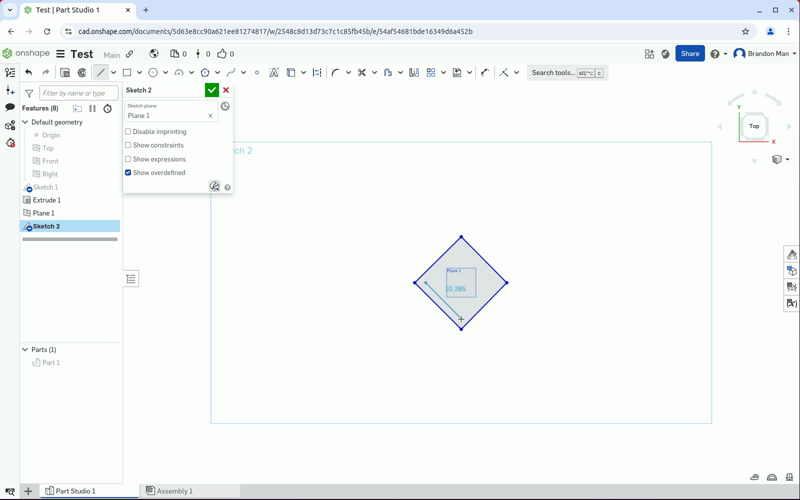
key_up(shift)
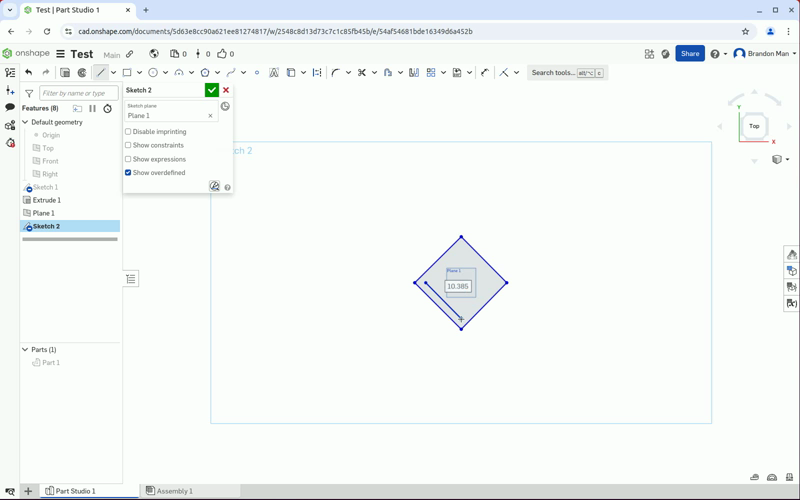
key_down(shift)
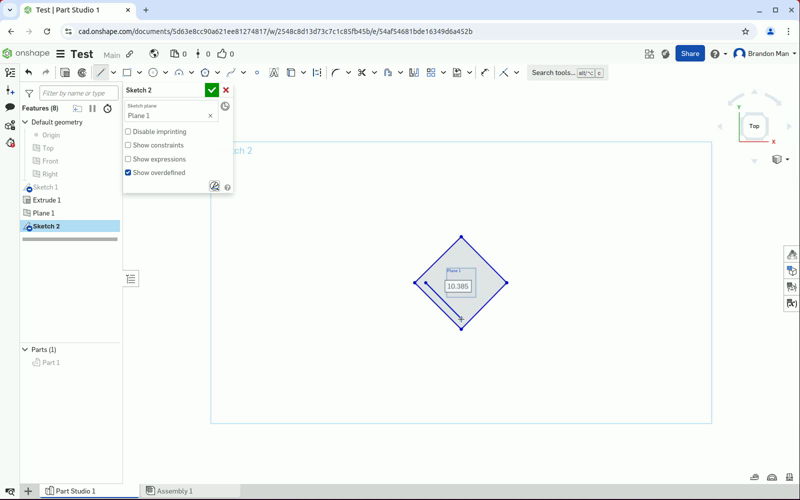
mouse_move(491, 318)
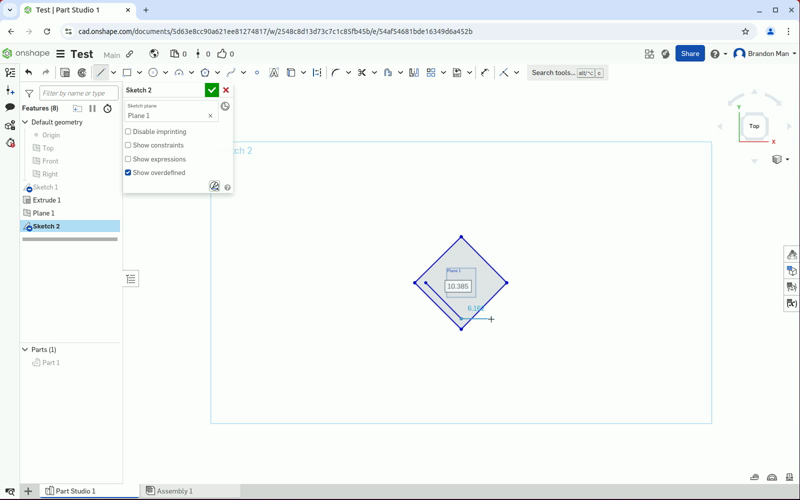
mouse_move(496, 282)
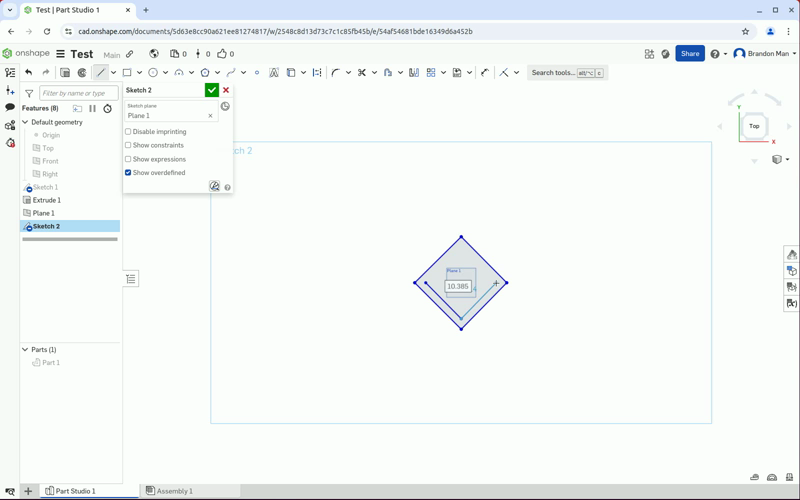
click(496, 282)
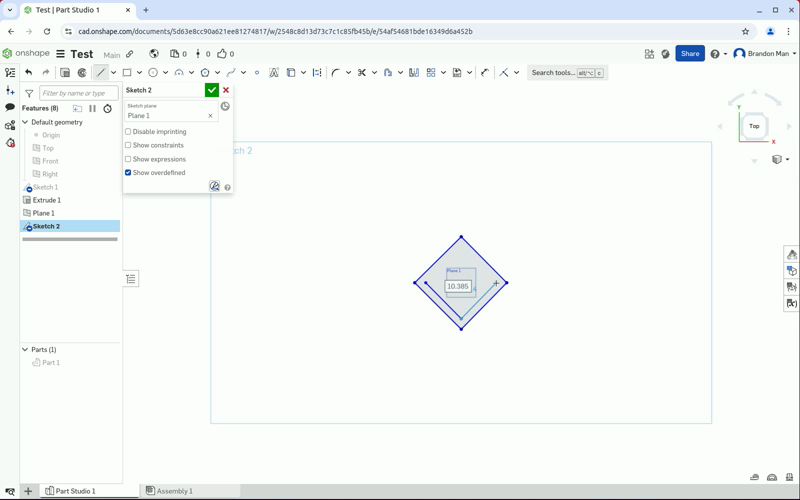
key_up(shift)
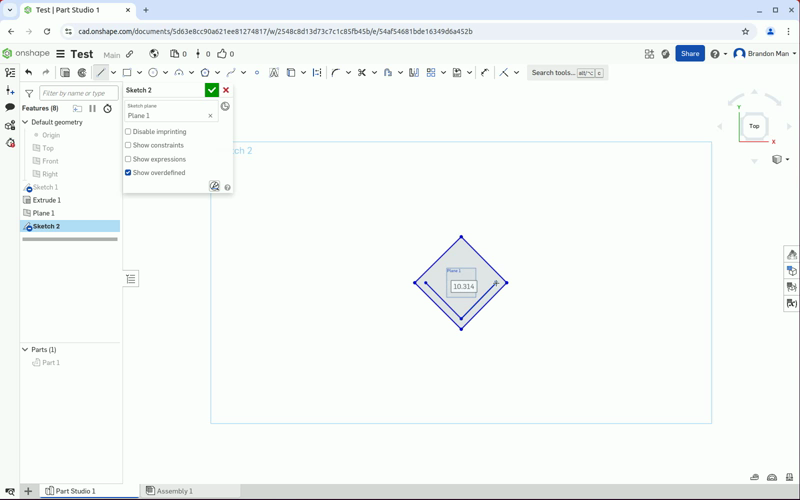
key_down(shift)
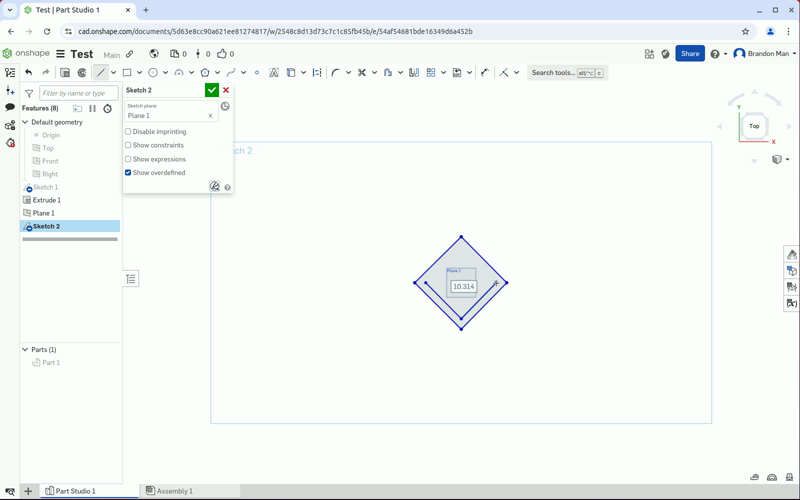
mouse_move(526, 282)
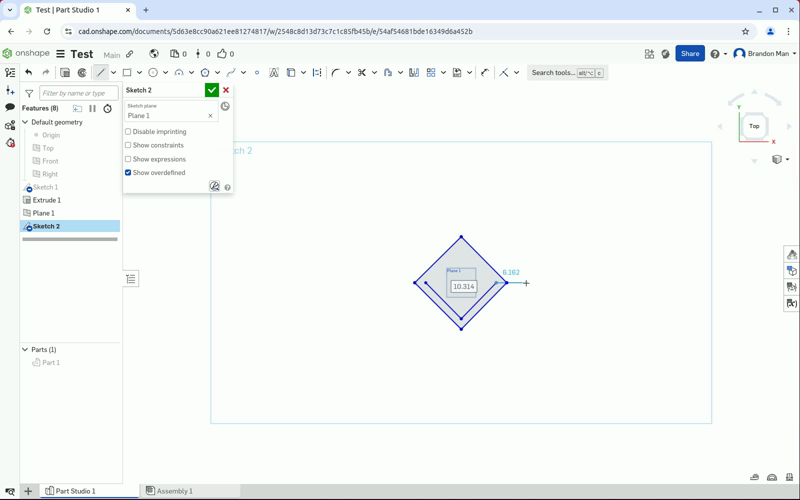
mouse_move(461, 247)
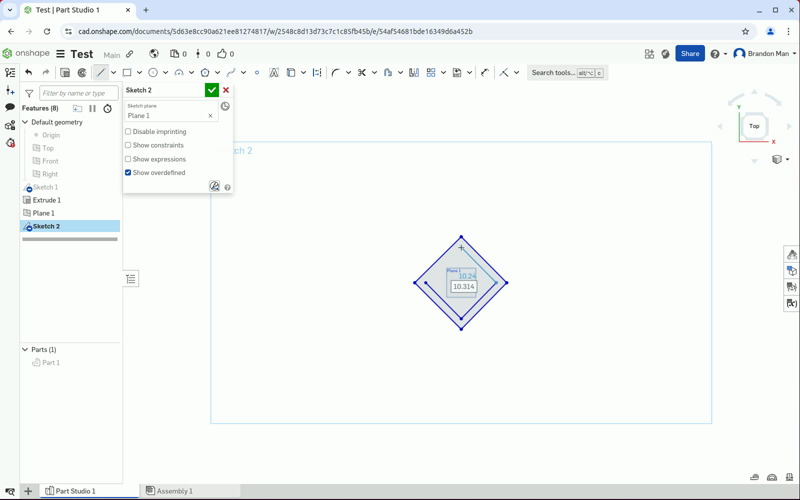
click(461, 247)
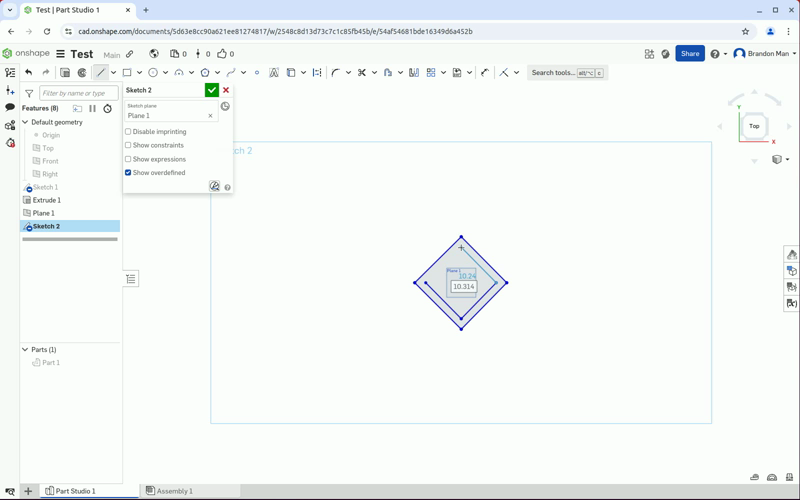
key_up(shift)
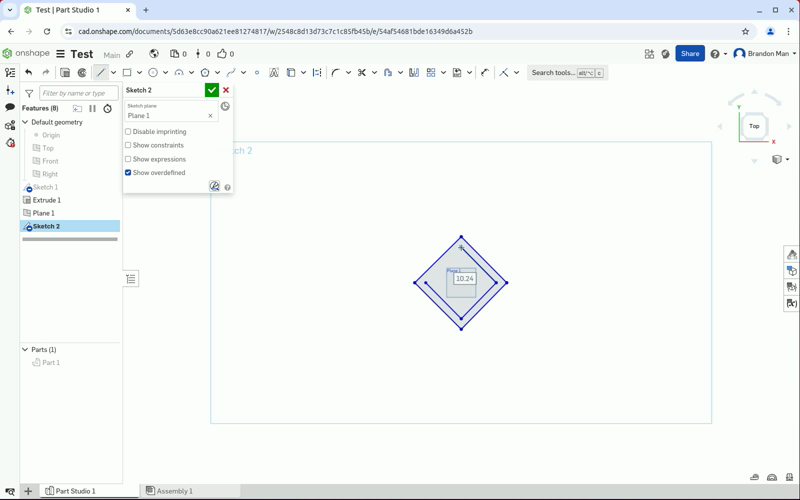
mouse_move(491, 247)
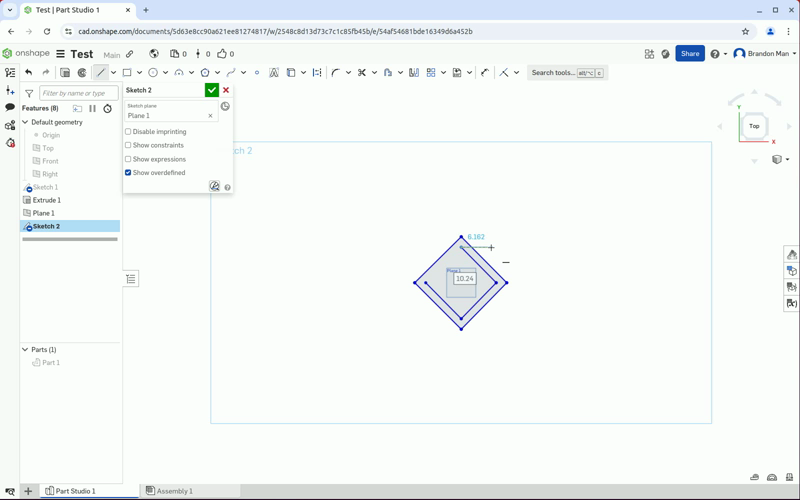
key_down(shift)
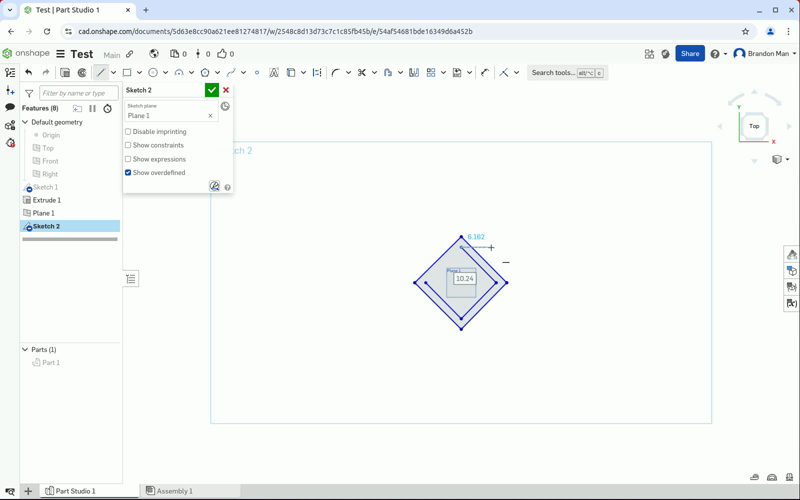
mouse_move(425, 282)
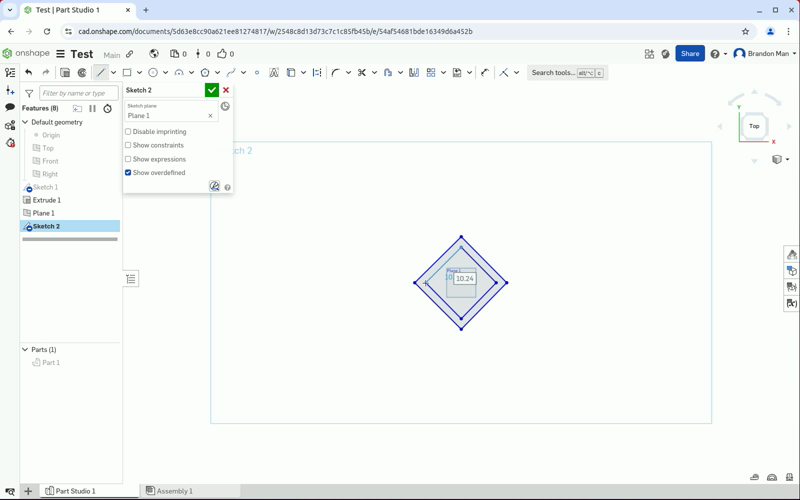
key_up(shift)
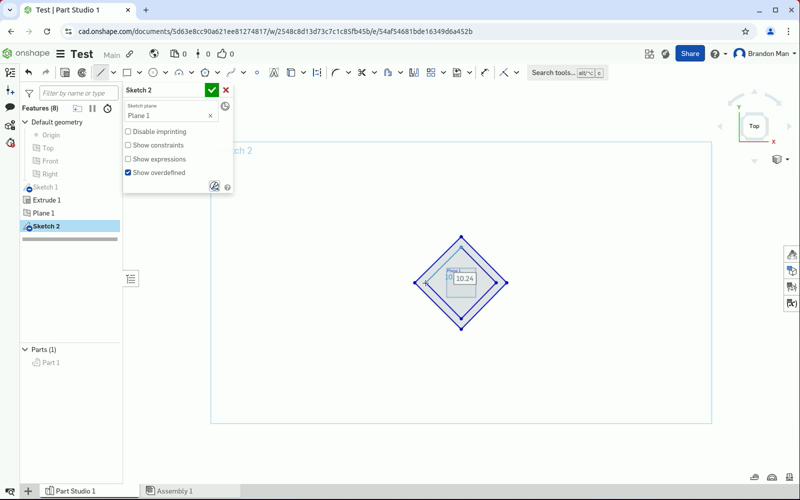
click(425, 282)
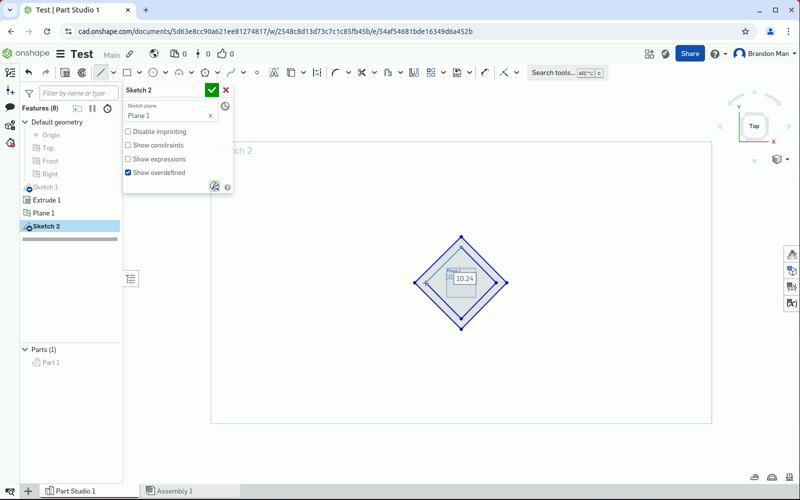
key(esc)
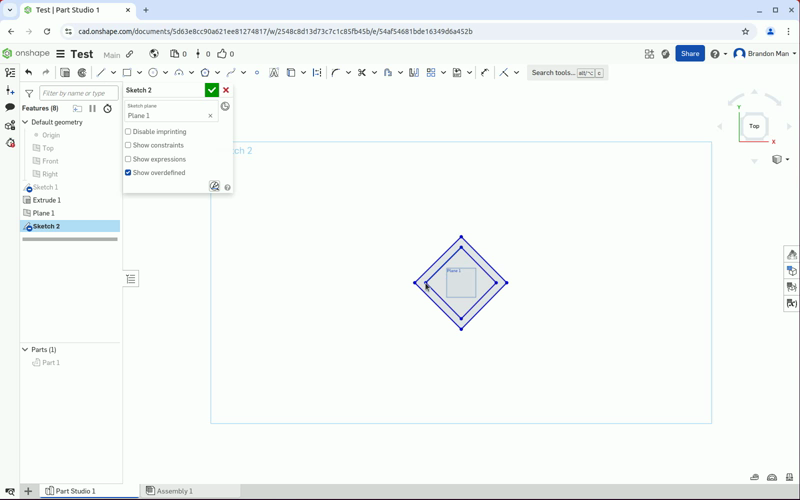
mouse_move(491, 275)
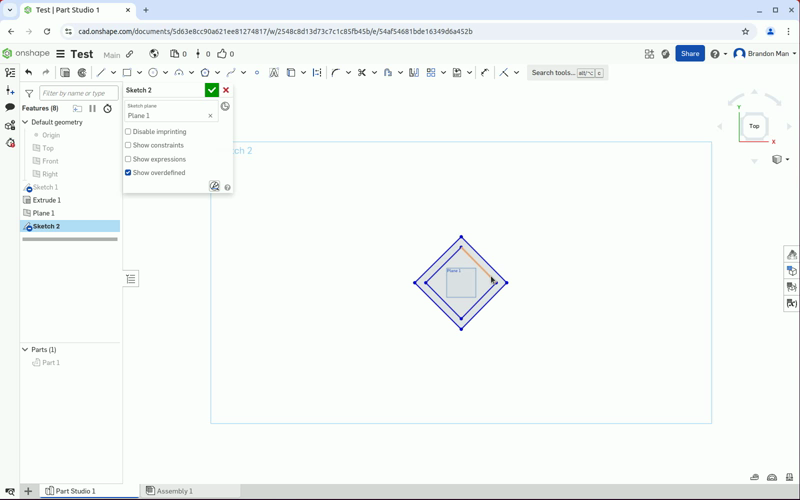
scroll(6)
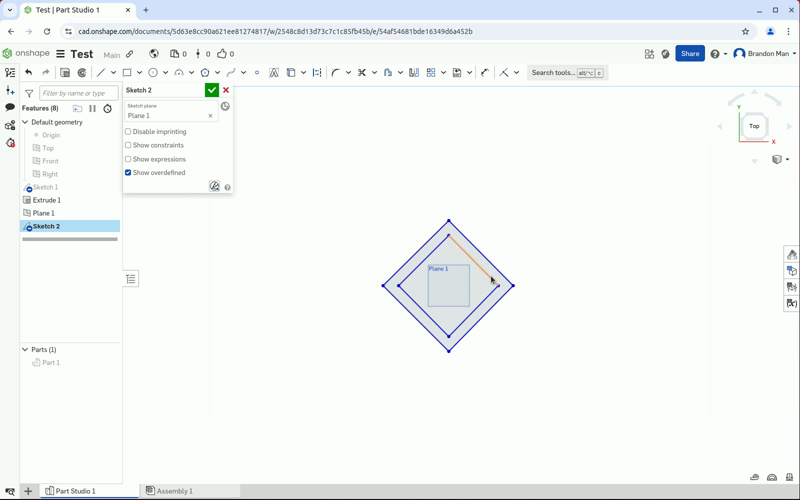
scroll(6)
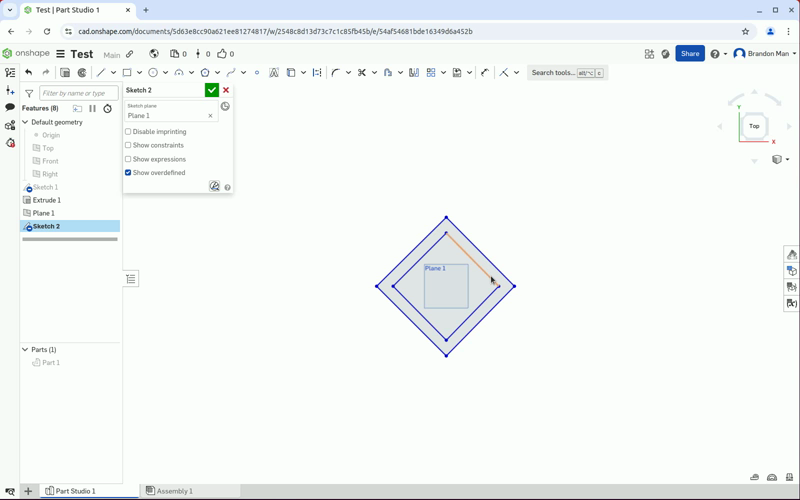
scroll(6)
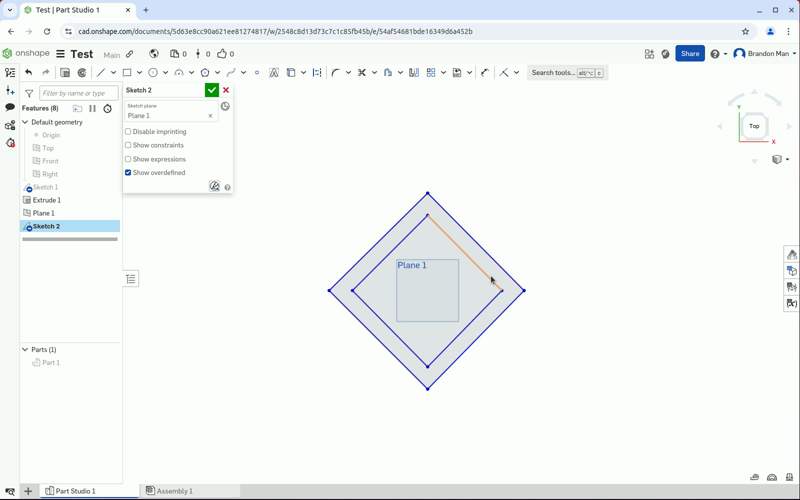
scroll(6)
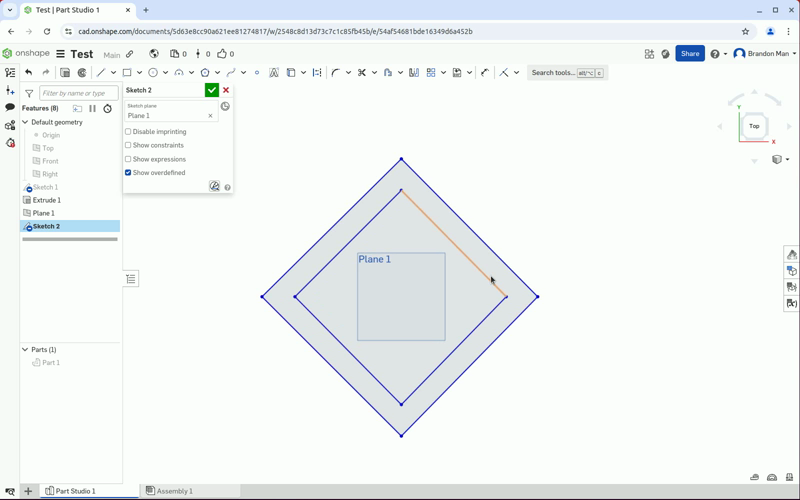
scroll(6)
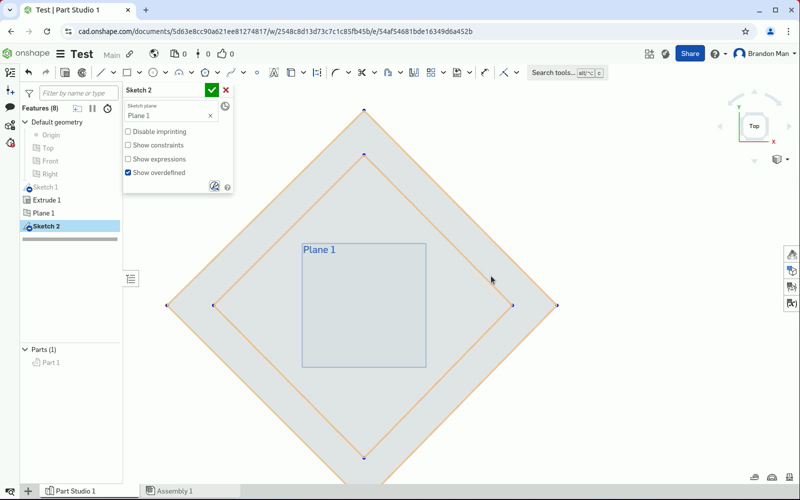
scroll(6)
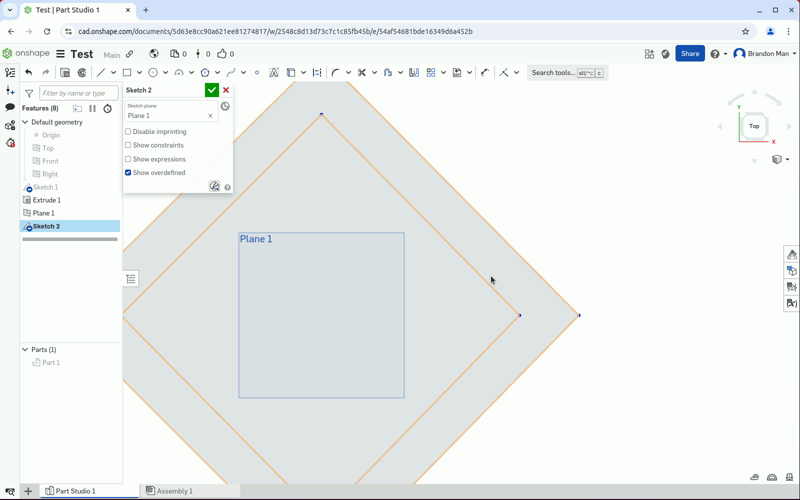
scroll(6)
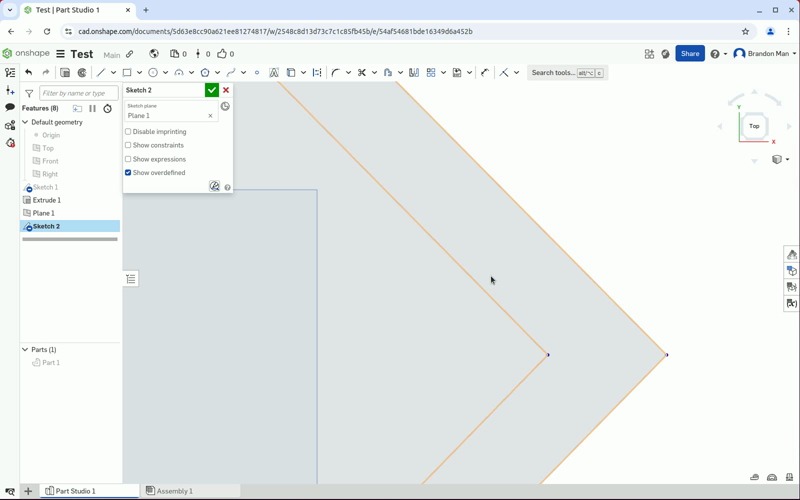
click(491, 275)
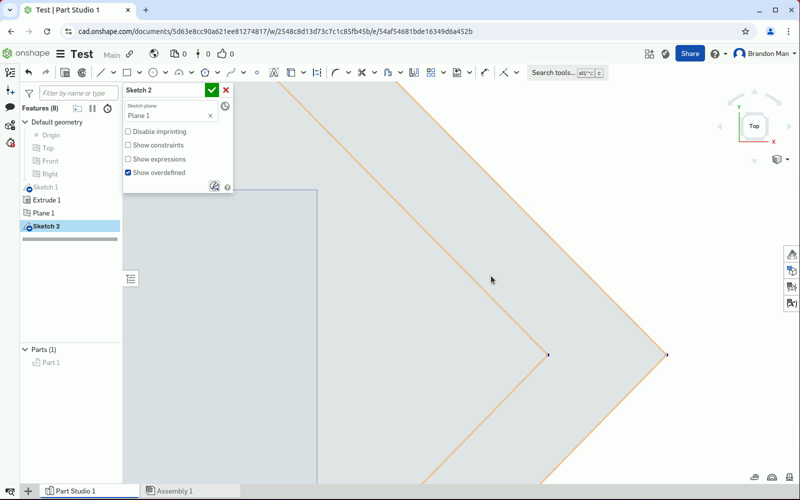
scroll(-6)
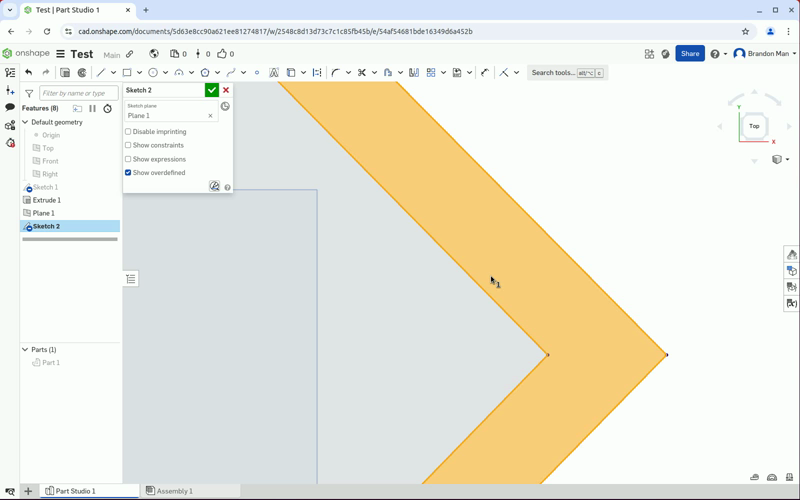
scroll(-6)
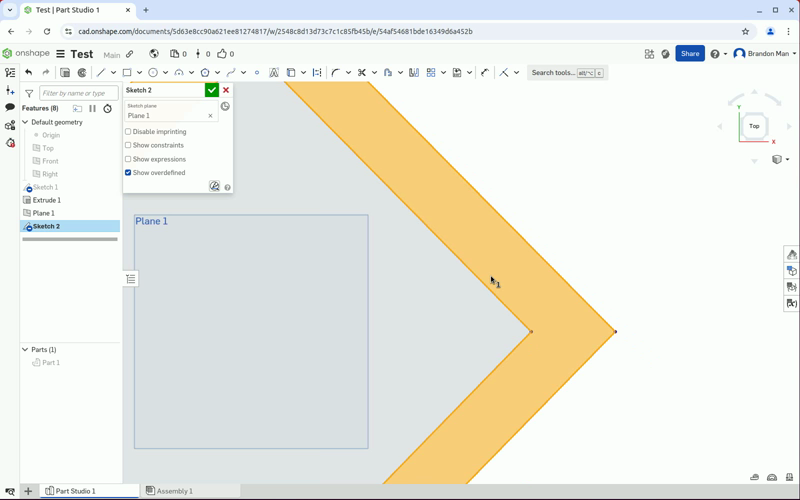
scroll(-6)
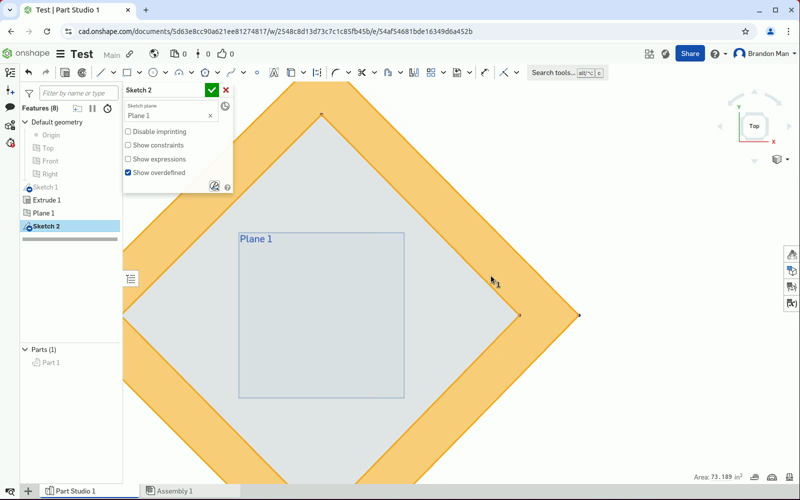
scroll(-6)
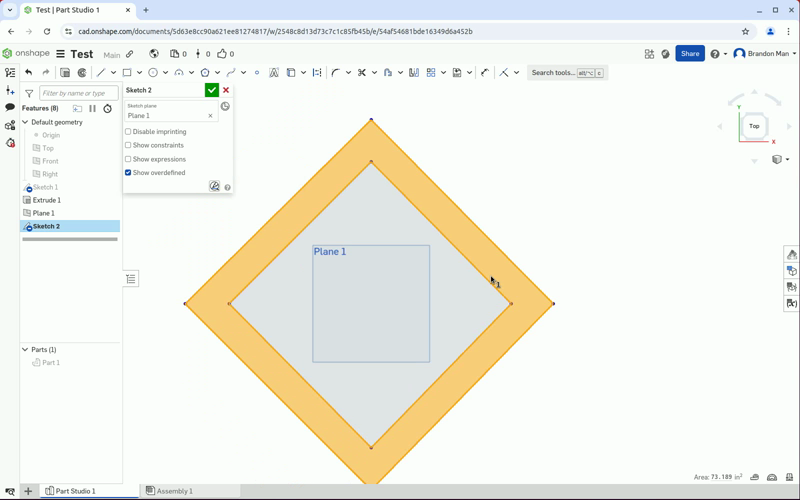
scroll(-6)
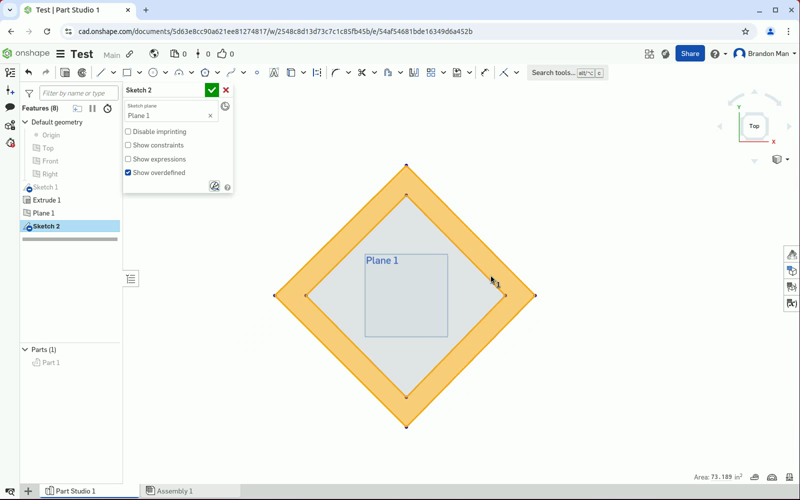
scroll(-6)
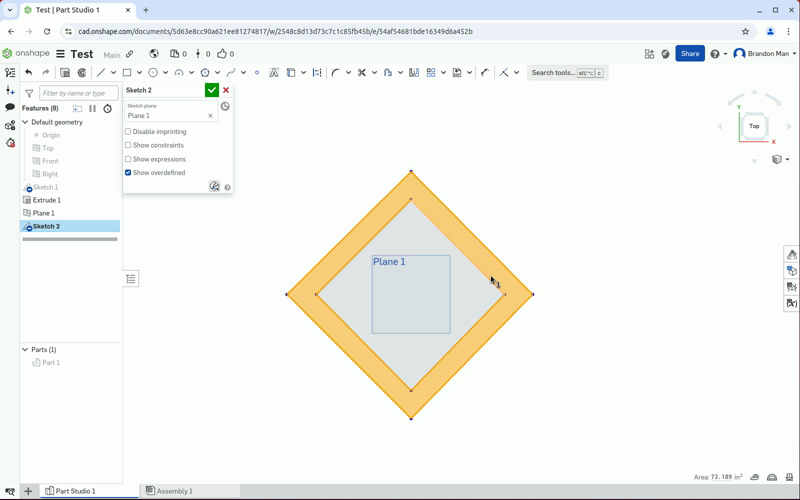
scroll(-6)
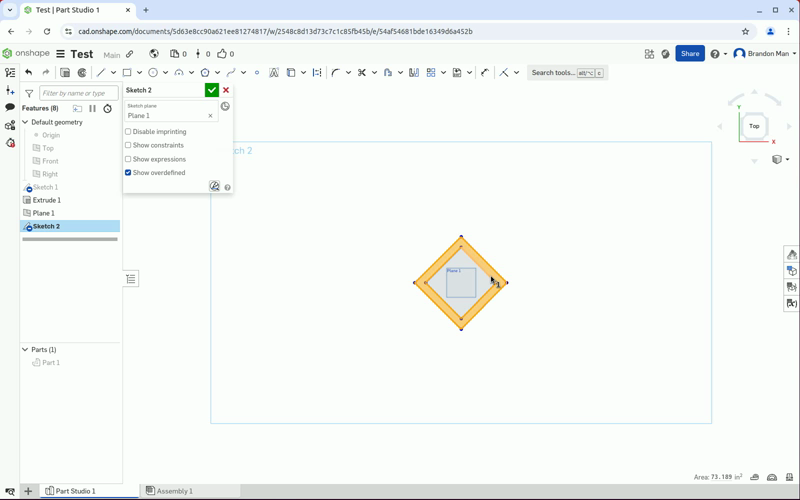
mouse_move(73, 352)
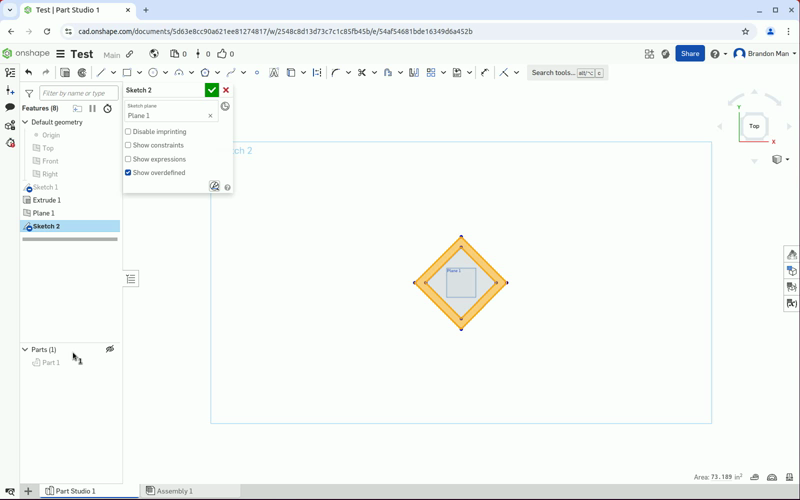
key(shift+y)
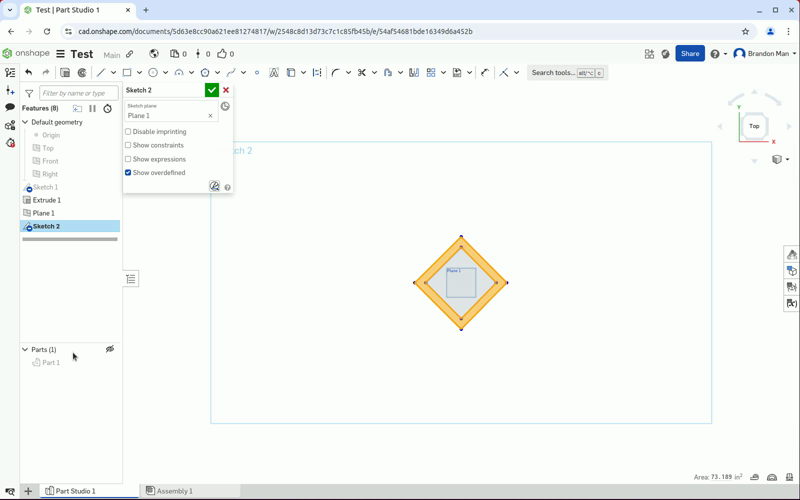
key(shift+e)
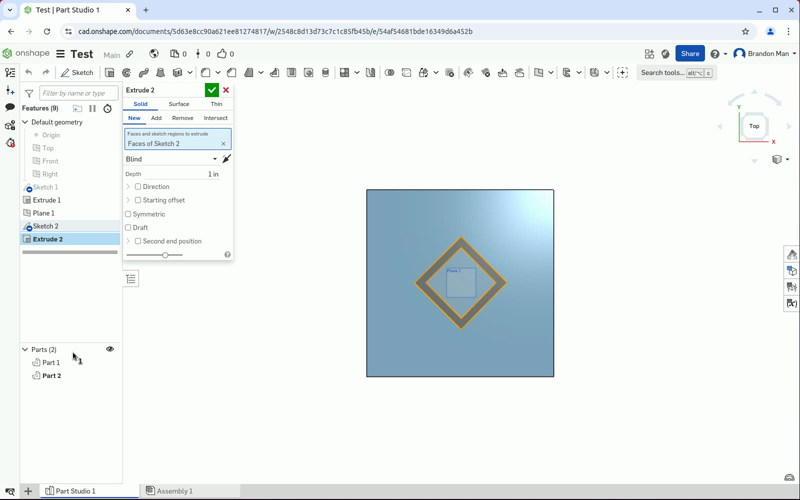
mouse_move(143, 106)
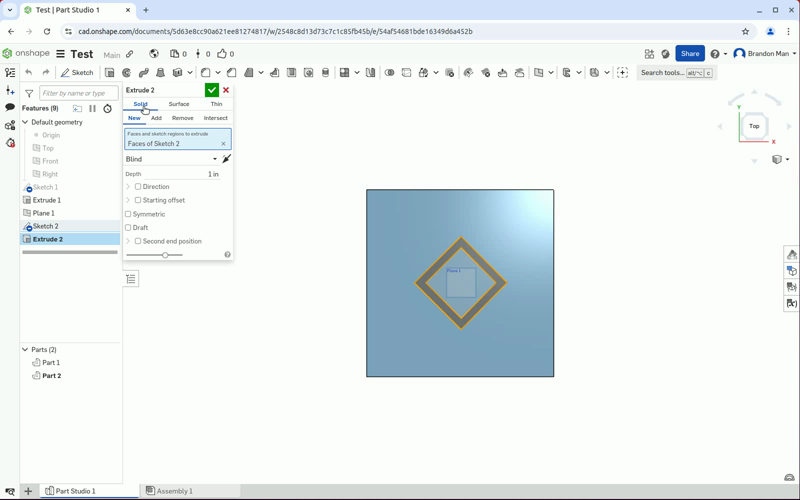
click(143, 106)
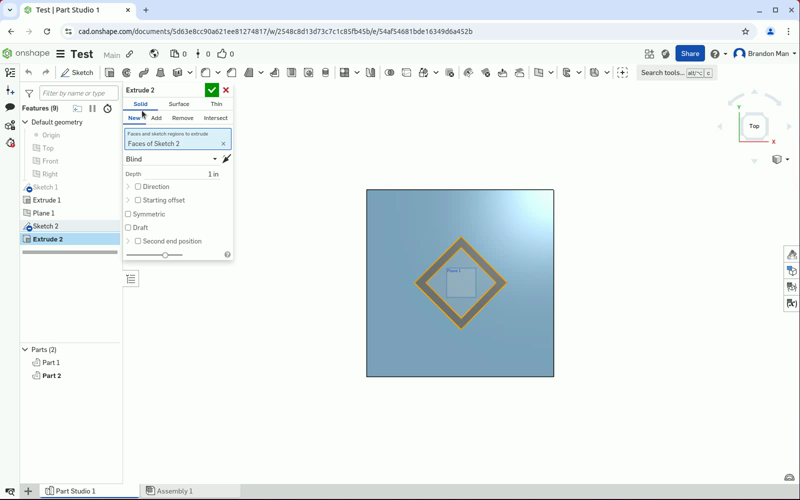
mouse_move(137, 120)
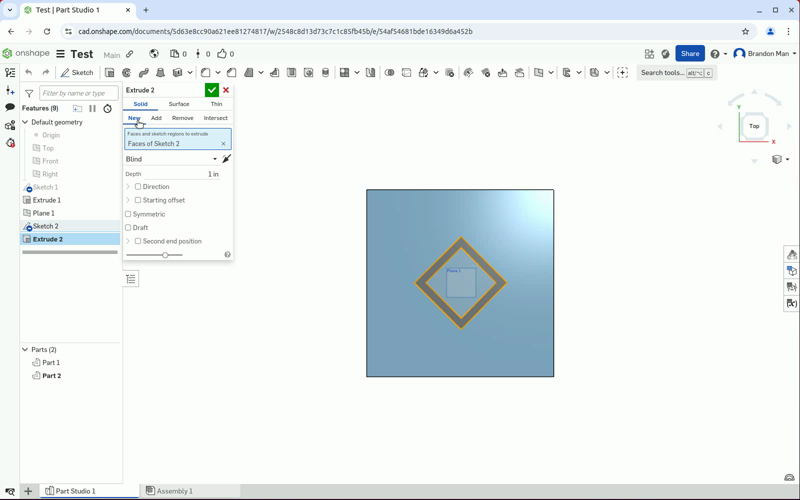
click(137, 120)
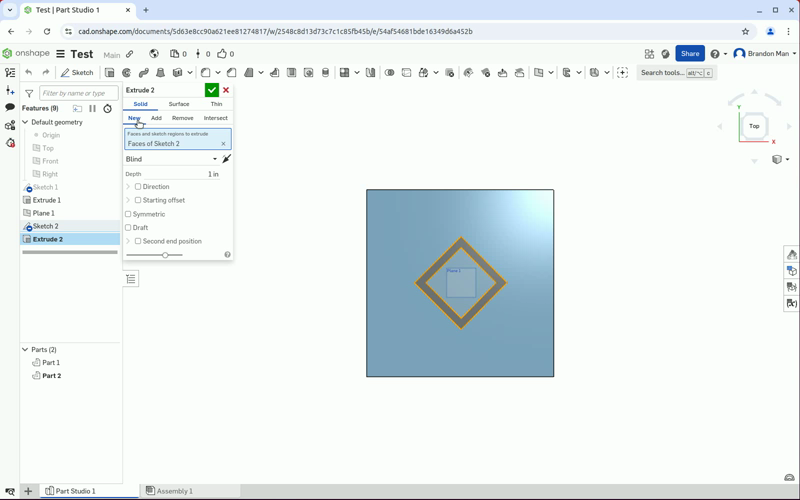
key(tab, 4)
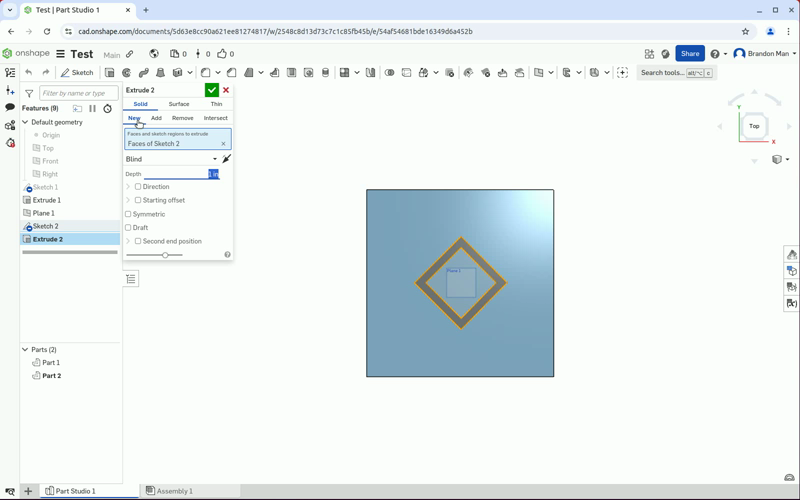
text(20.46)
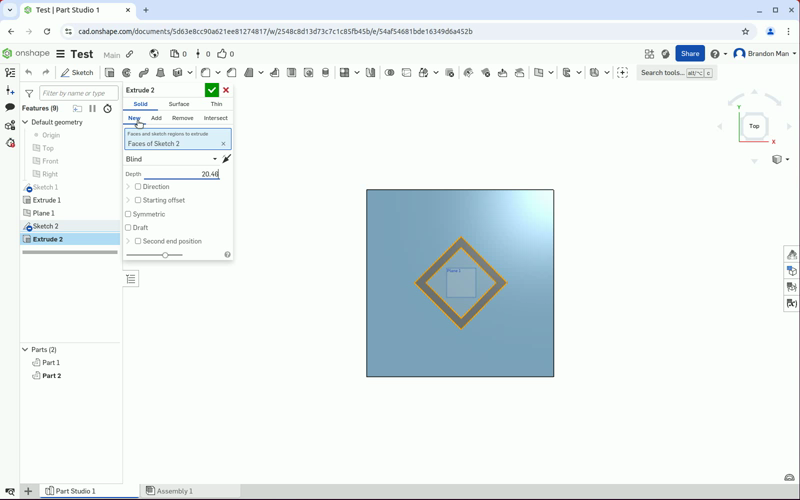
key(enter)
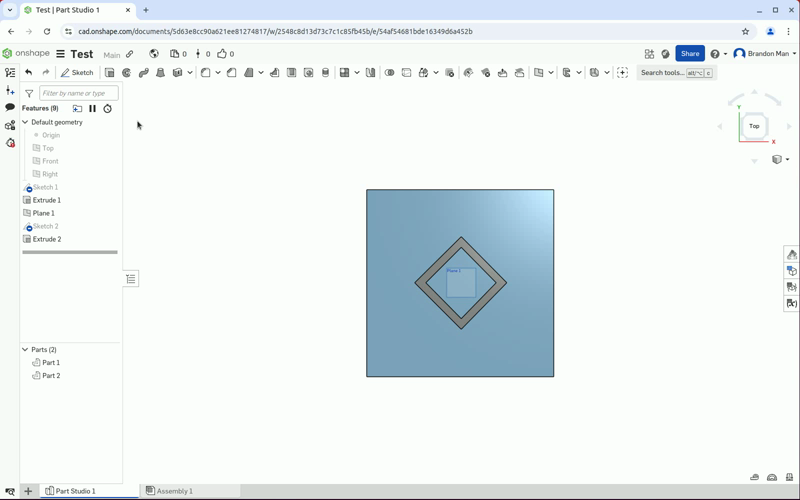
key(shift+h)
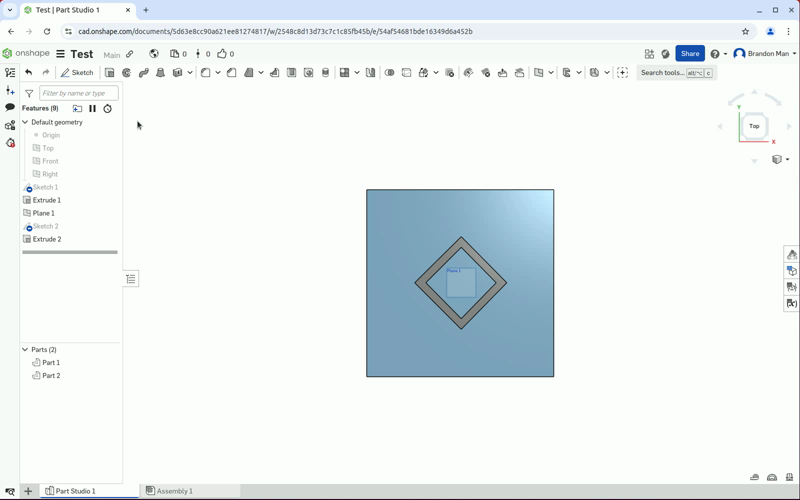
key(shift+h)
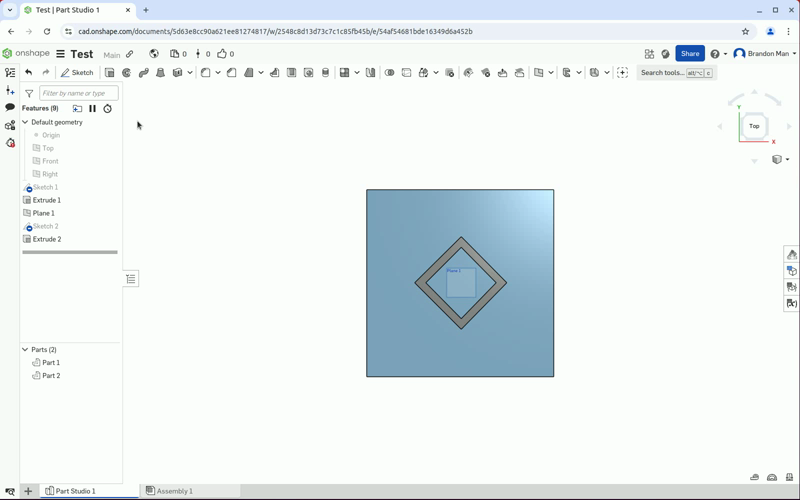
mouse_move(73, 189)
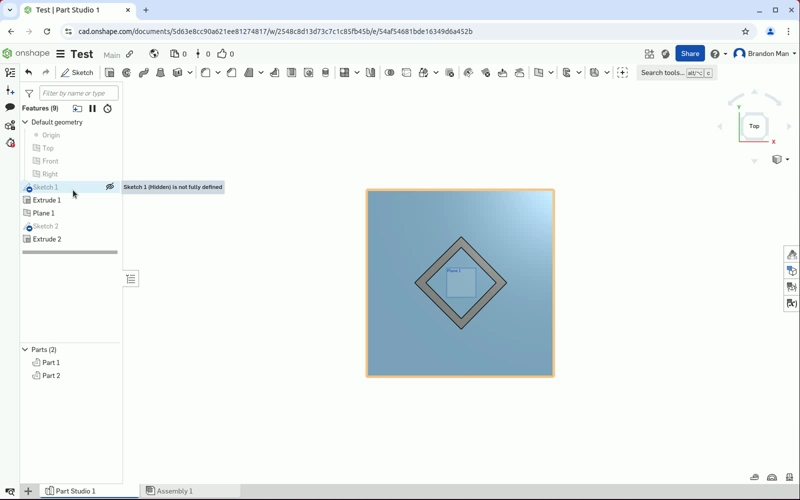
click(73, 189)
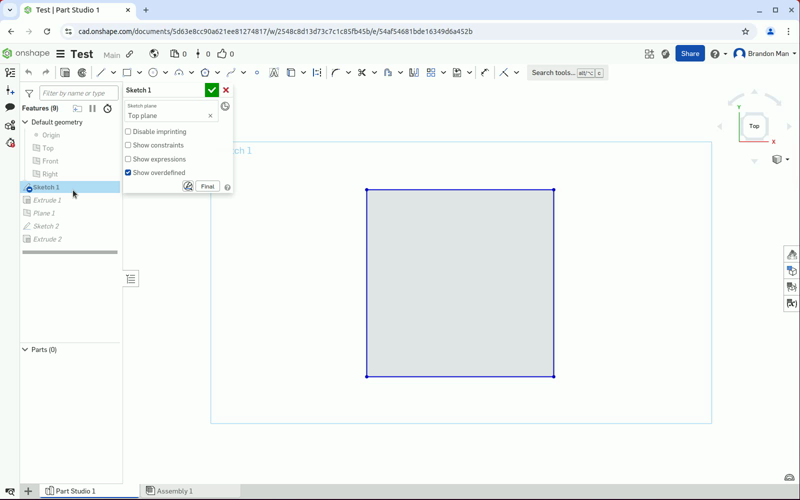
mouse_move(229, 92)
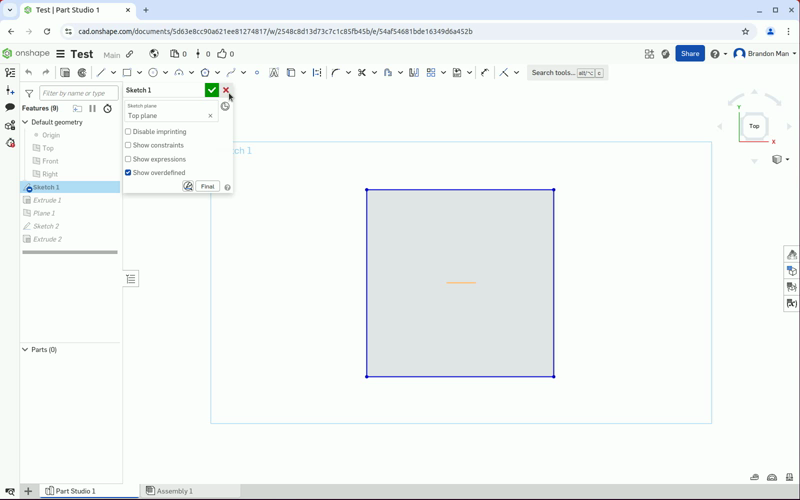
click(229, 92)
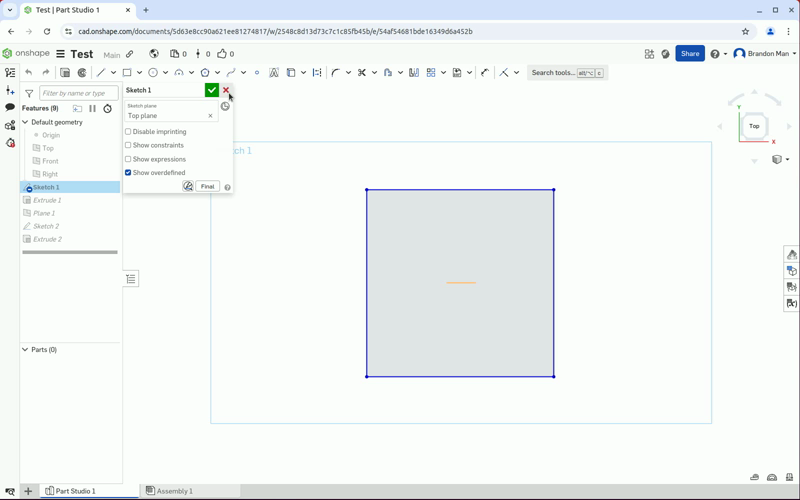
key(shift+s)
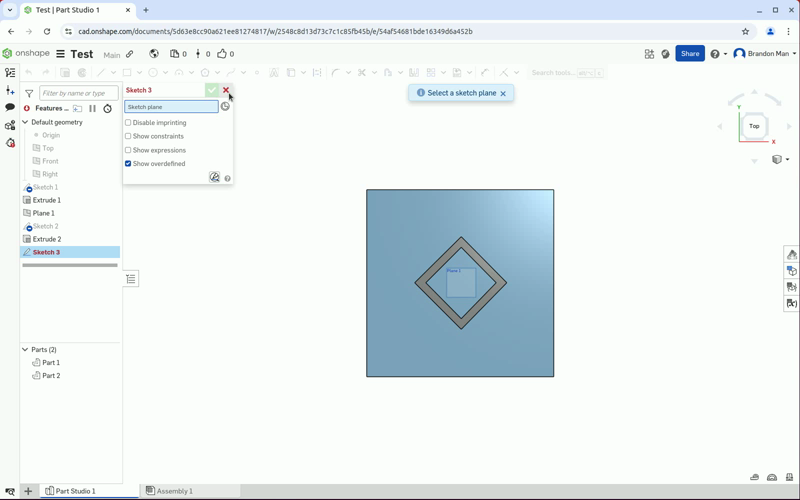
mouse_move(73, 215)
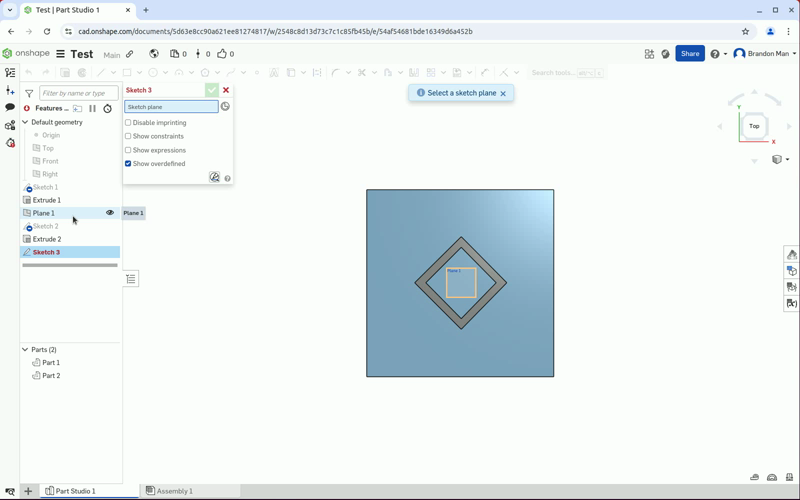
click(73, 215)
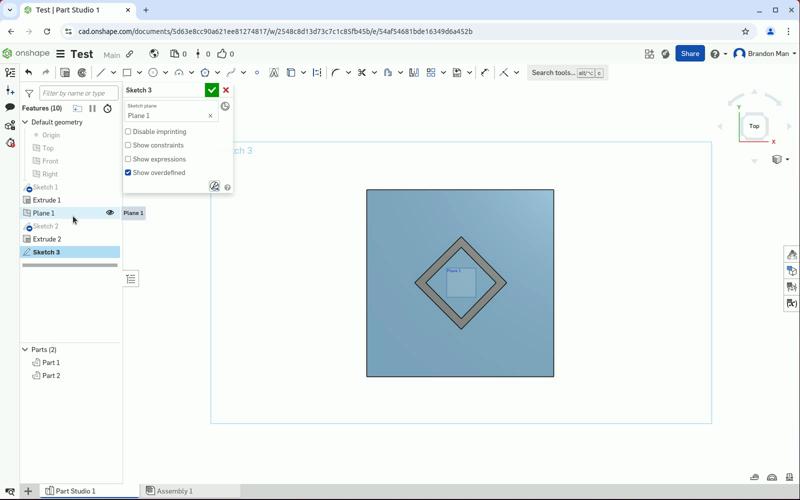
mouse_move(73, 352)
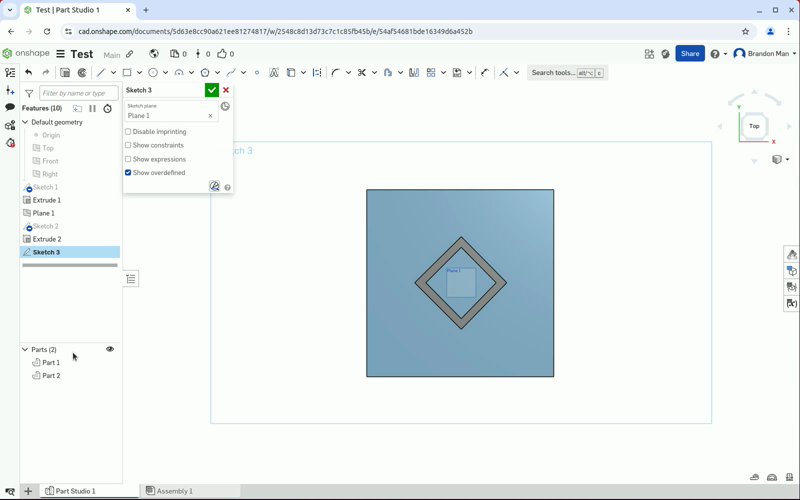
key(y)
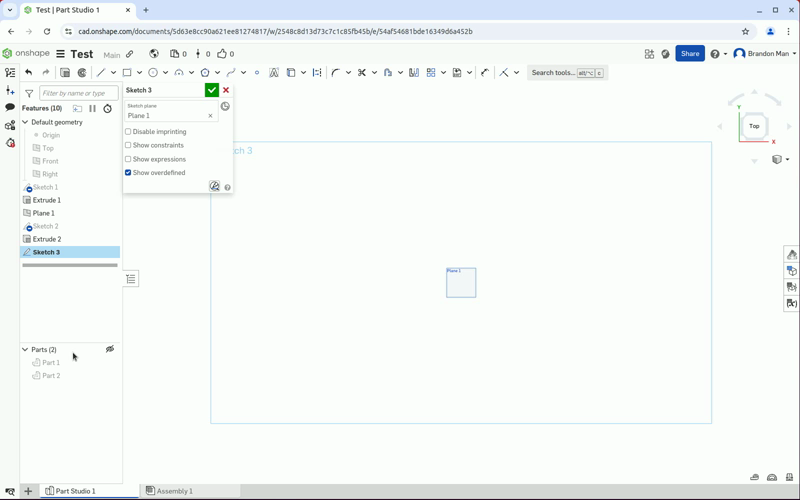
key(l)
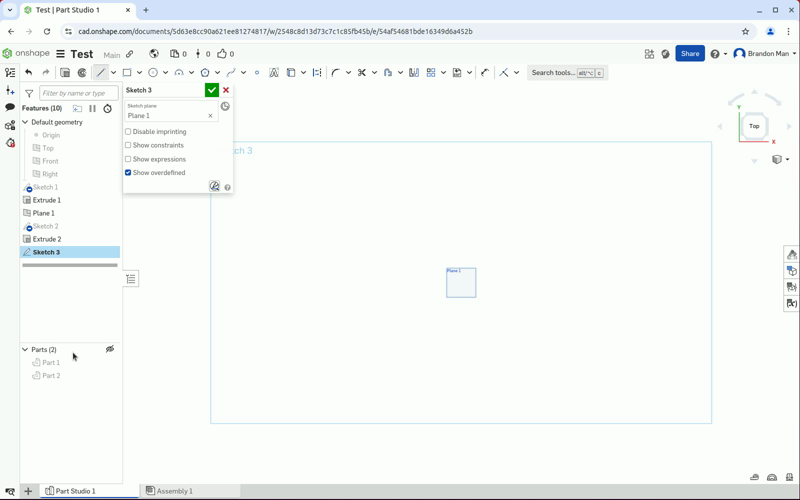
key_down(shift)
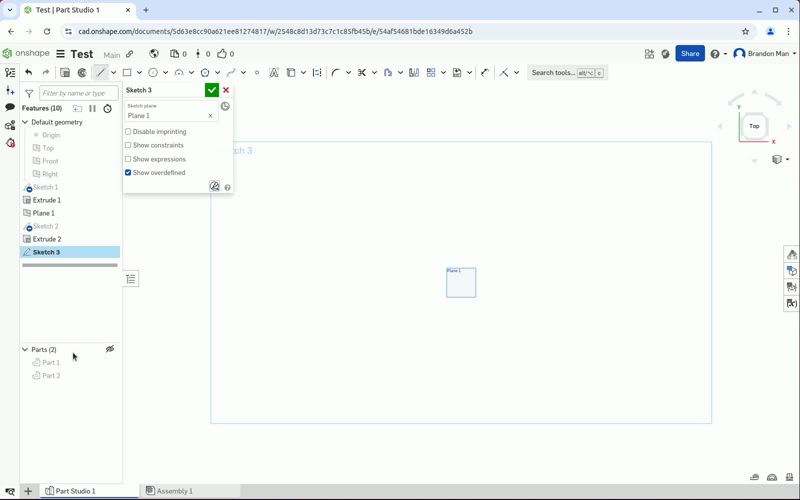
mouse_move(438, 233)
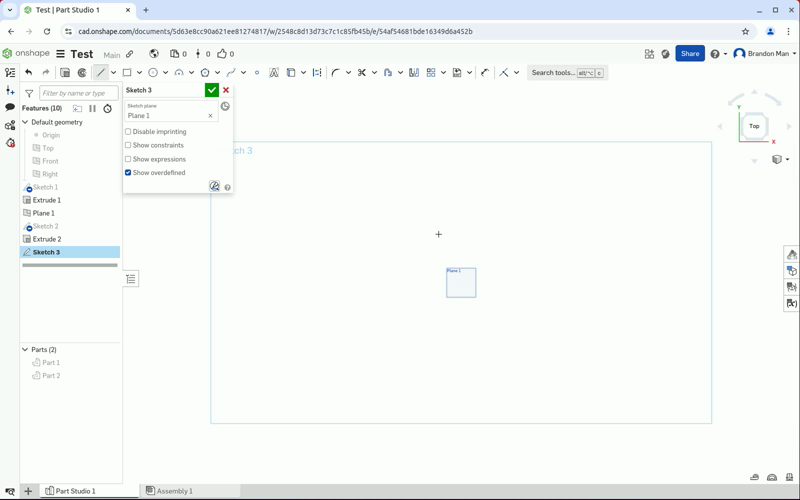
click(438, 233)
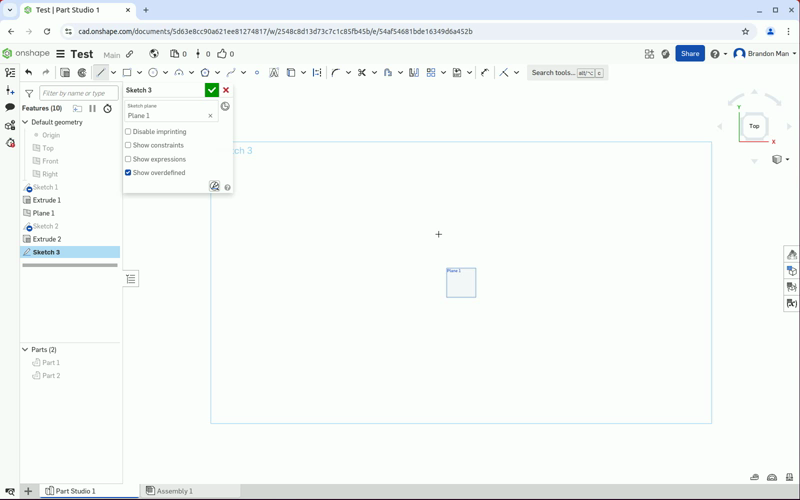
key_up(shift)
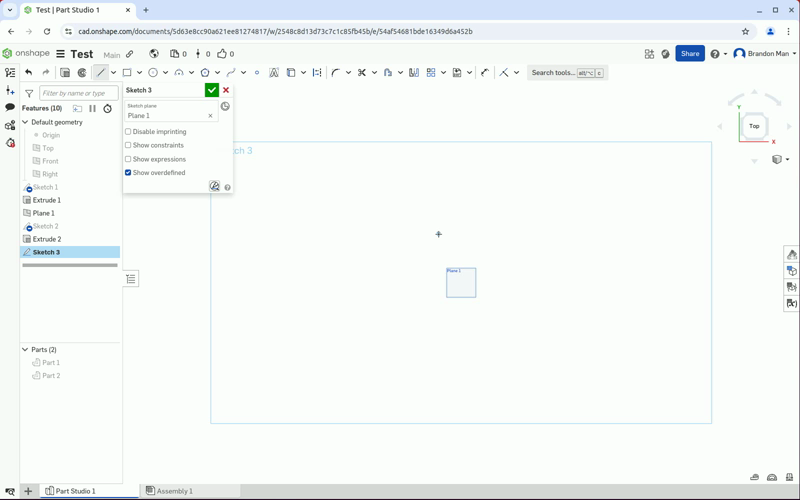
key_down(shift)
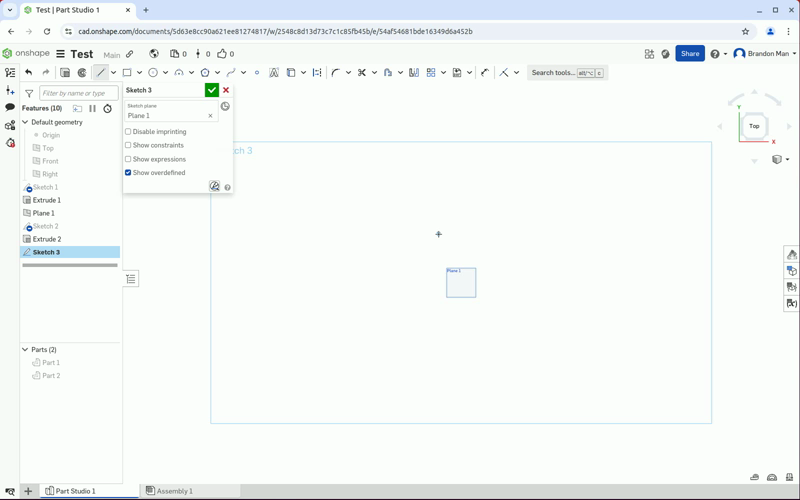
mouse_move(468, 233)
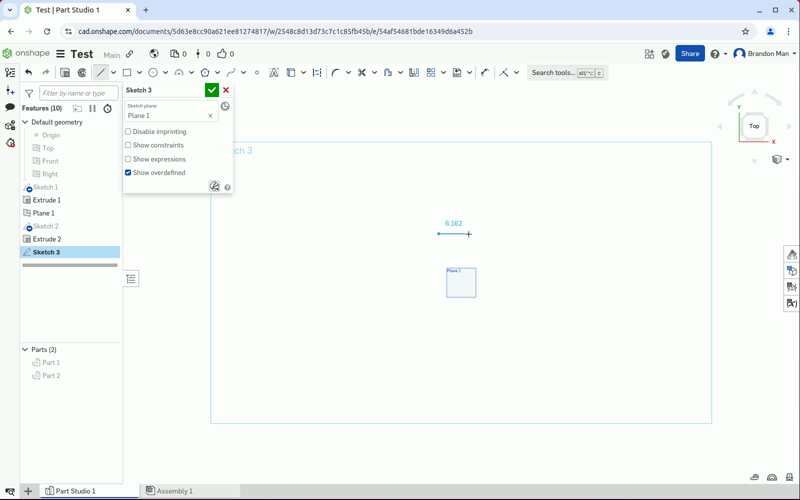
mouse_move(483, 233)
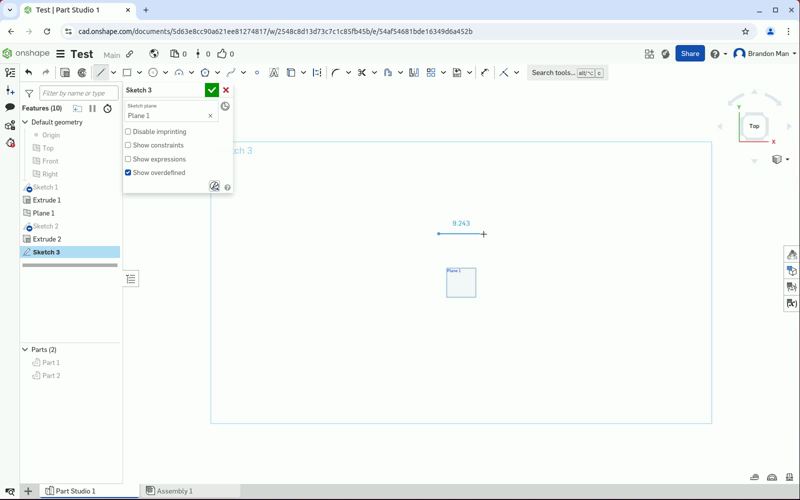
click(483, 233)
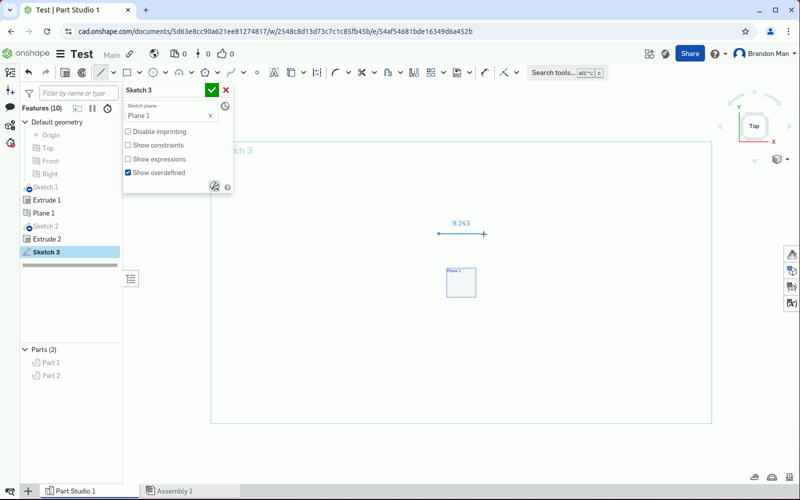
key_up(shift)
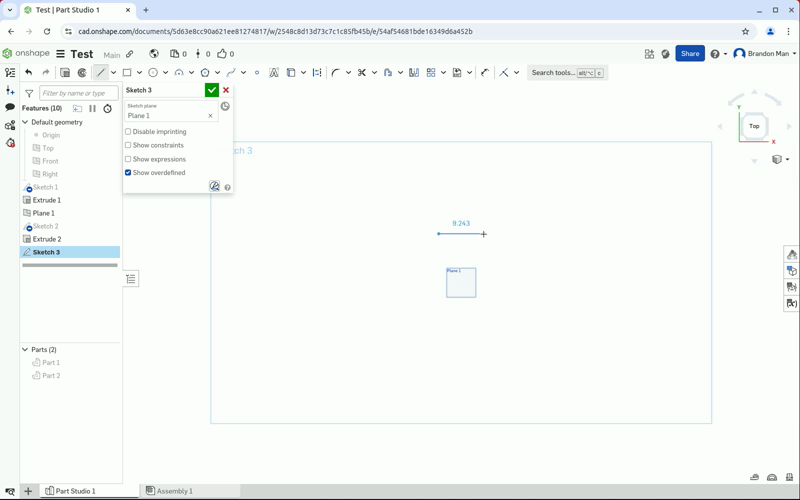
key_down(shift)
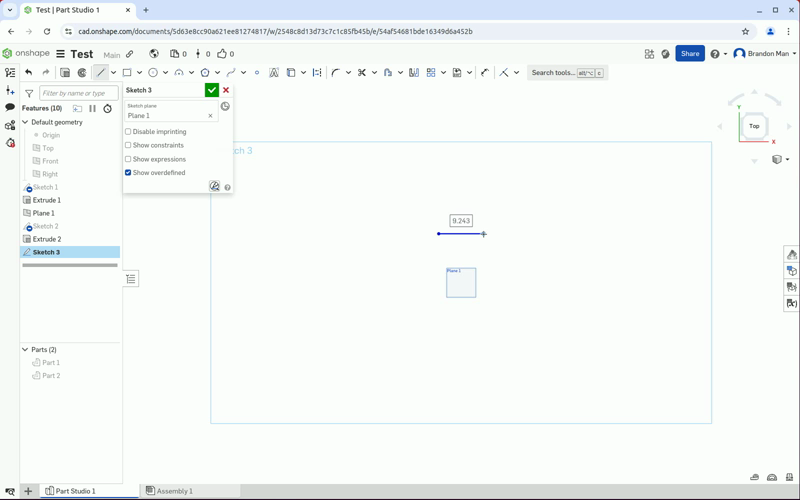
mouse_move(513, 233)
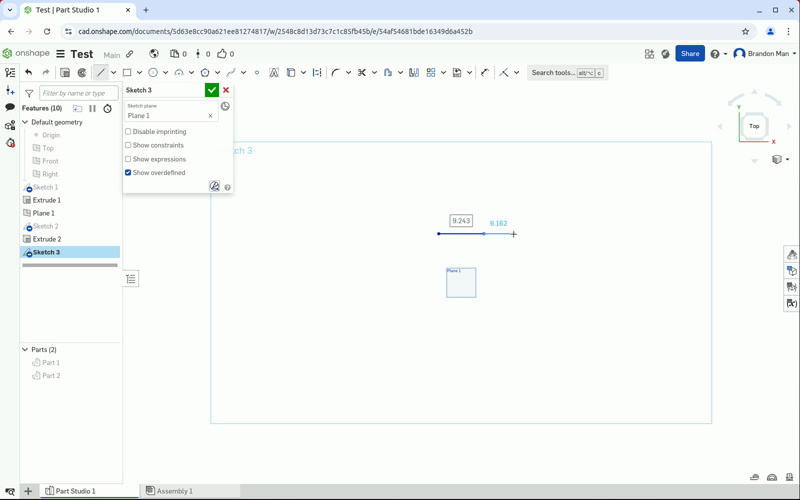
mouse_move(483, 188)
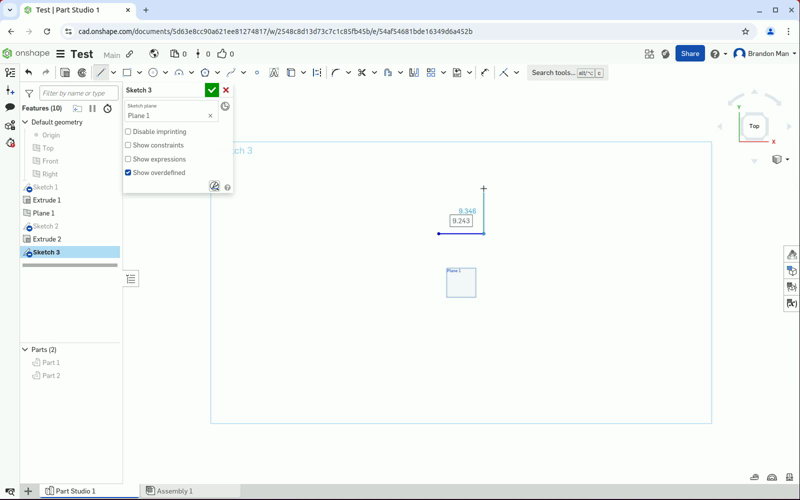
click(483, 188)
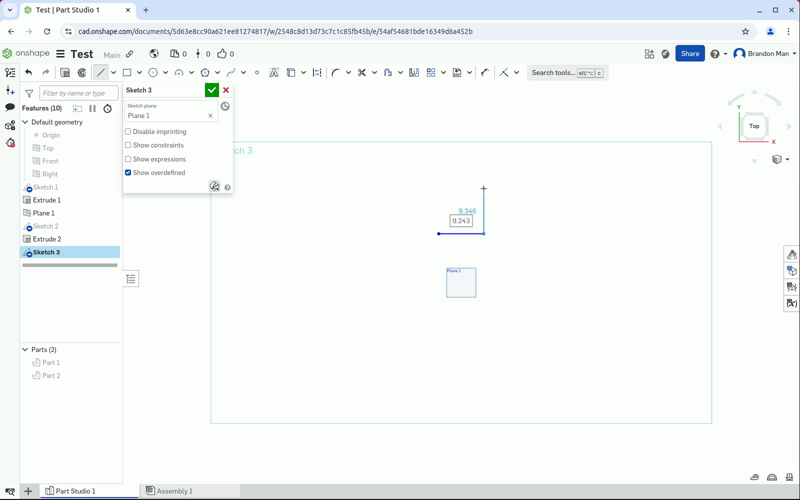
key_up(shift)
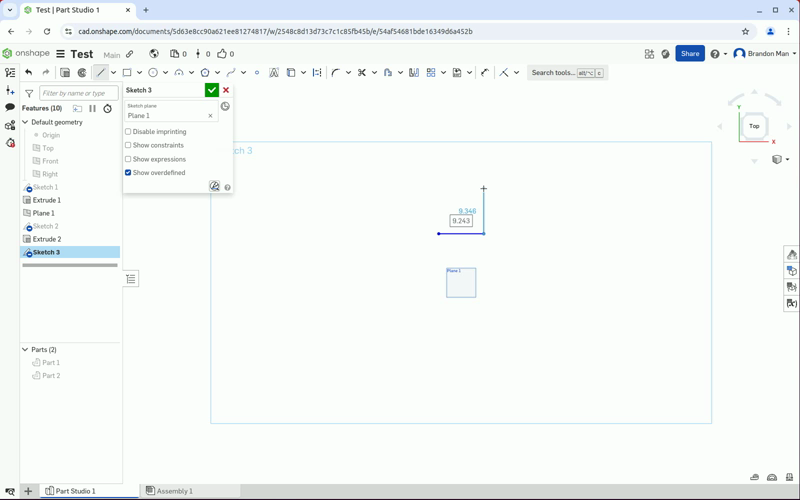
key_down(shift)
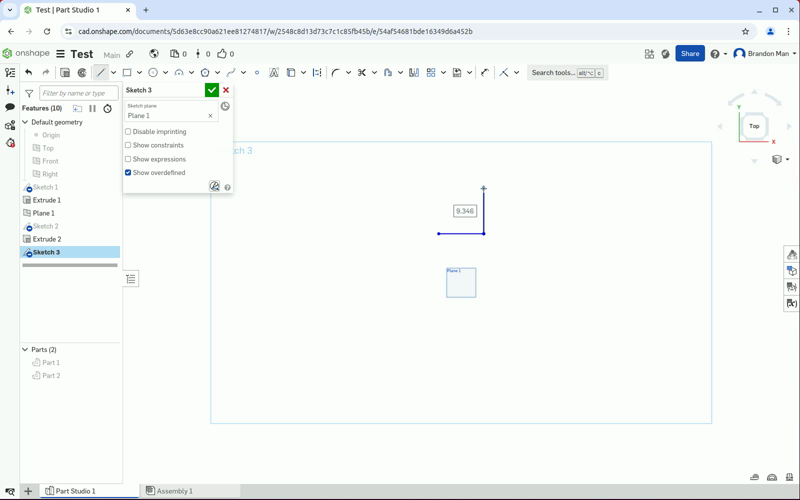
mouse_move(513, 188)
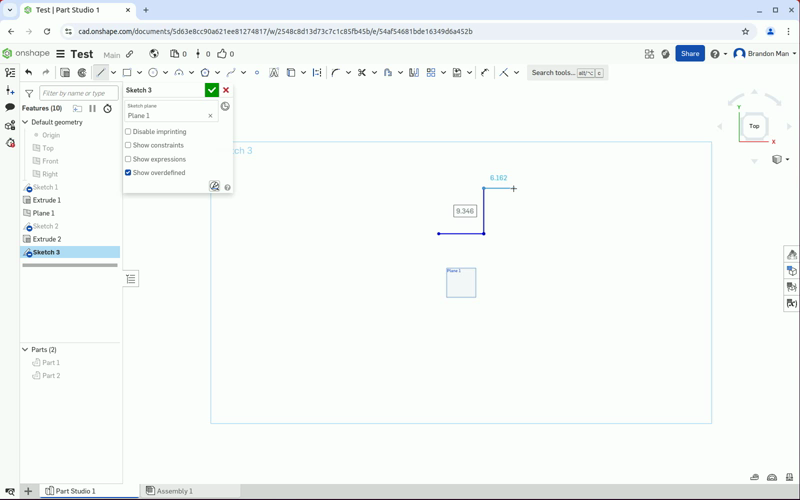
mouse_move(438, 188)
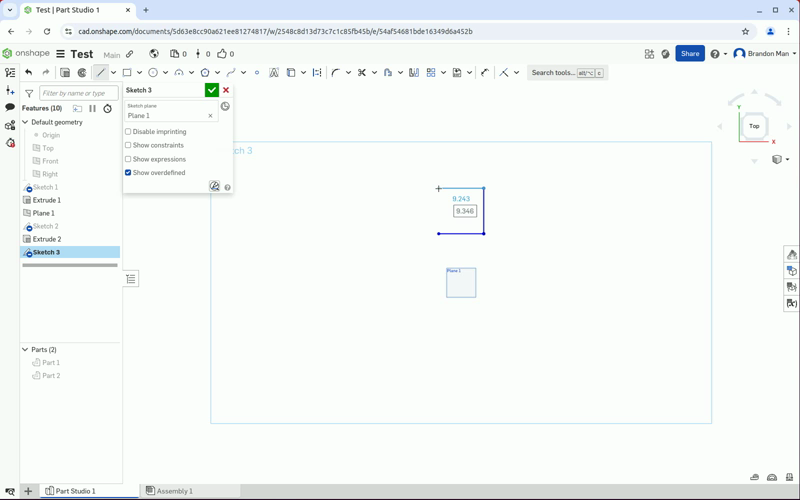
click(438, 188)
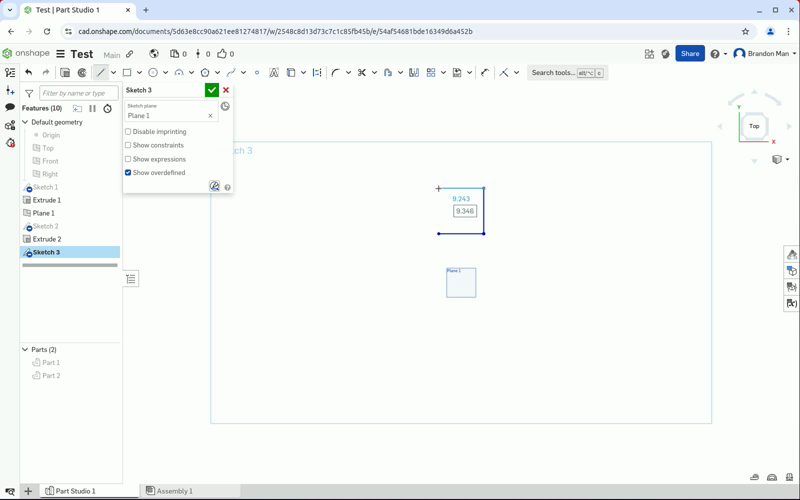
key_up(shift)
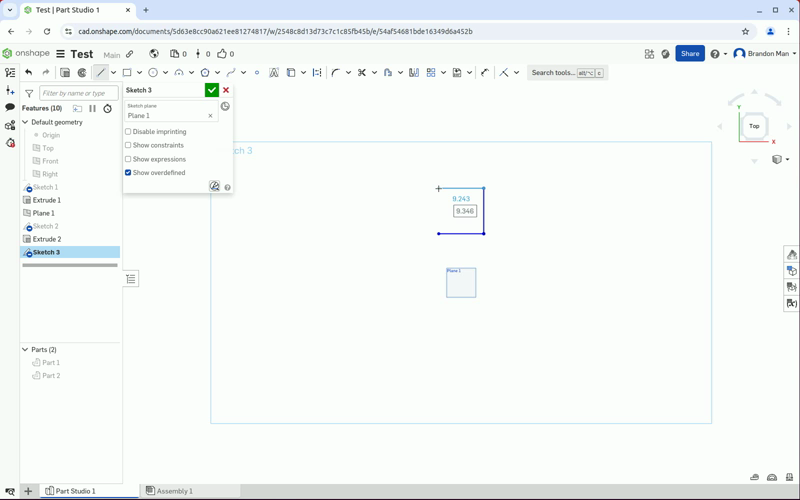
mouse_move(468, 188)
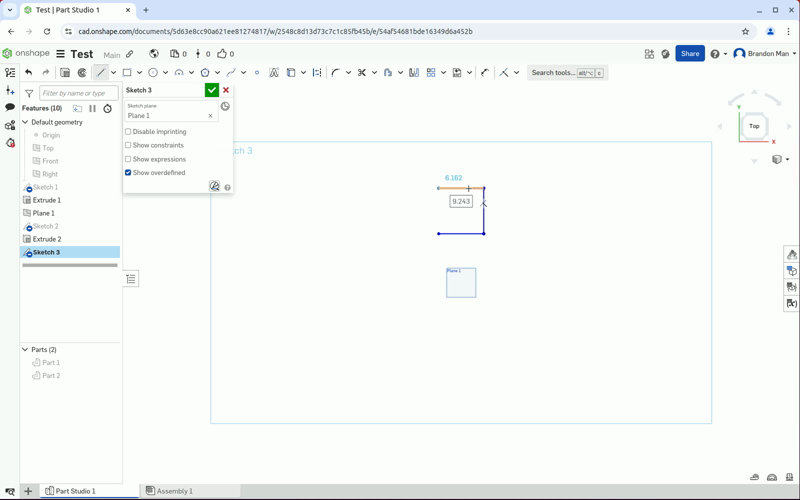
key_down(shift)
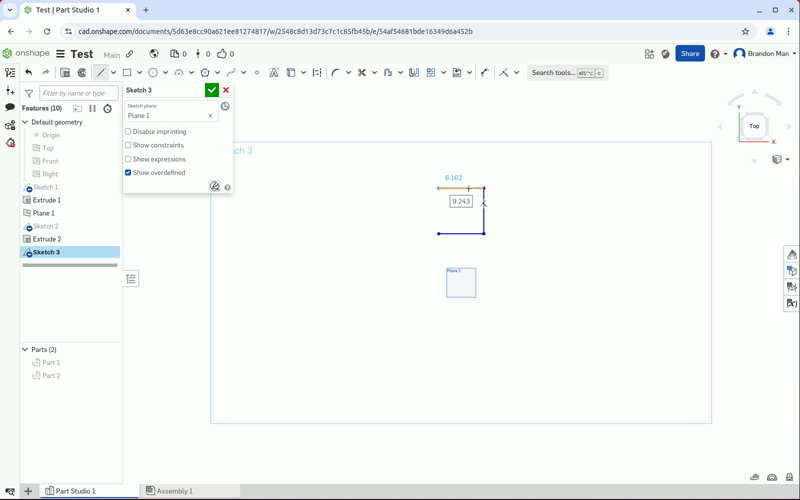
mouse_move(438, 233)
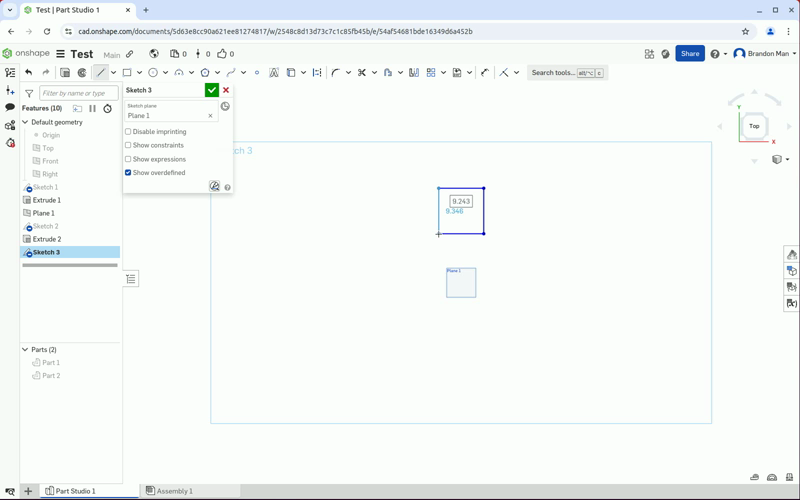
key_up(shift)
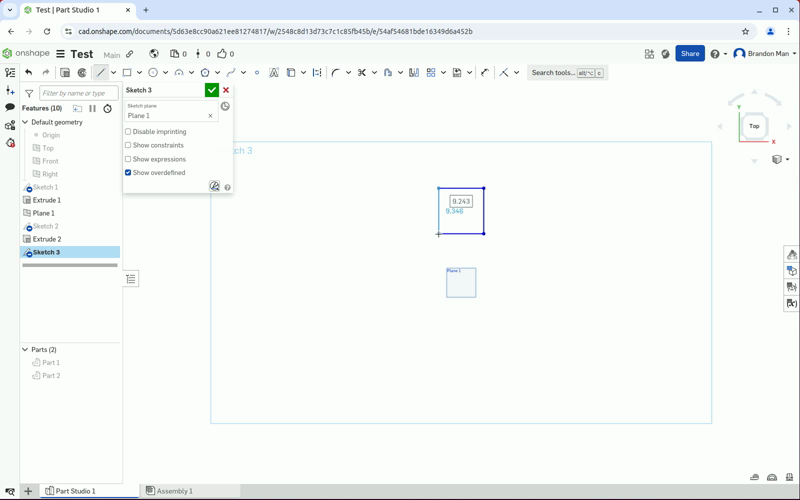
click(438, 233)
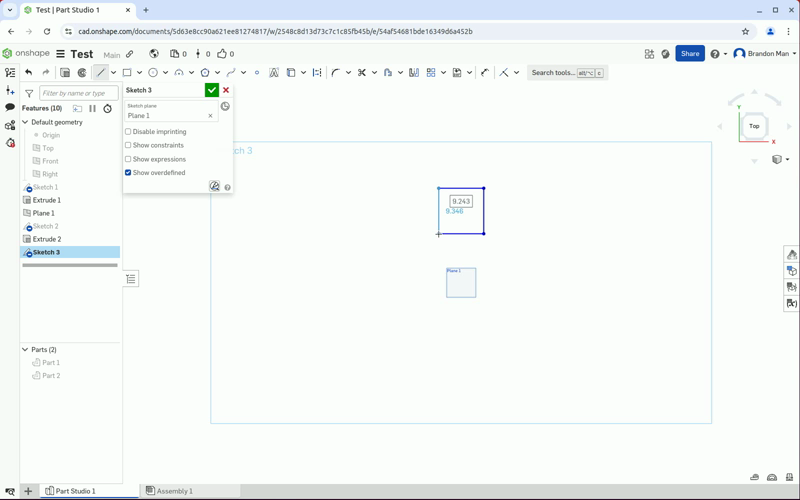
key(esc)
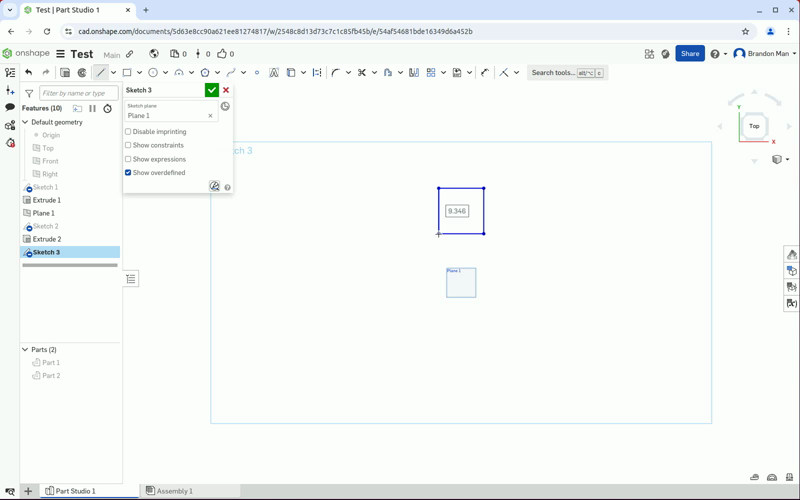
key(l)
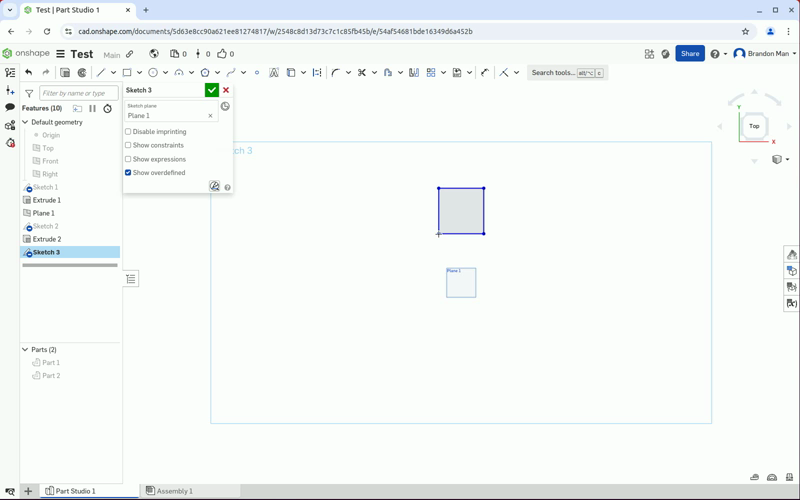
key_down(shift)
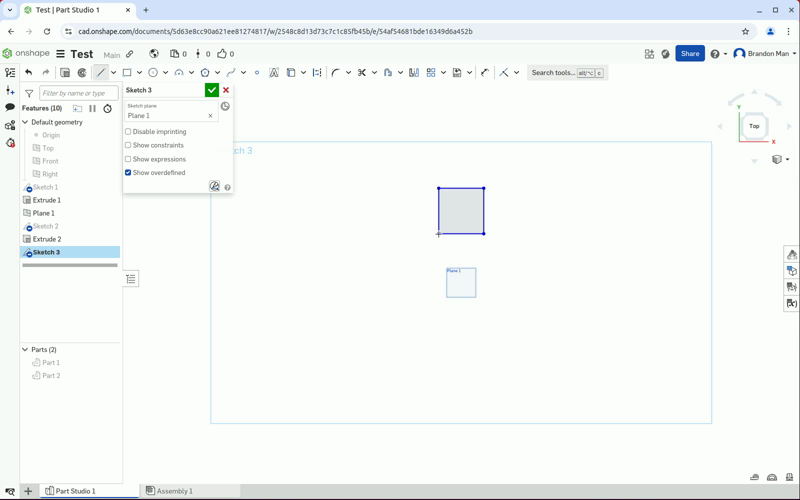
mouse_move(446, 226)
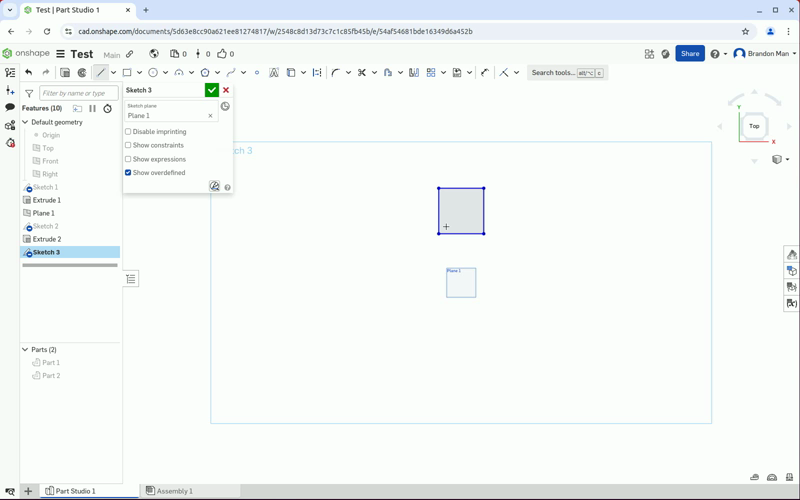
click(446, 226)
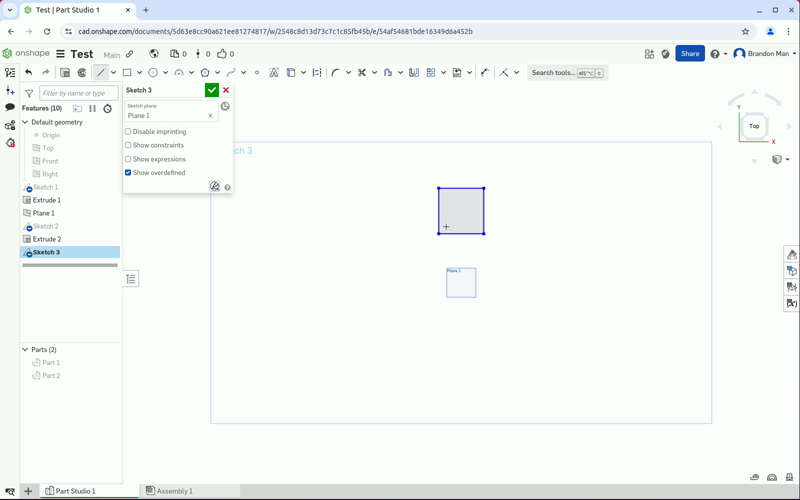
key_up(shift)
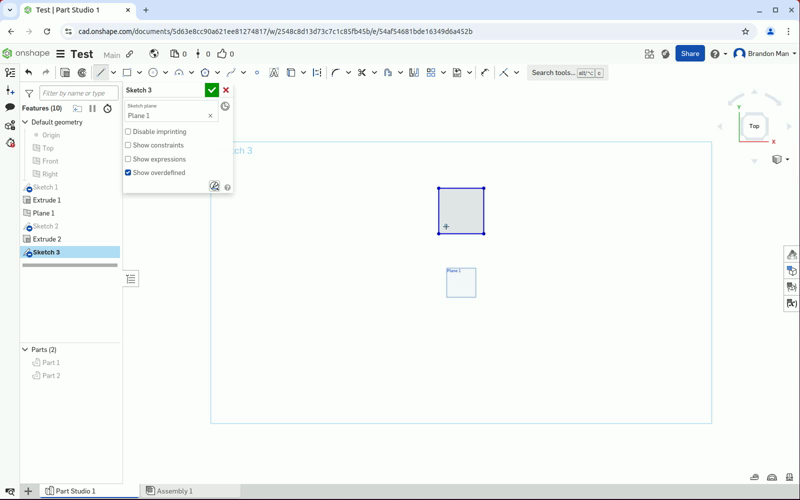
key_down(shift)
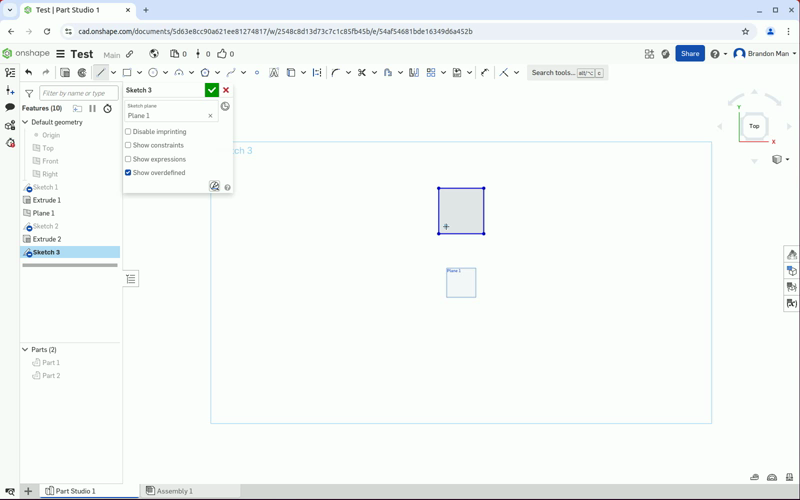
mouse_move(476, 226)
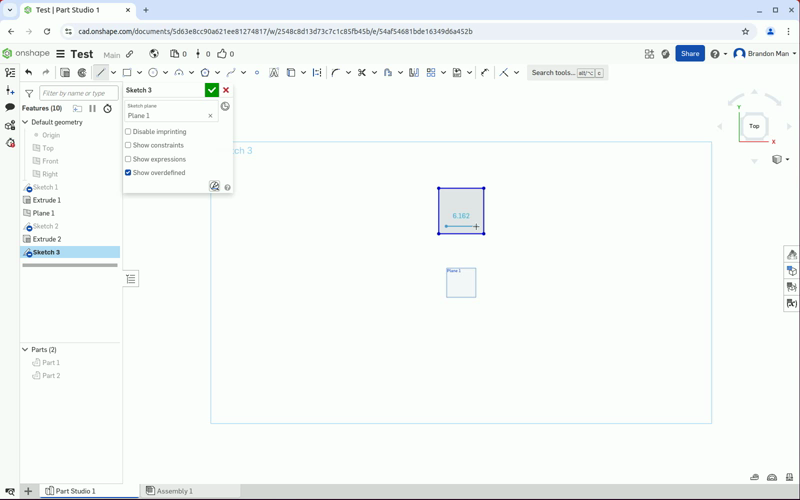
mouse_move(476, 226)
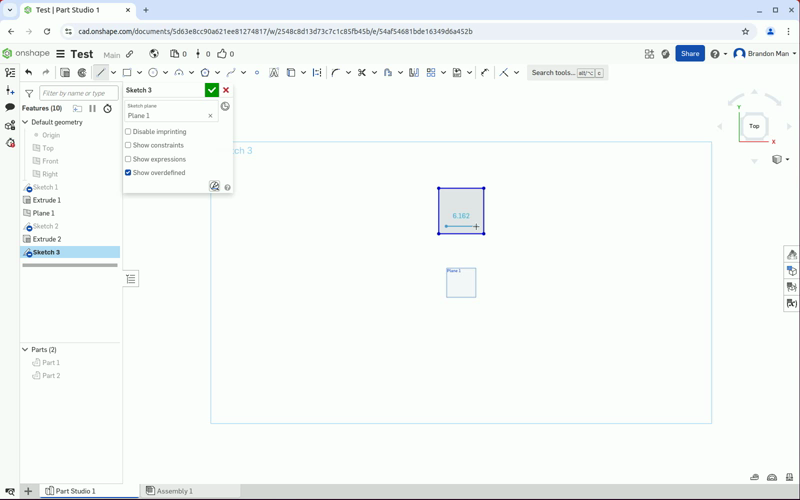
click(476, 226)
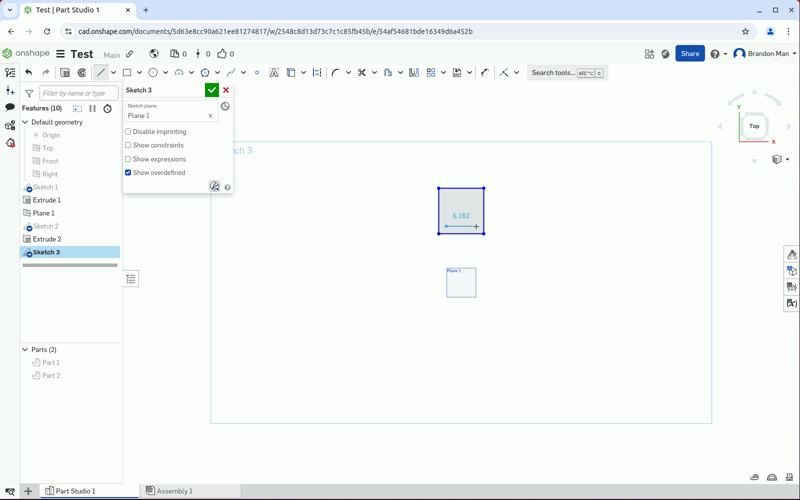
key_up(shift)
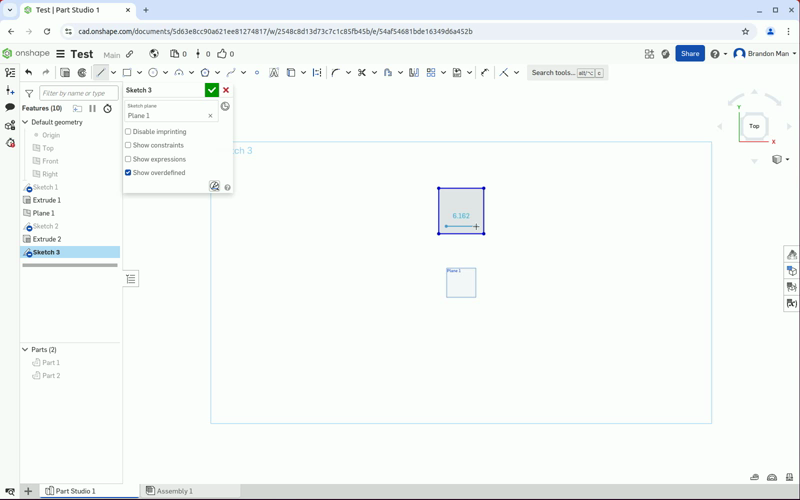
key_down(shift)
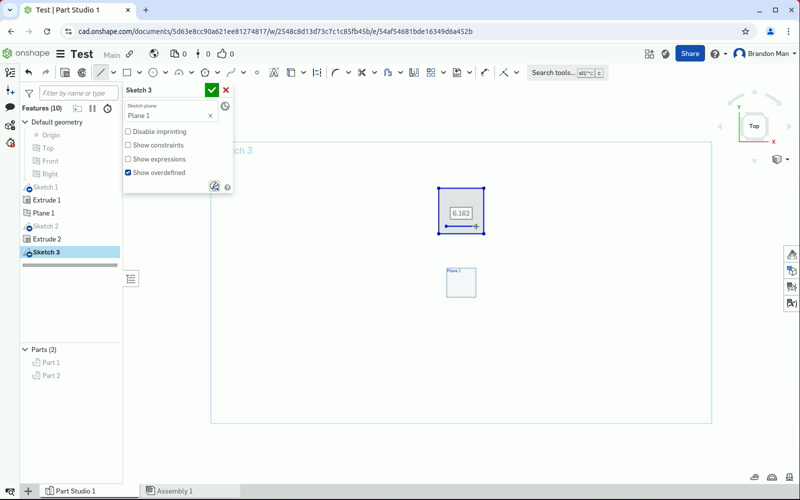
mouse_move(506, 226)
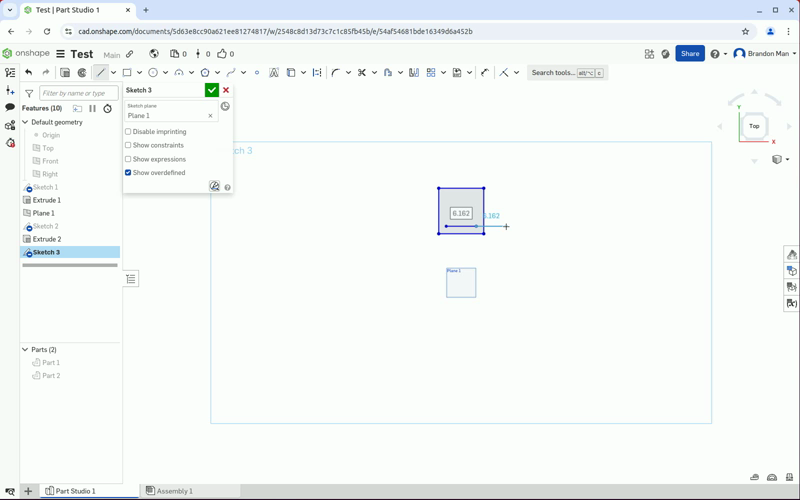
mouse_move(476, 196)
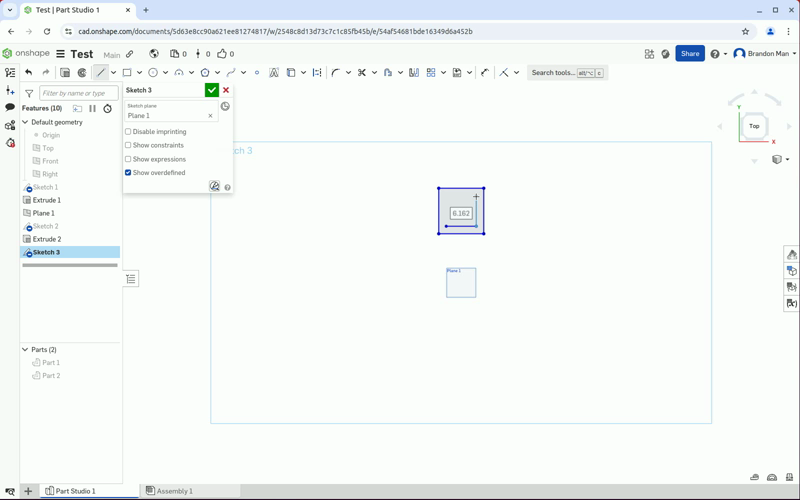
click(476, 196)
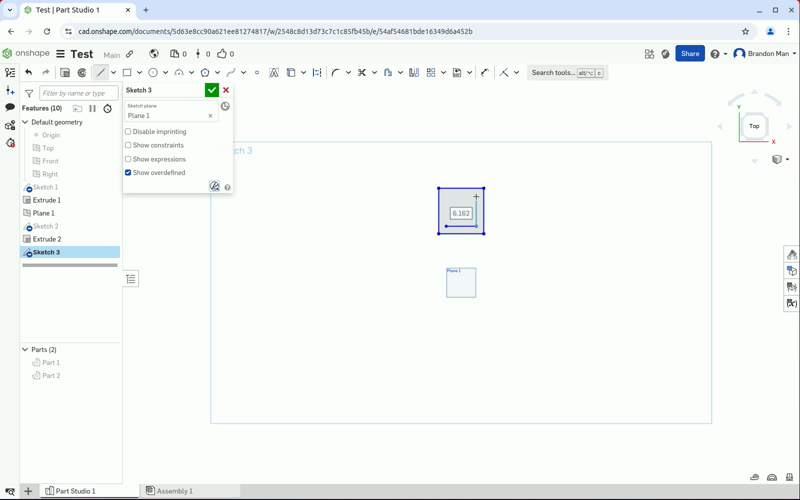
key_up(shift)
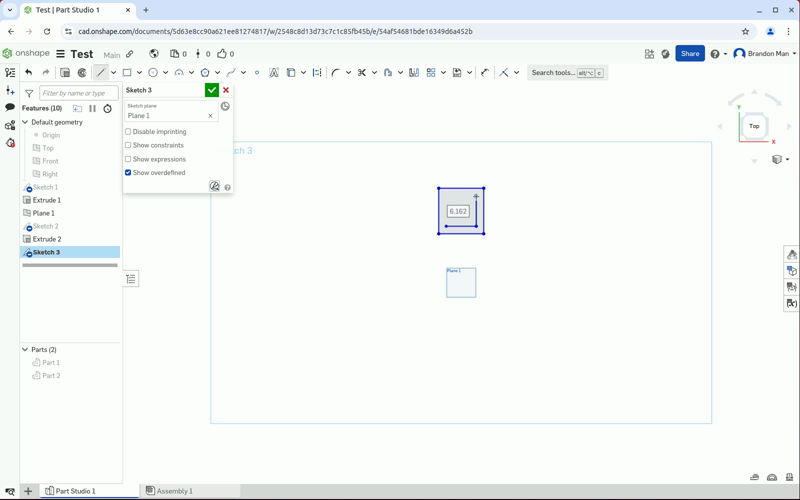
key_down(shift)
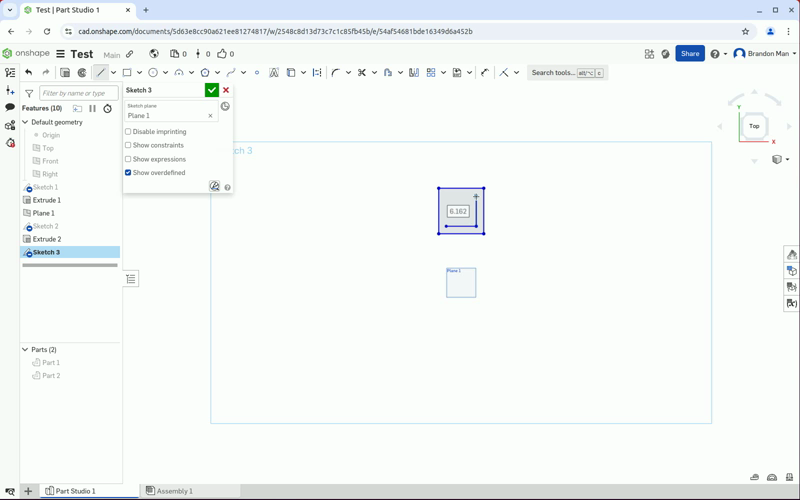
mouse_move(506, 196)
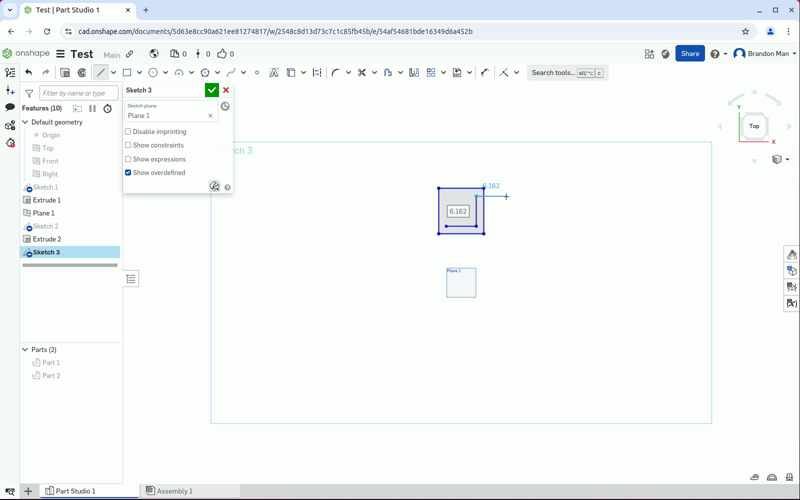
mouse_move(446, 196)
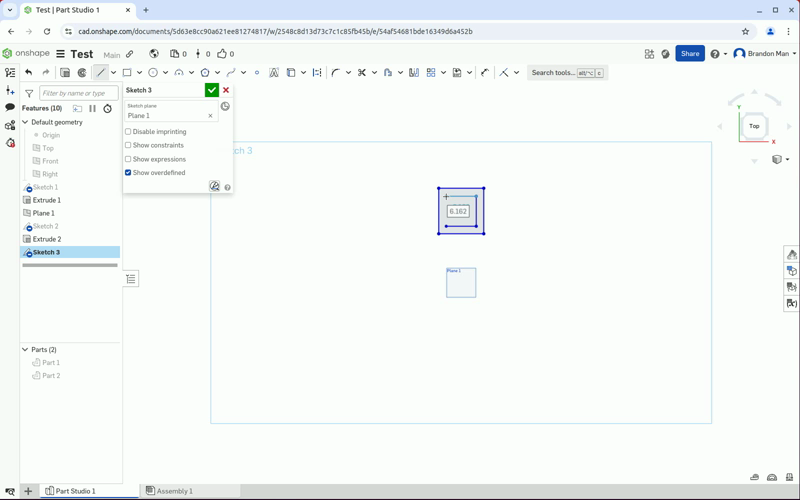
click(446, 196)
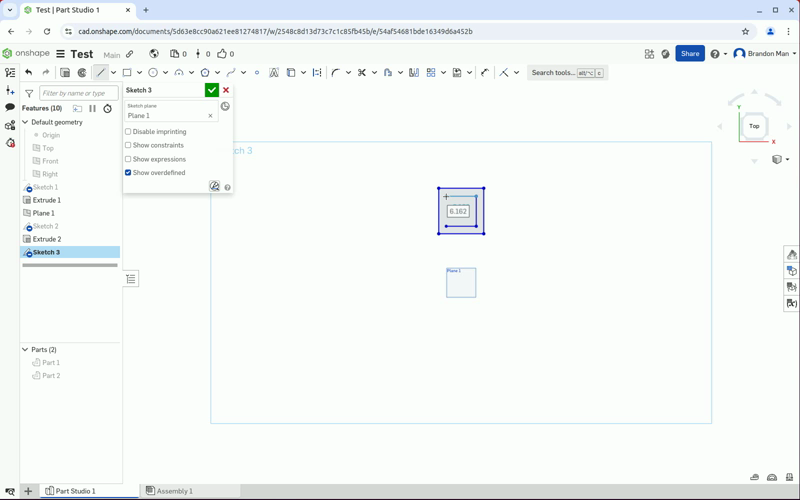
key_up(shift)
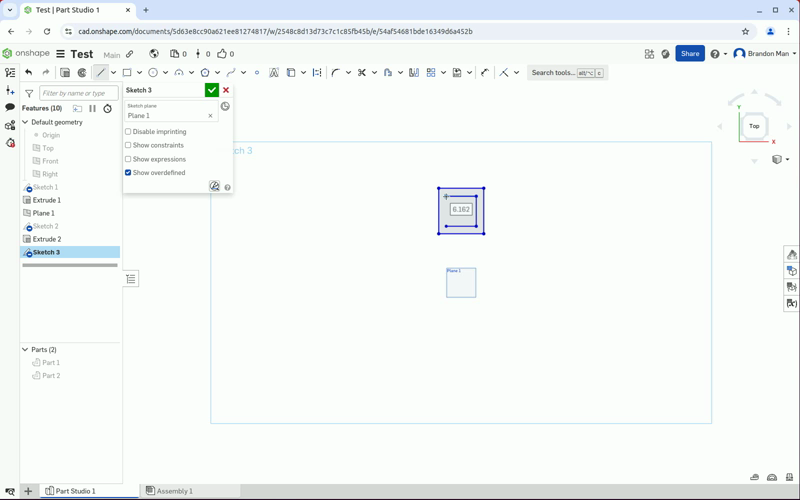
mouse_move(476, 196)
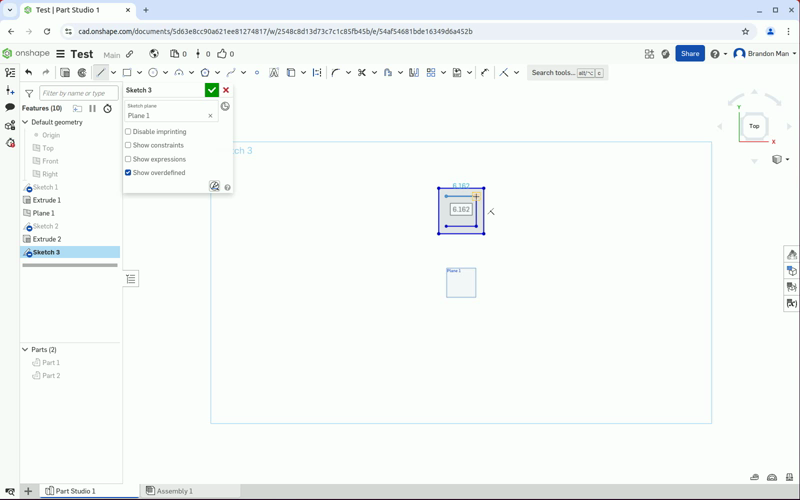
key_down(shift)
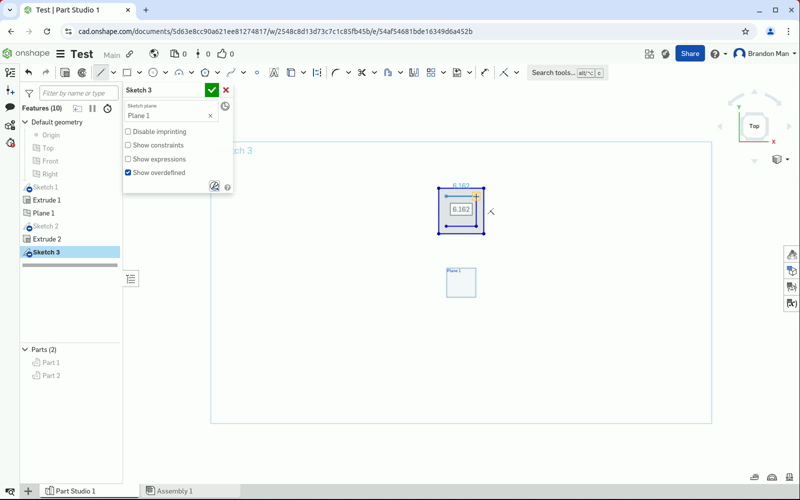
mouse_move(446, 226)
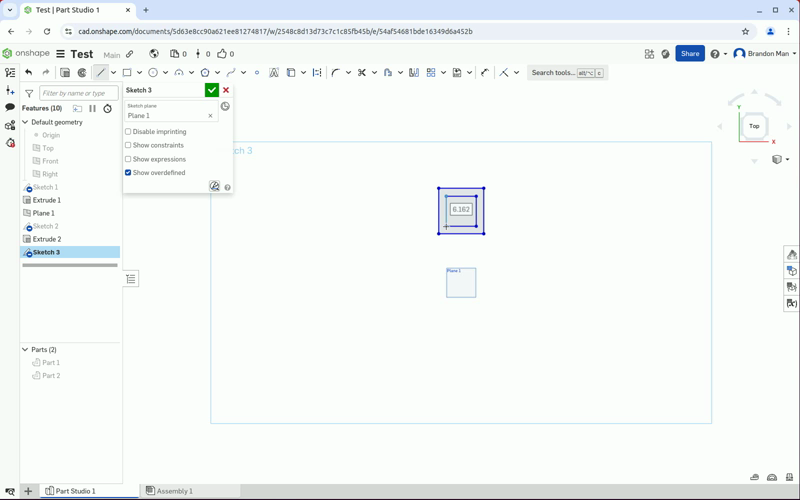
key_up(shift)
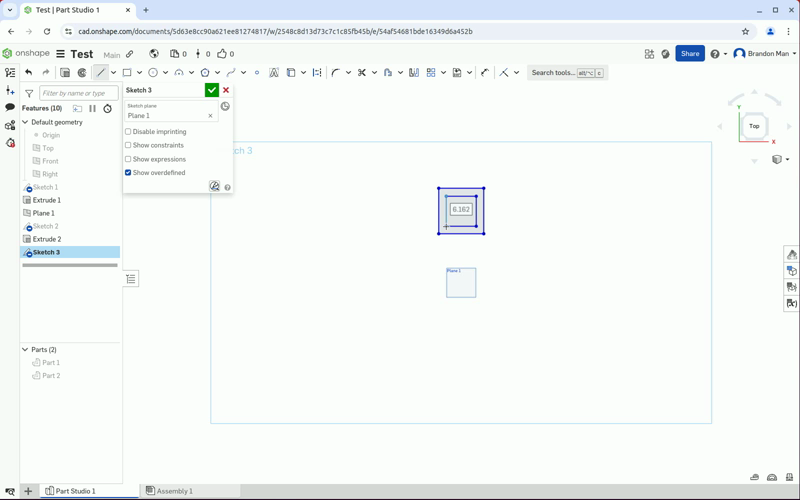
click(446, 226)
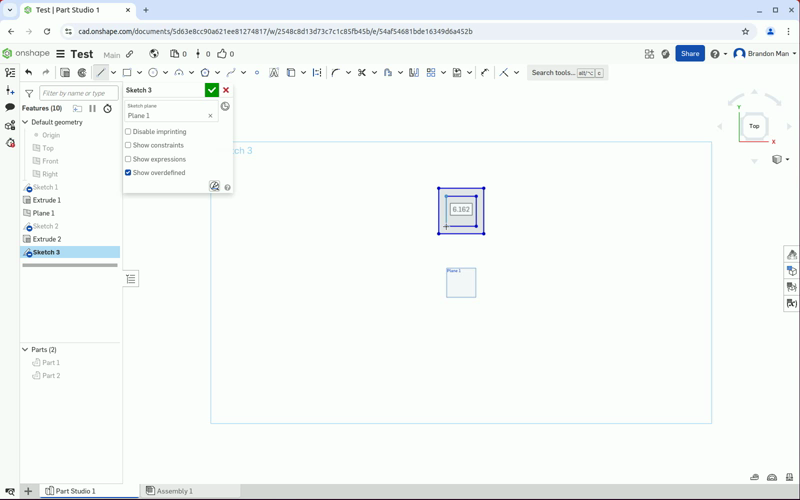
key(esc)
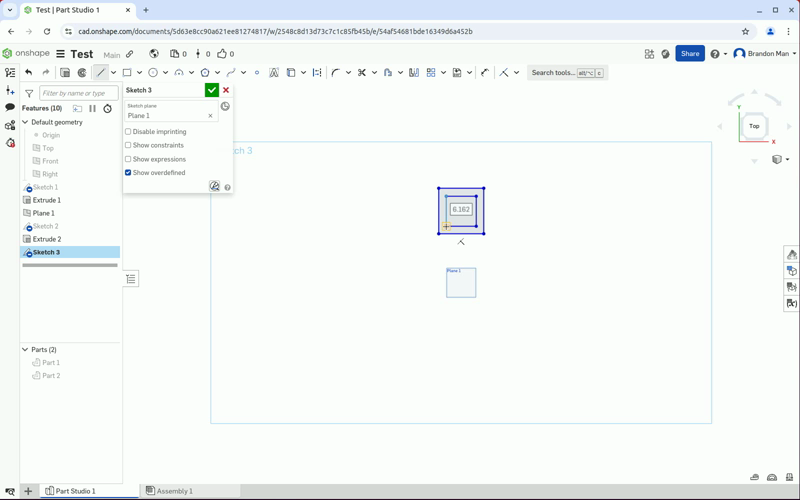
mouse_move(462, 189)
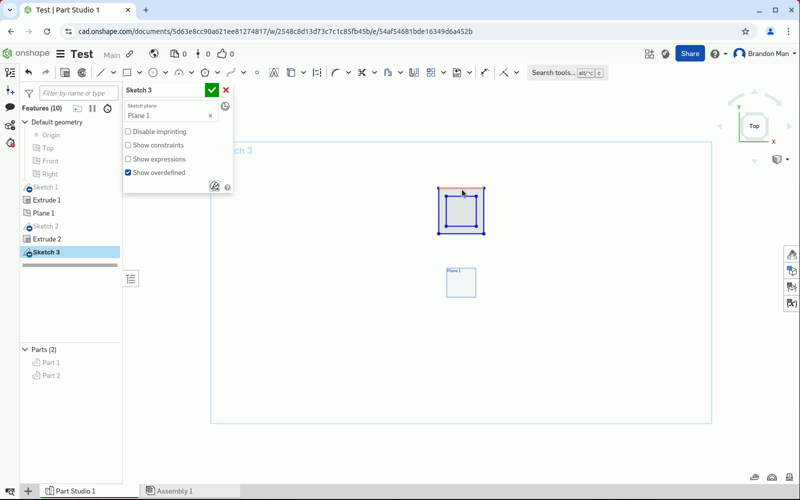
scroll(6)
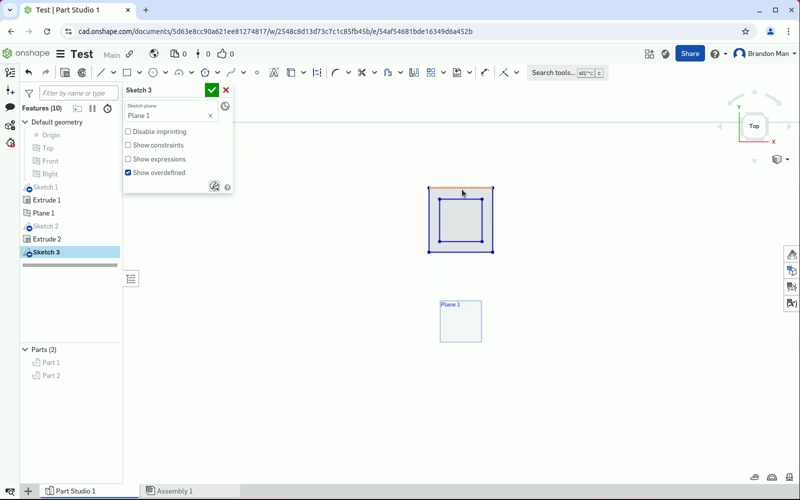
scroll(6)
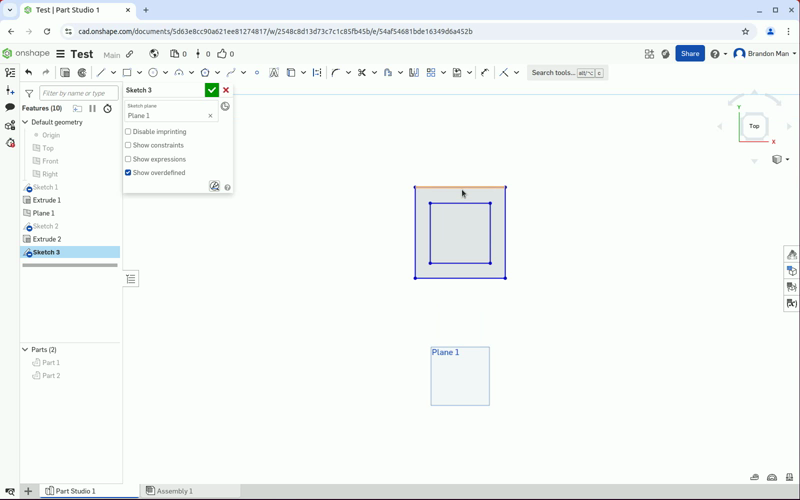
scroll(6)
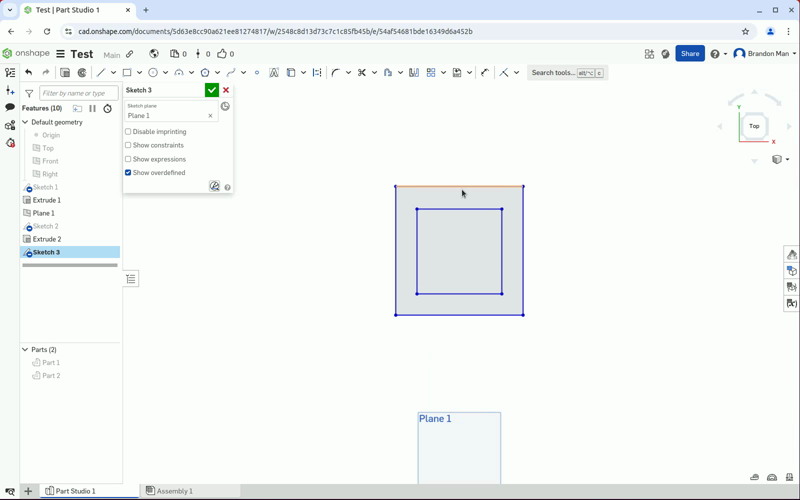
scroll(6)
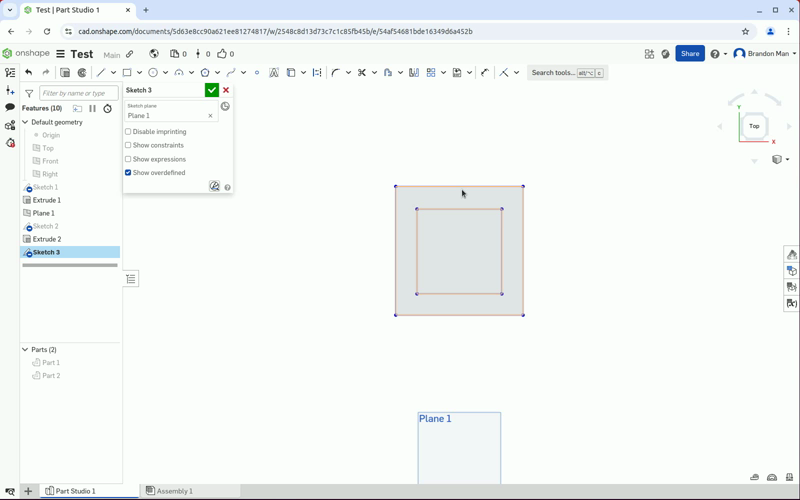
scroll(6)
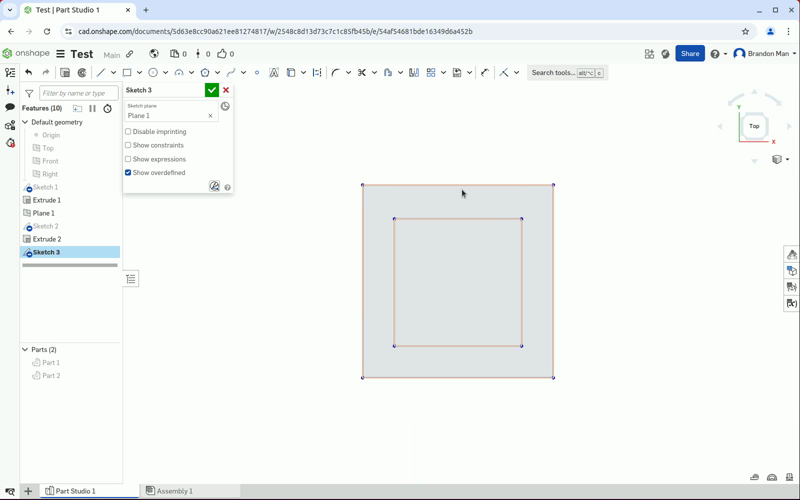
scroll(6)
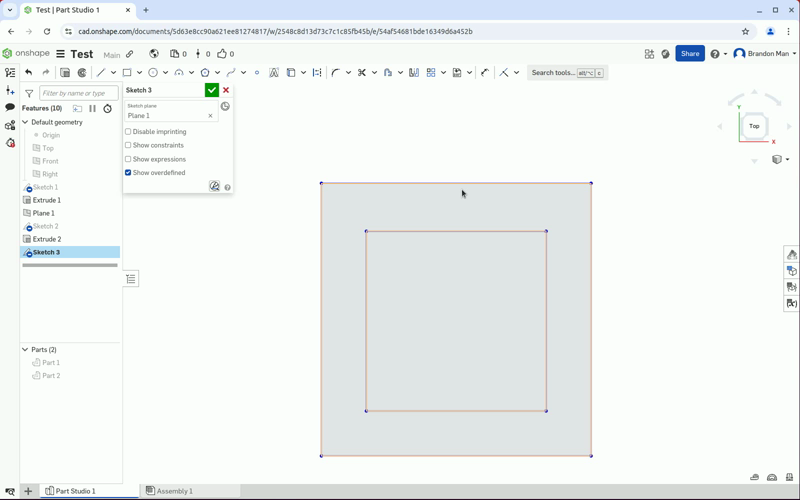
scroll(6)
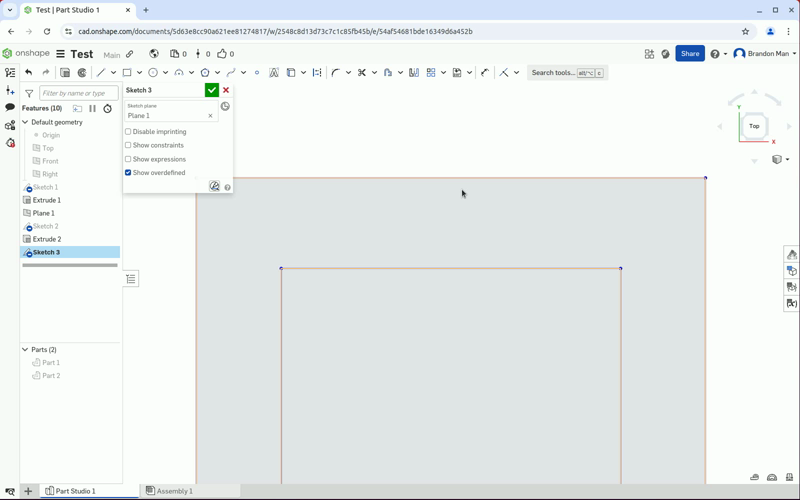
click(462, 189)
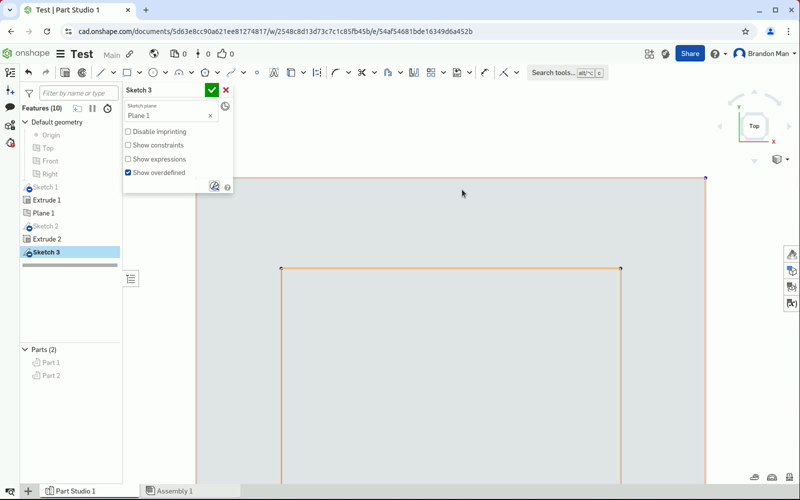
scroll(-6)
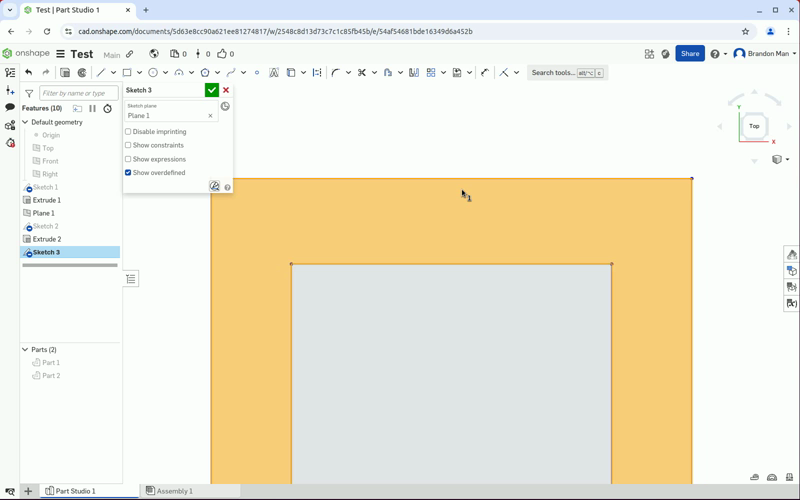
scroll(-6)
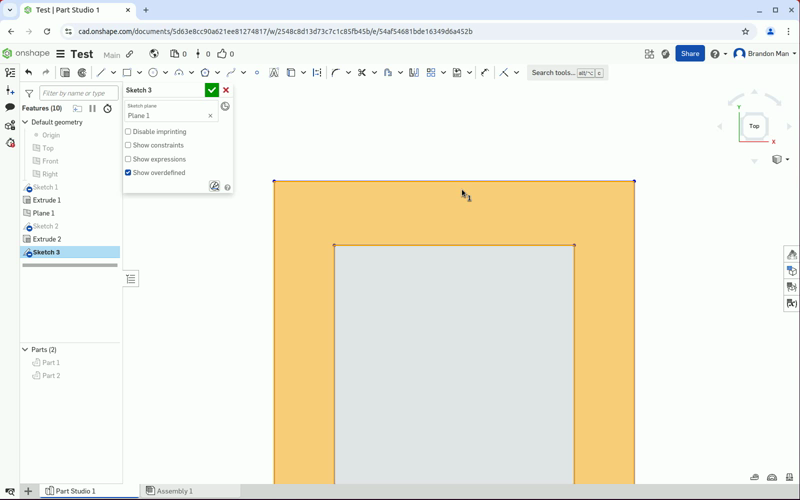
scroll(-6)
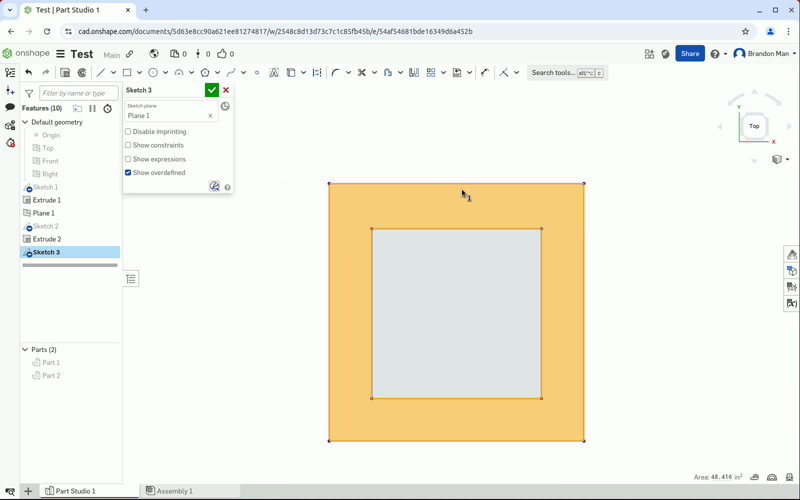
scroll(-6)
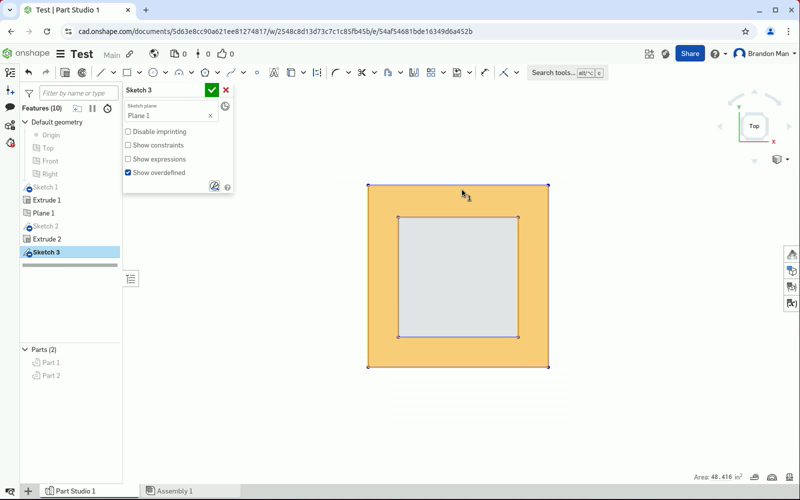
scroll(-6)
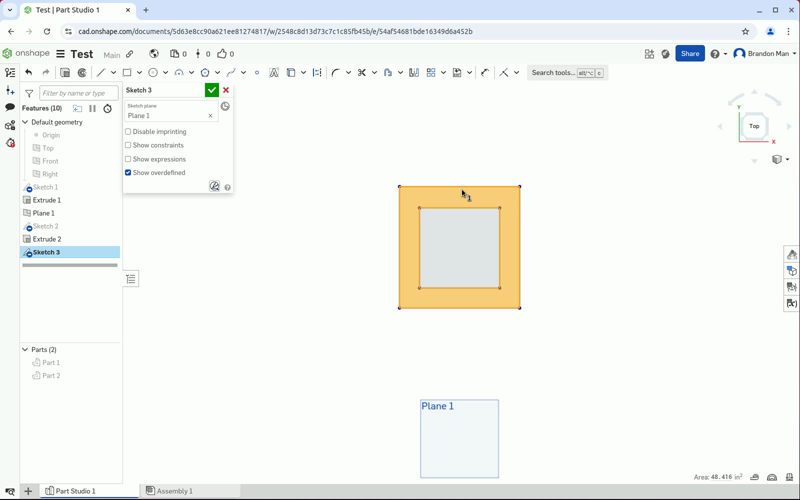
scroll(-6)
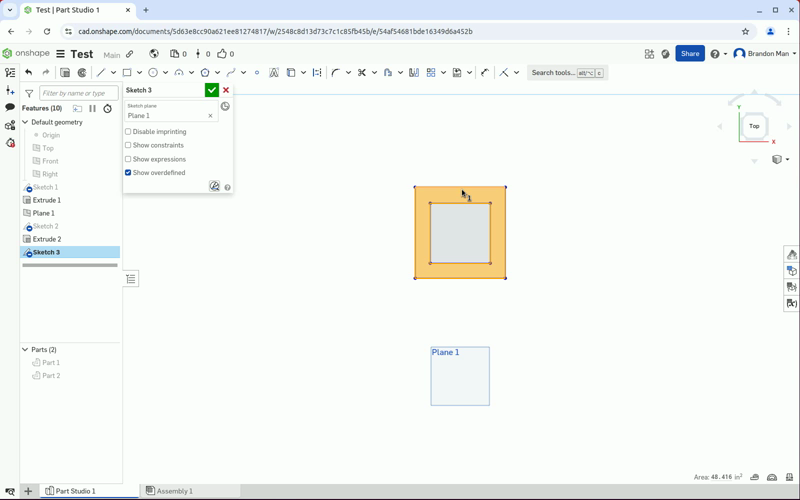
scroll(-6)
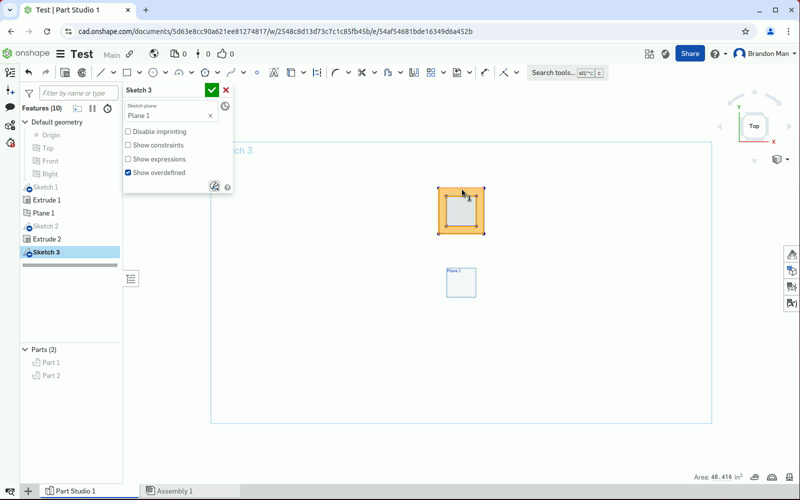
mouse_move(73, 352)
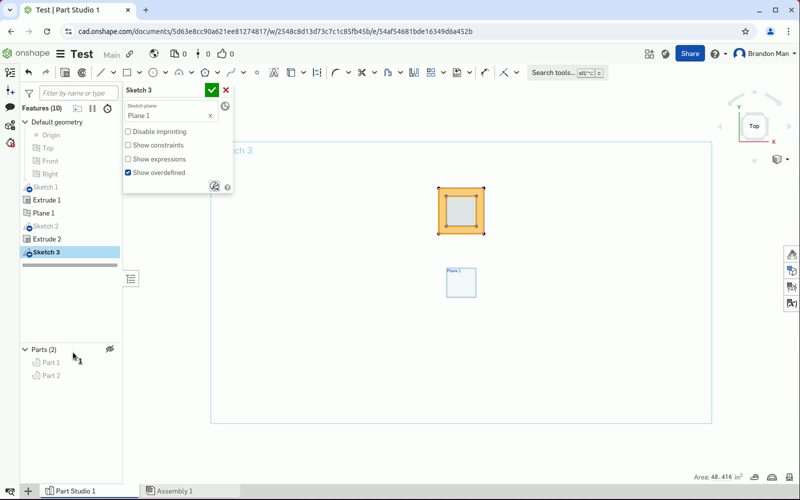
key(shift+y)
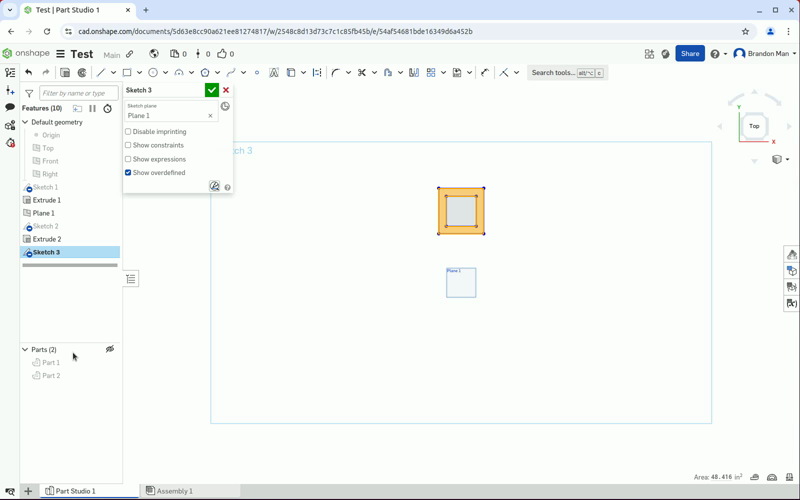
key(shift+e)
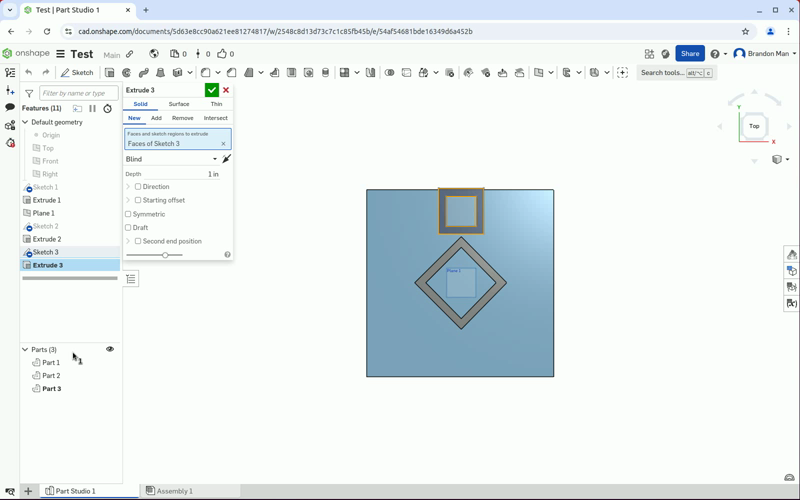
mouse_move(143, 106)
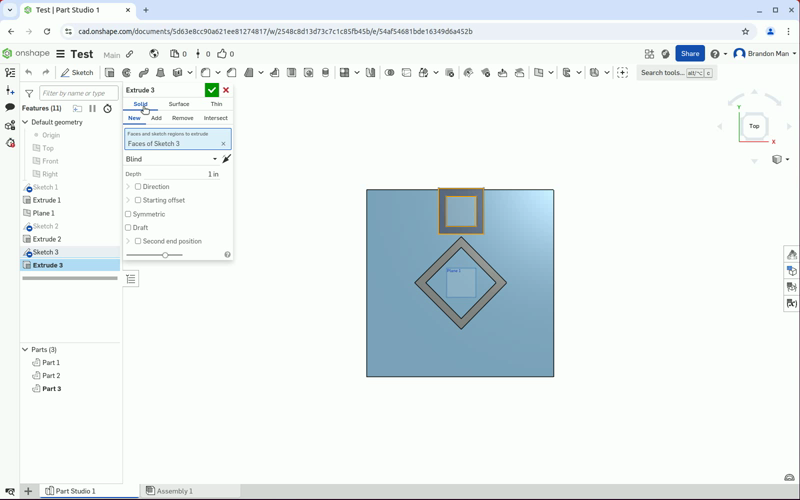
click(143, 106)
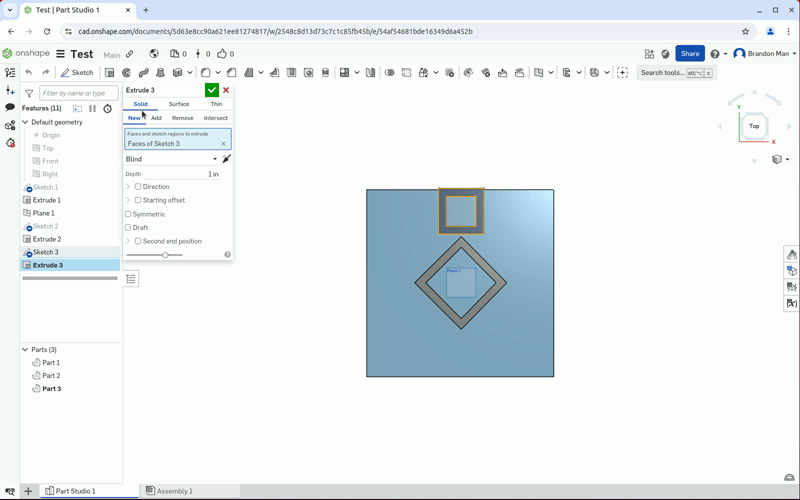
mouse_move(137, 120)
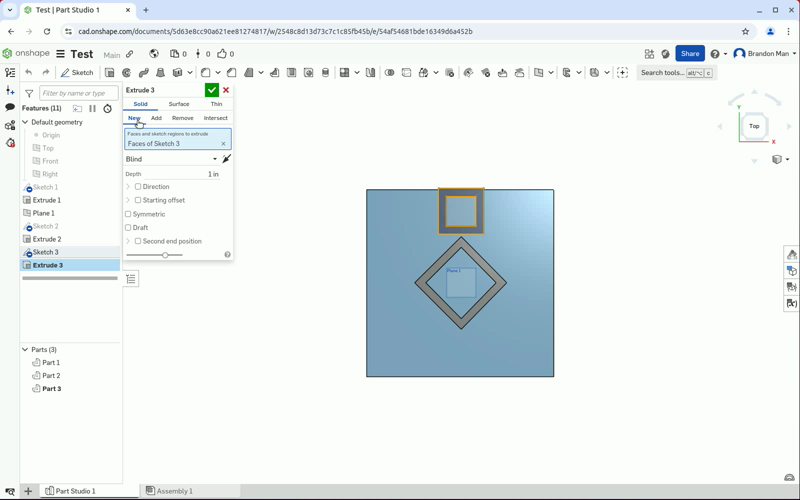
click(137, 120)
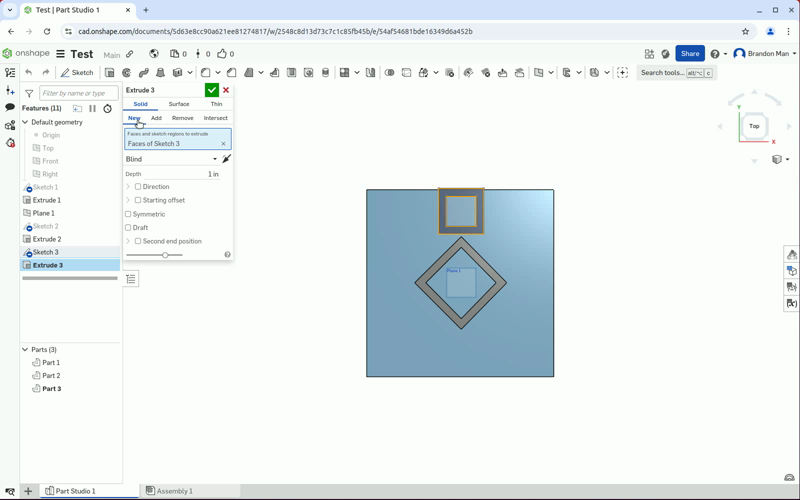
key(tab, 4)
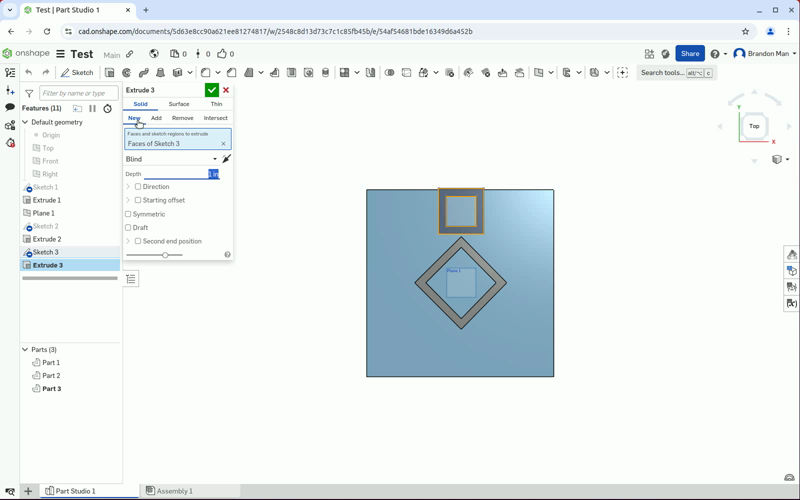
text(2.648)
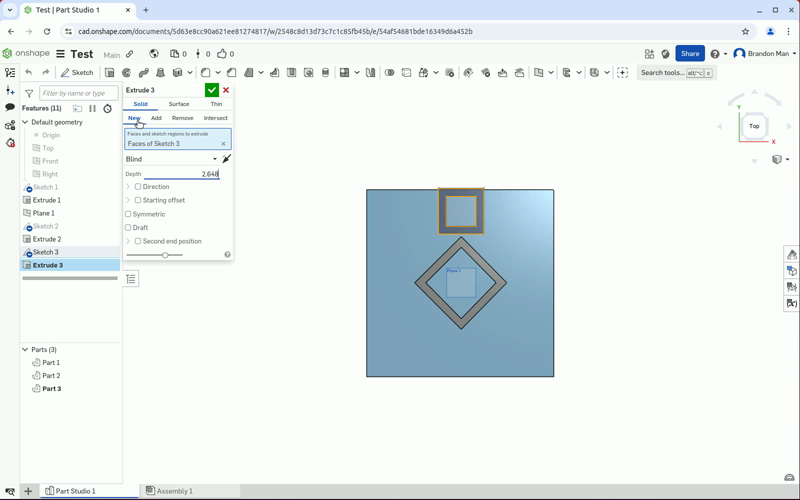
key(enter)
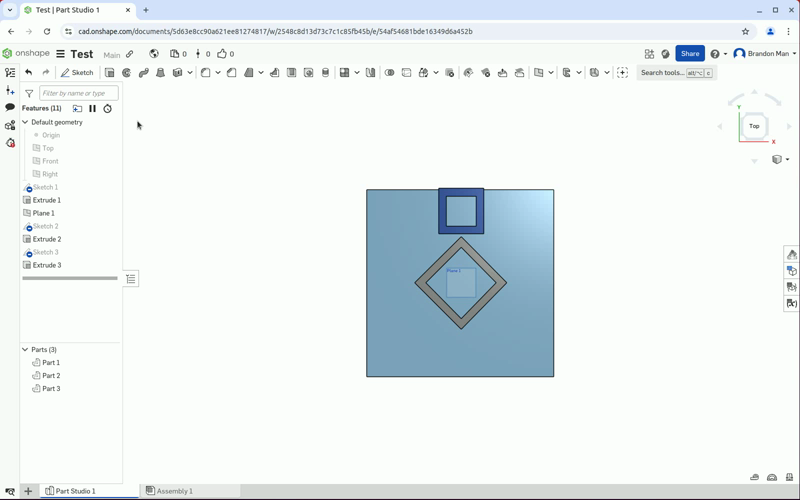
key(shift+h)
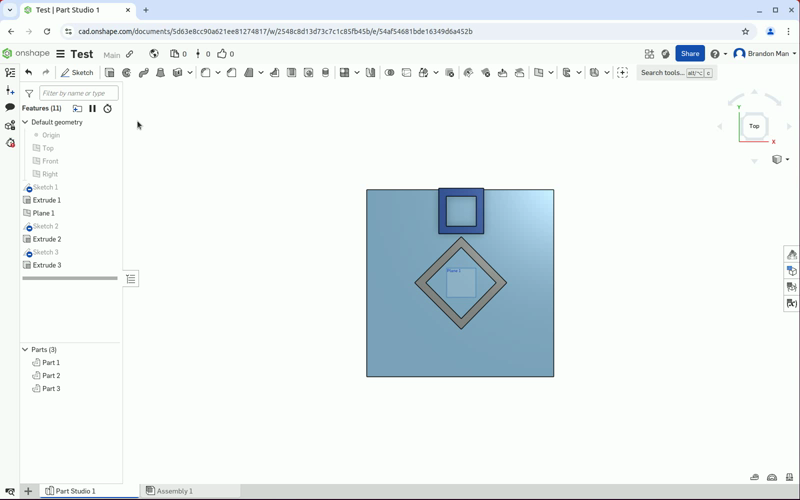
key(shift+h)
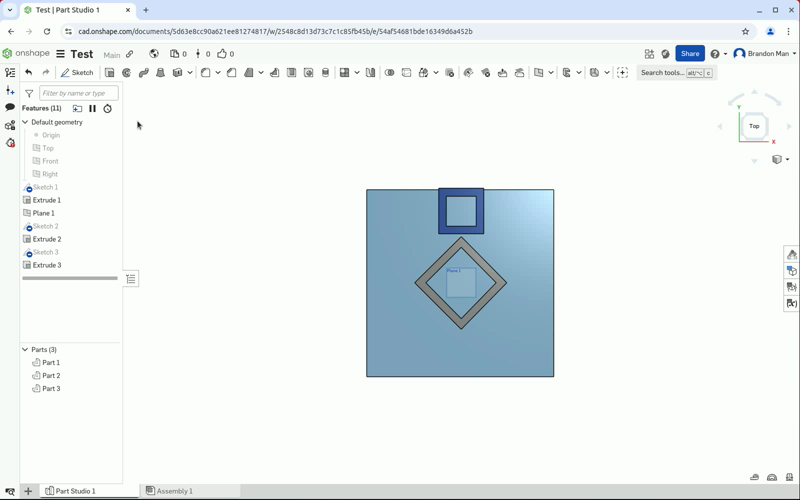
mouse_move(73, 189)
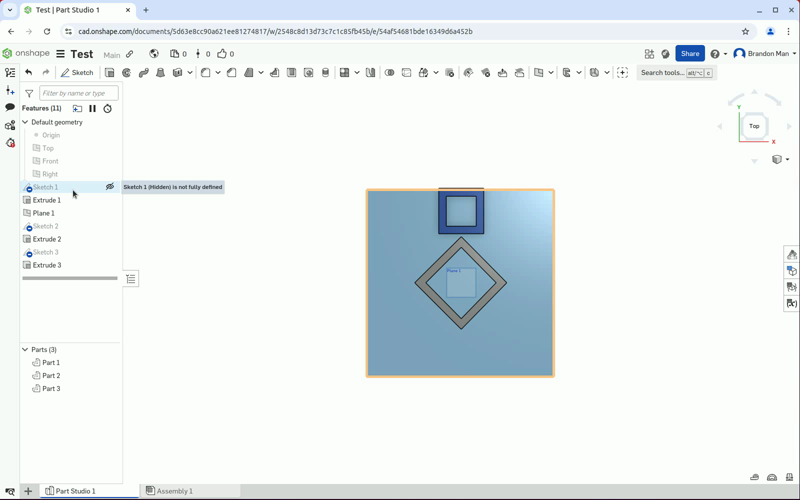
click(73, 189)
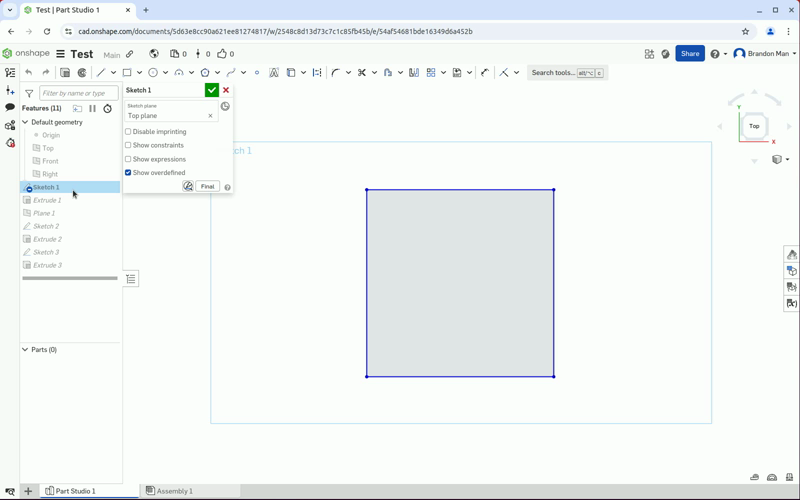
mouse_move(229, 92)
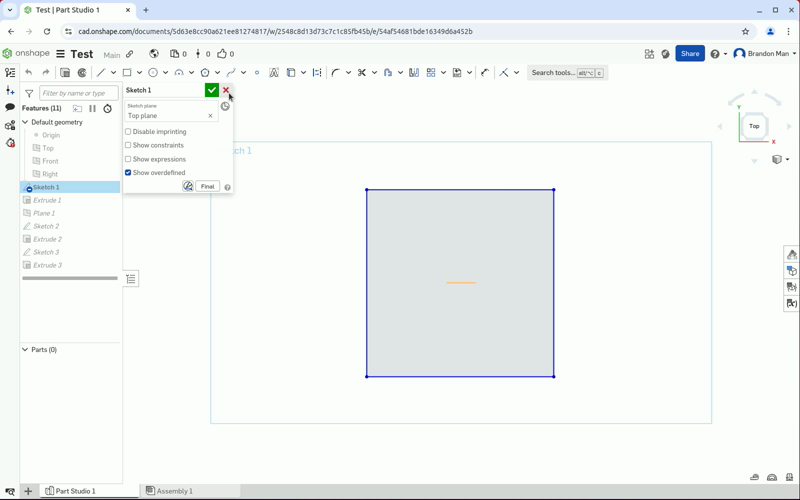
click(229, 92)
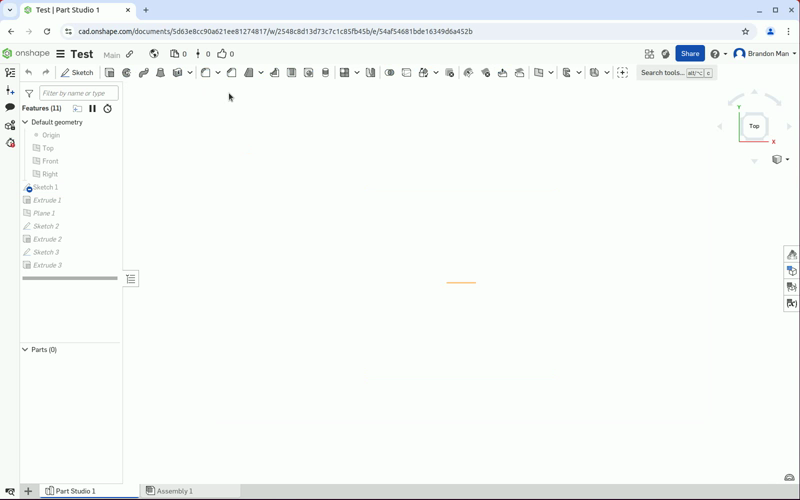
key(shift+s)
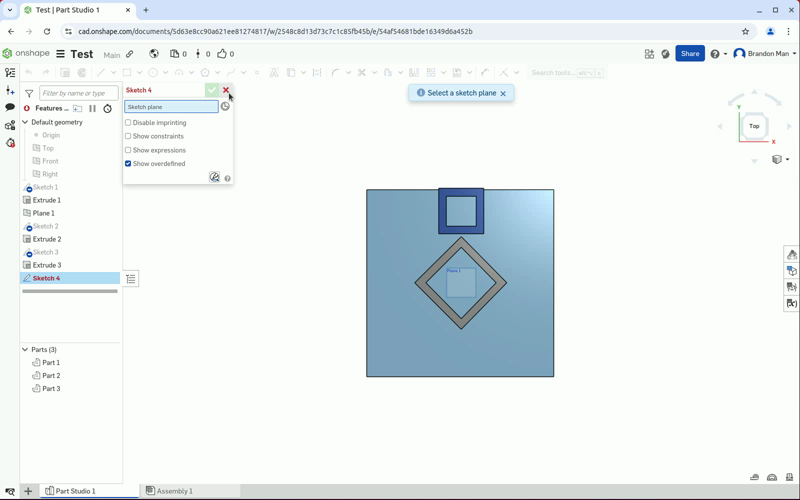
mouse_move(73, 215)
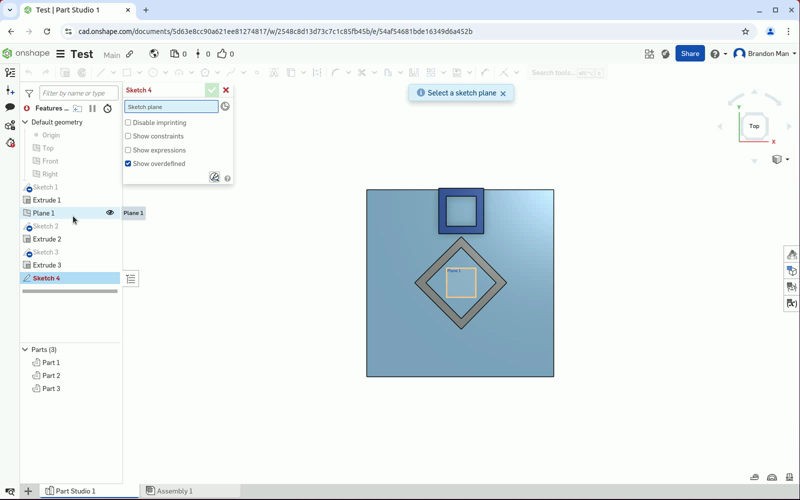
click(73, 215)
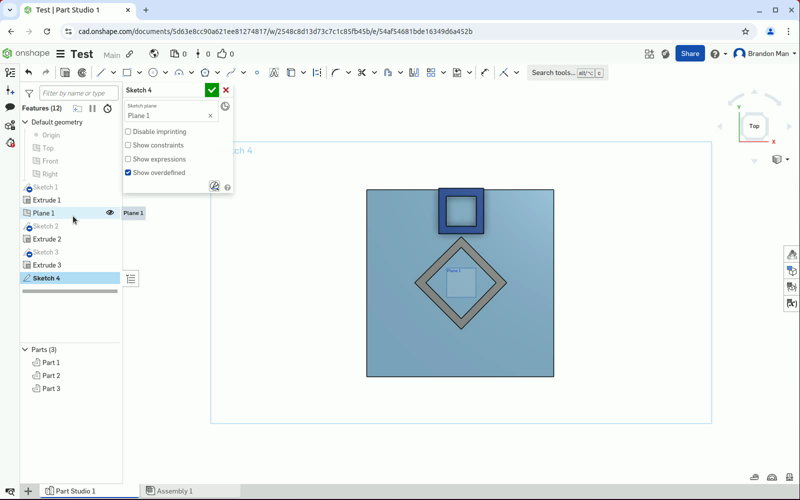
mouse_move(73, 352)
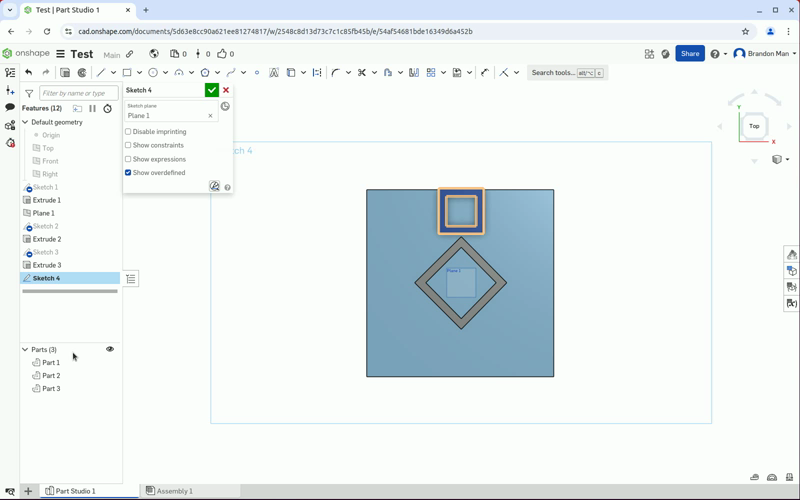
key(y)
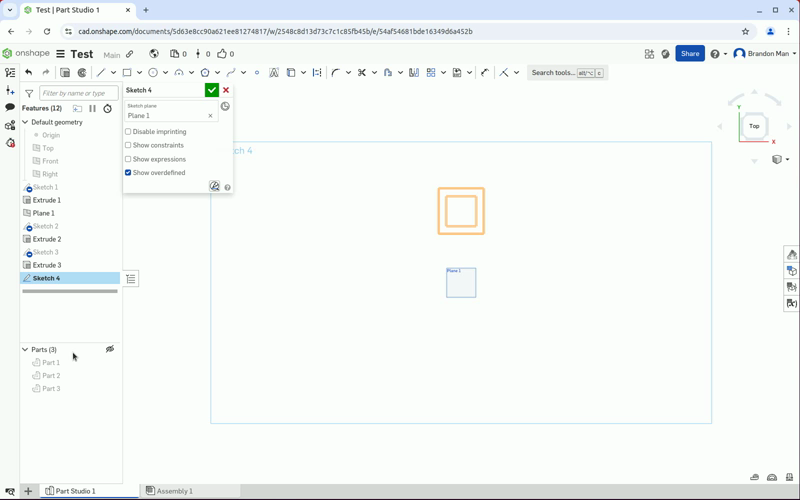
key(l)
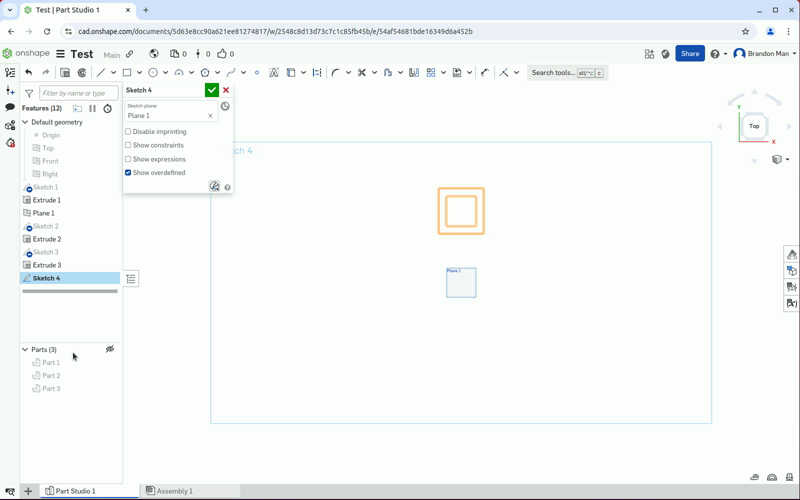
key_down(shift)
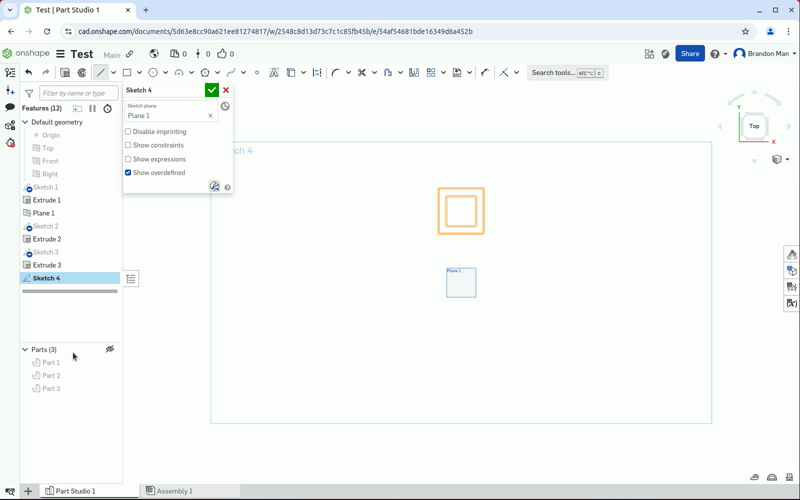
mouse_move(366, 305)
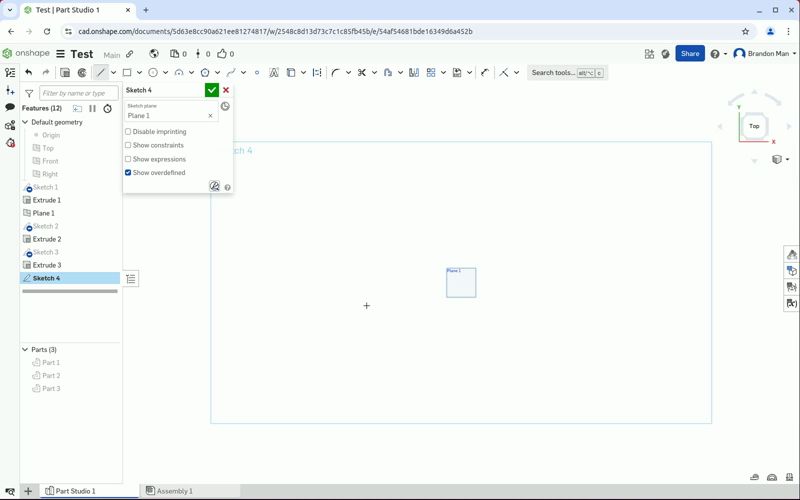
click(366, 305)
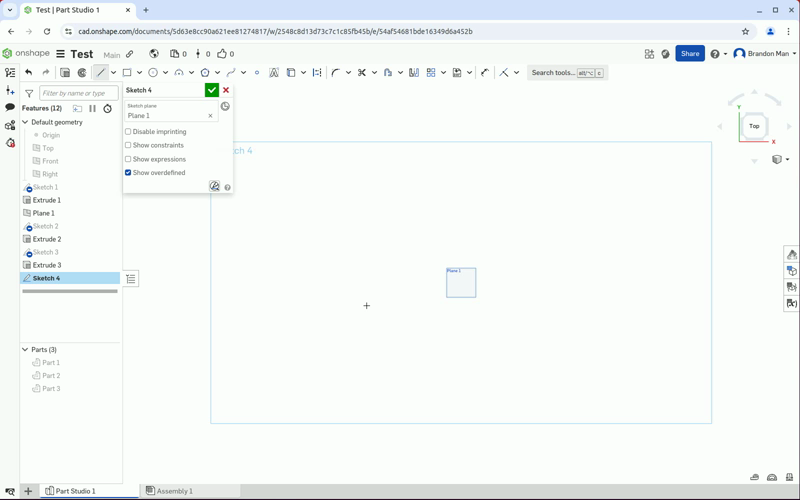
key_up(shift)
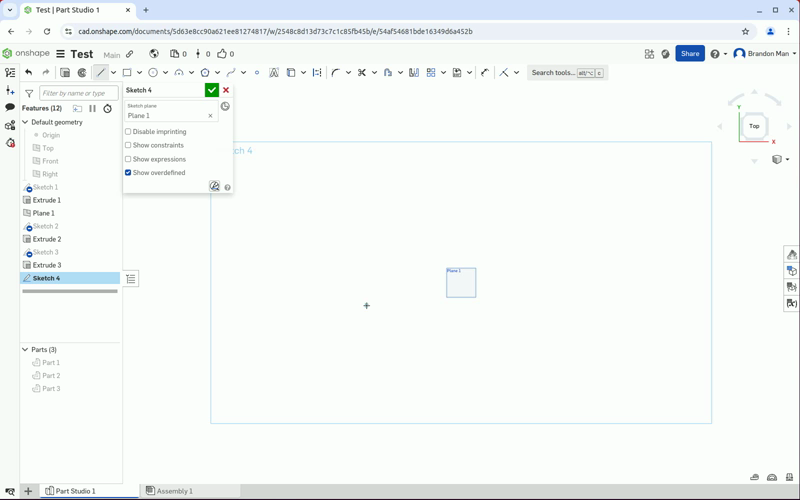
key_down(shift)
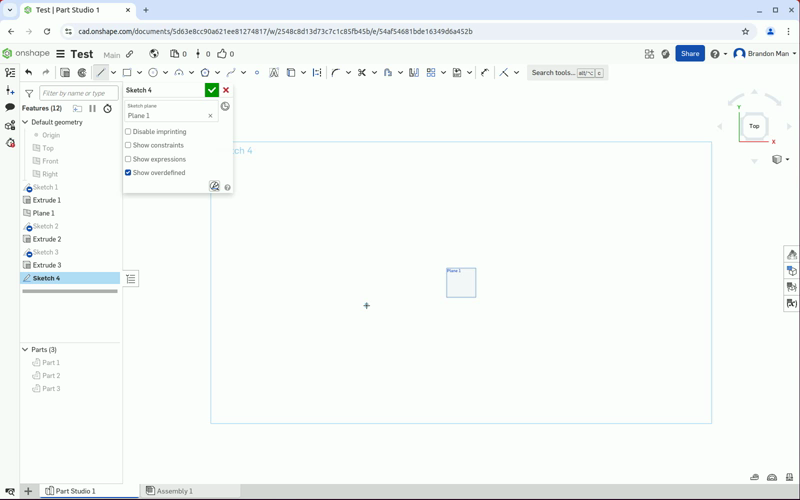
mouse_move(396, 305)
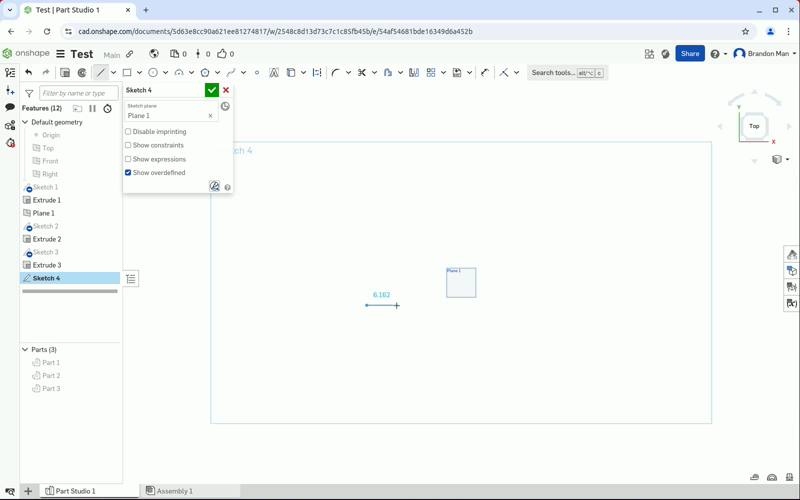
mouse_move(412, 305)
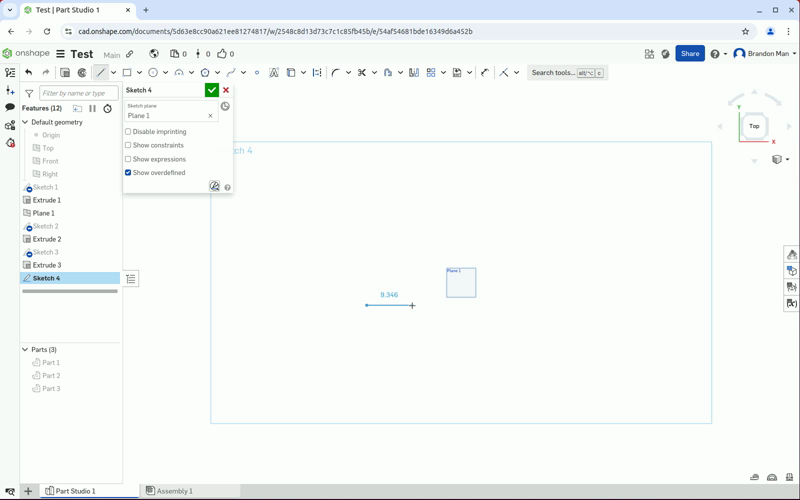
click(412, 305)
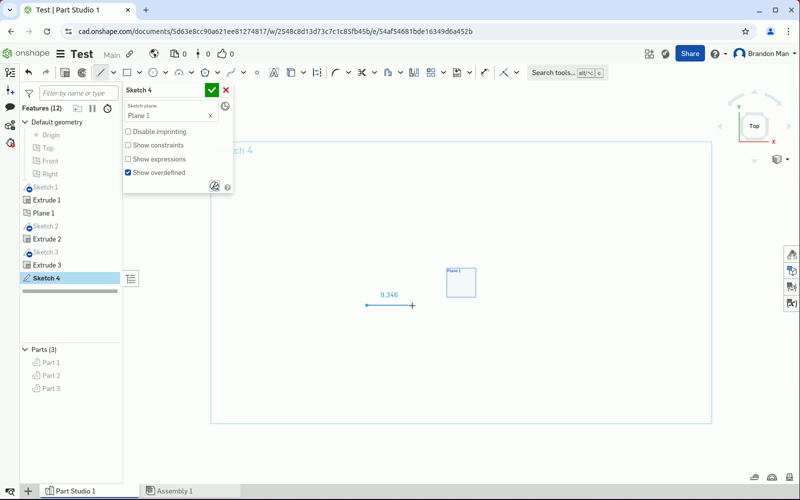
key_up(shift)
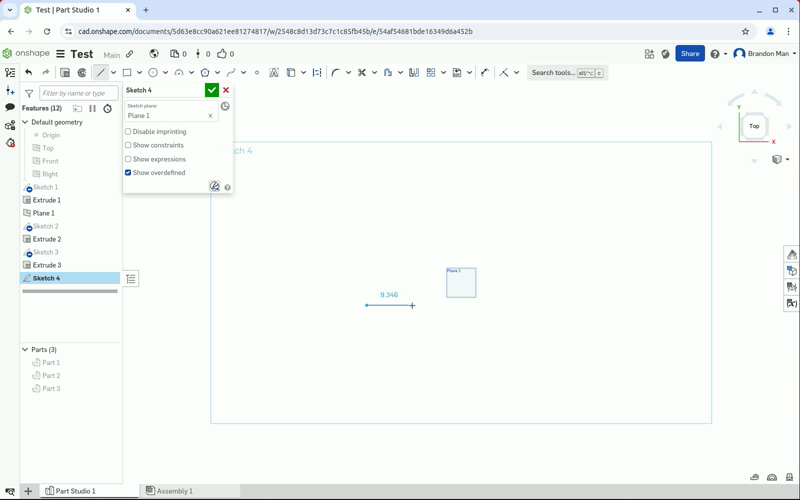
key_down(shift)
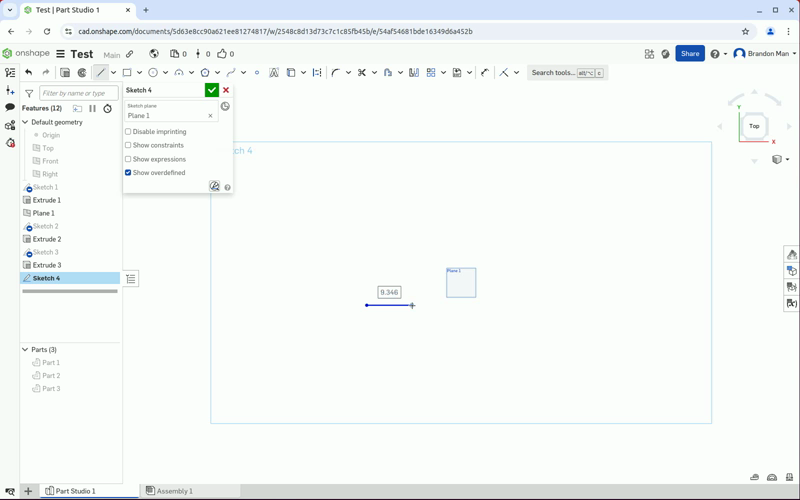
mouse_move(442, 305)
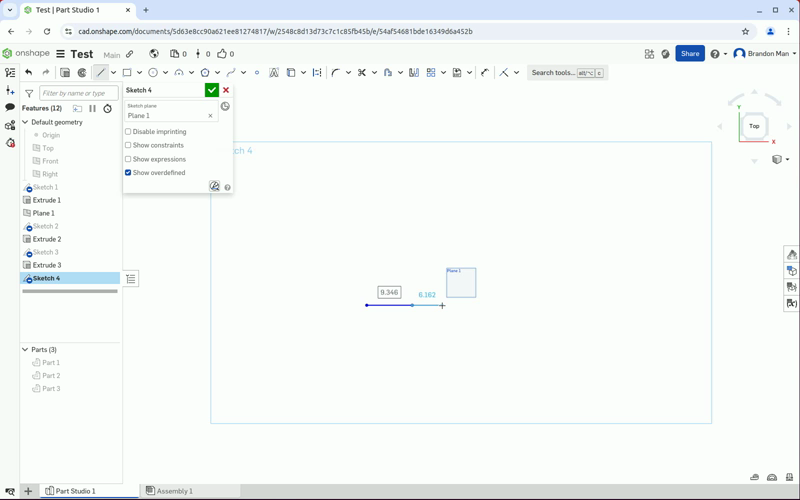
mouse_move(412, 259)
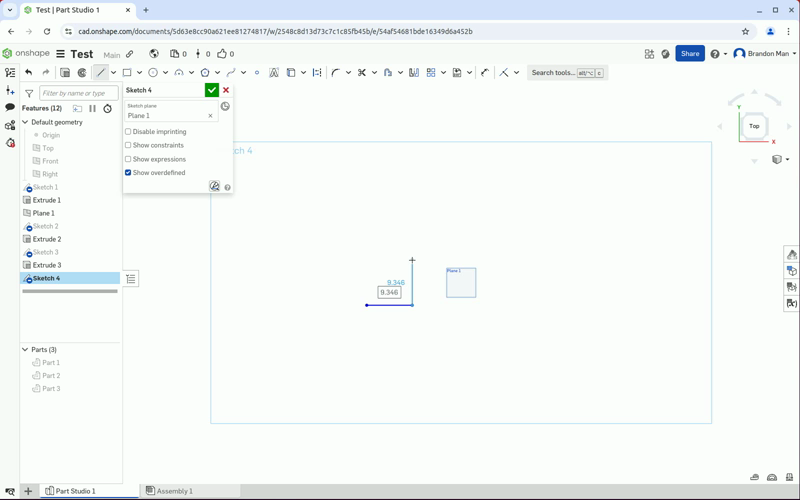
click(412, 259)
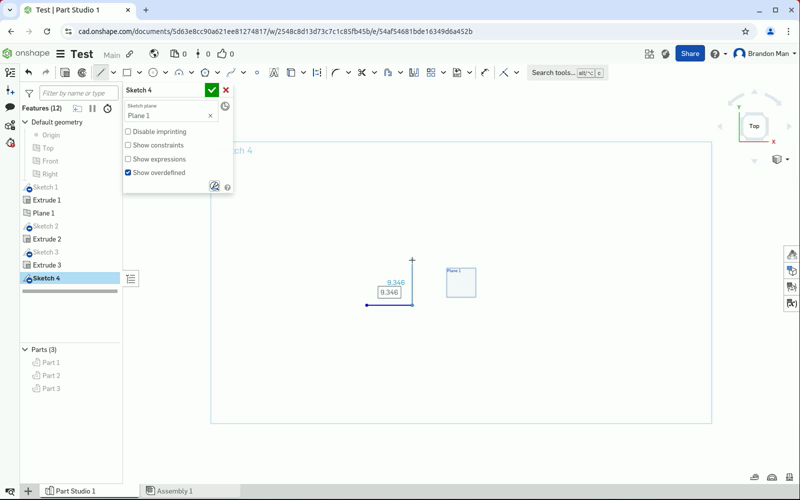
key_up(shift)
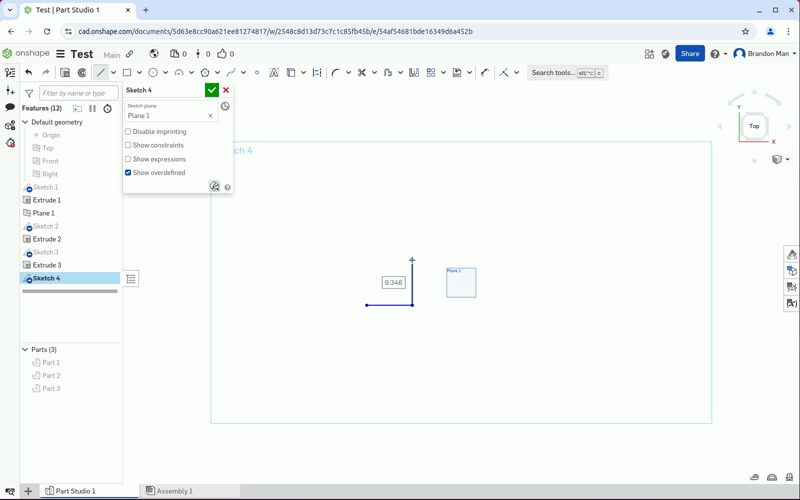
key_down(shift)
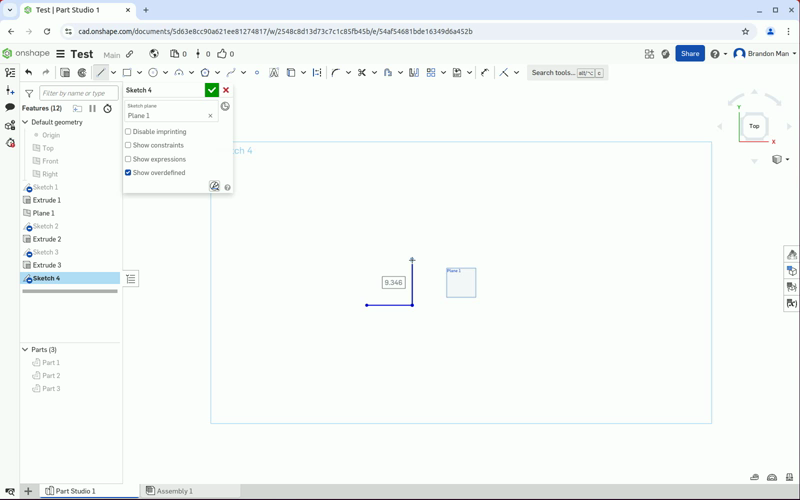
mouse_move(442, 259)
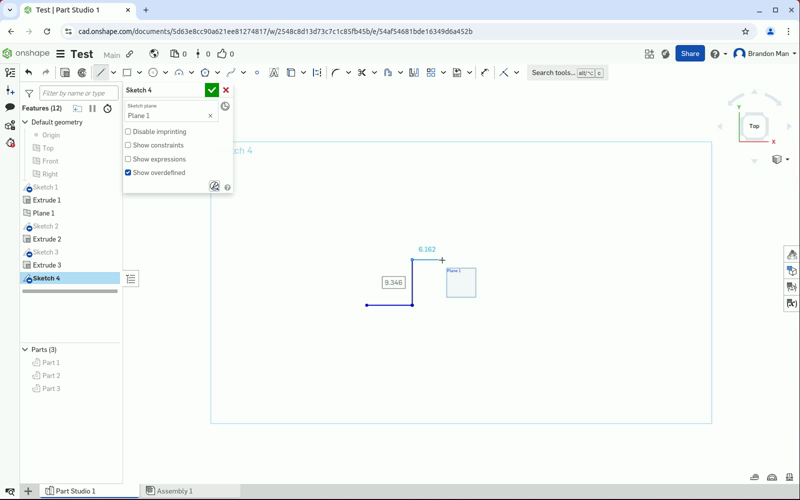
mouse_move(366, 259)
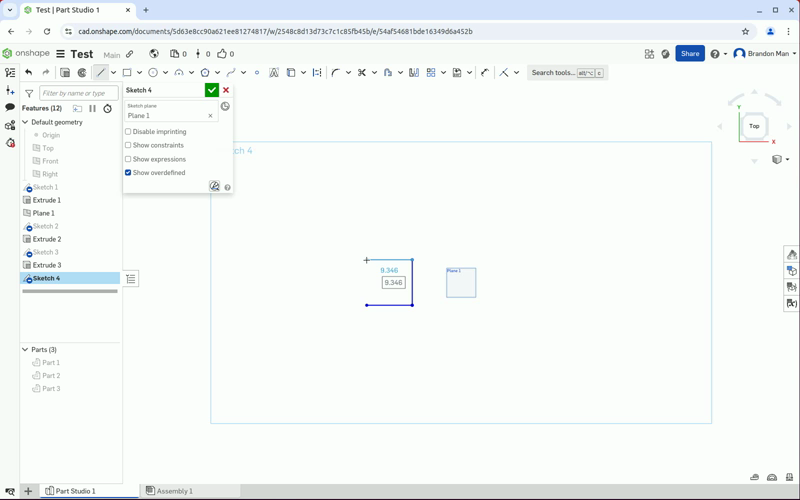
click(366, 259)
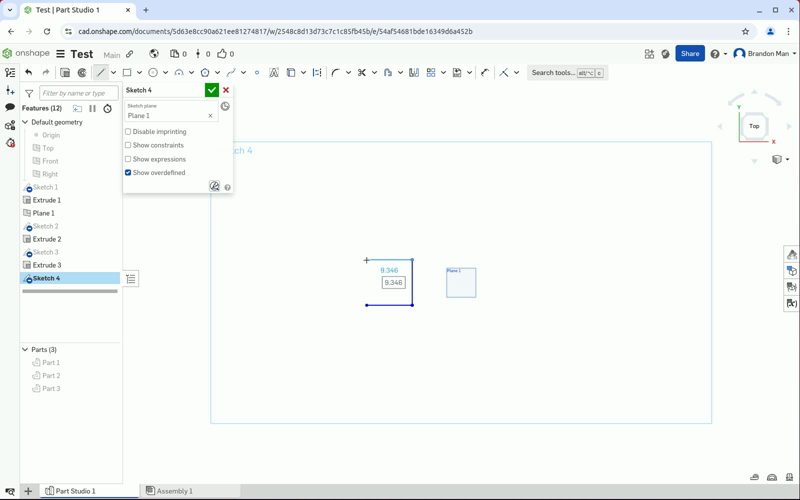
key_up(shift)
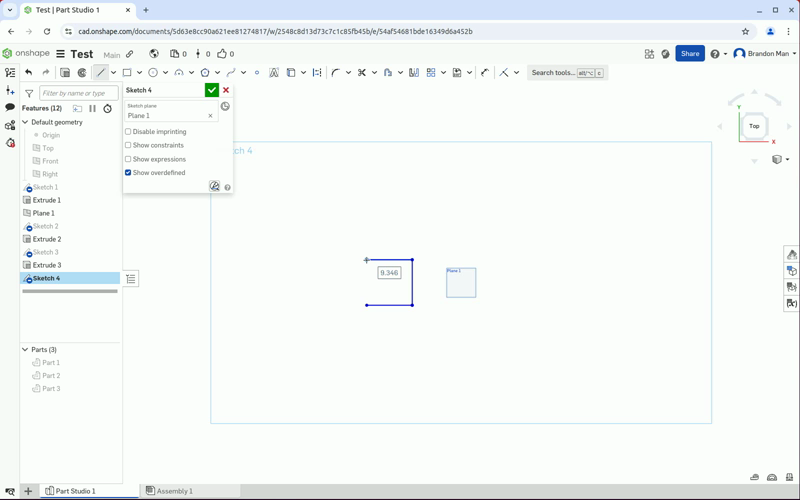
mouse_move(396, 259)
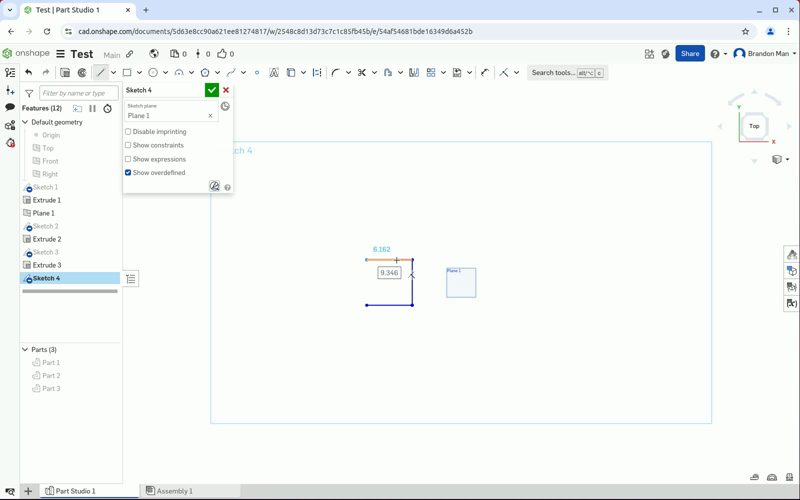
key_down(shift)
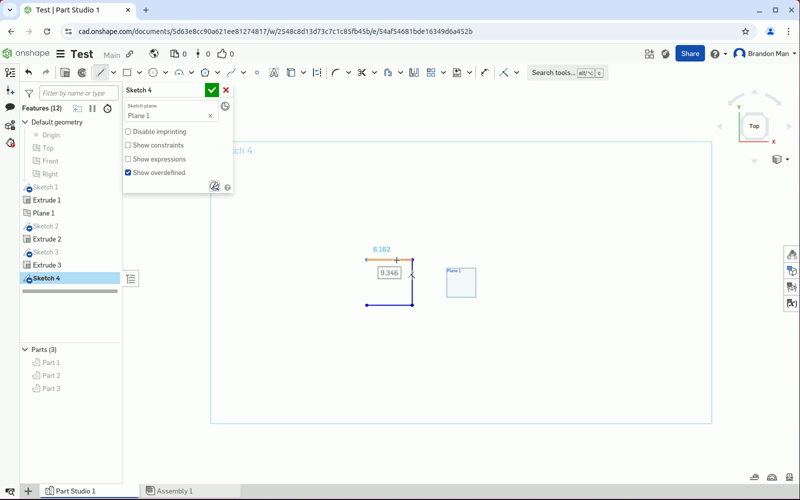
mouse_move(366, 305)
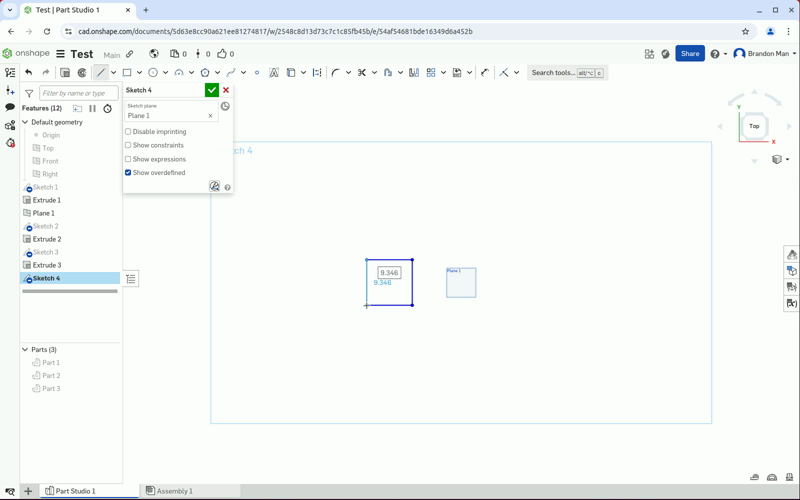
key_up(shift)
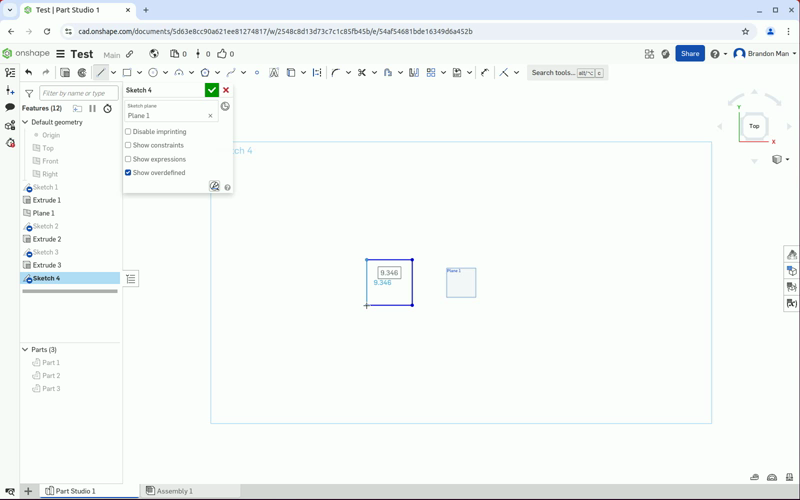
click(366, 305)
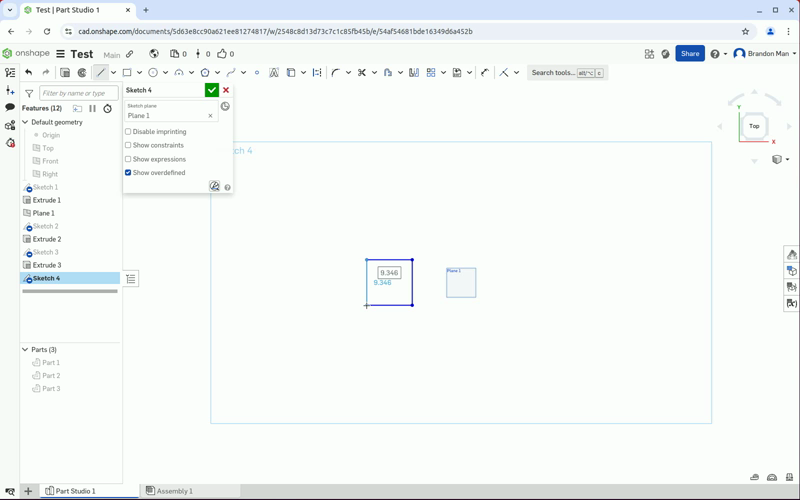
key(esc)
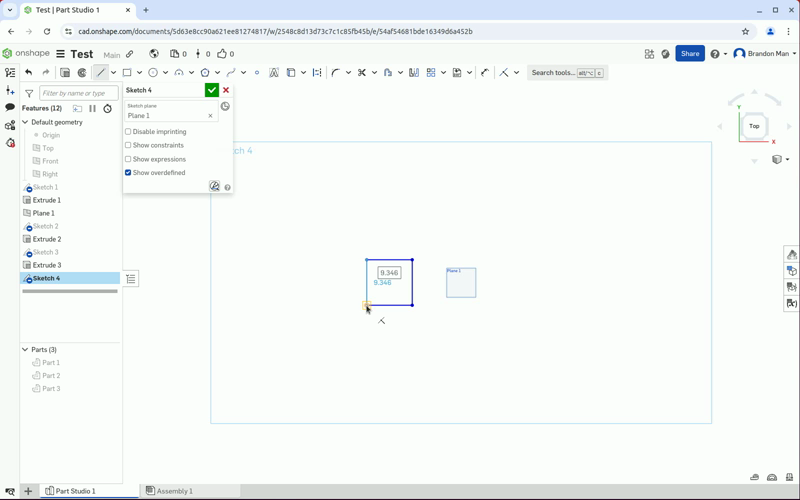
key(l)
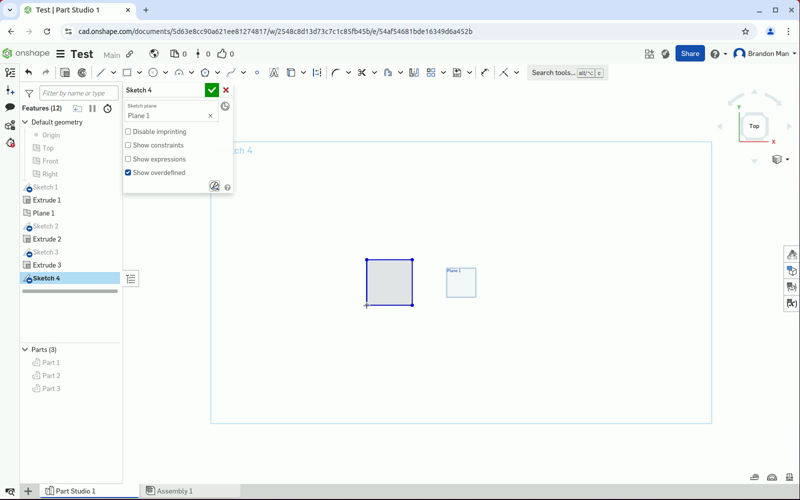
key_down(shift)
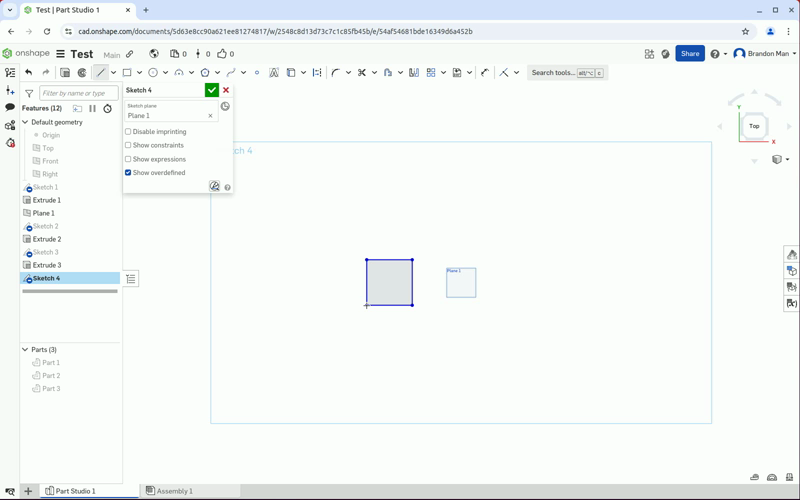
mouse_move(374, 297)
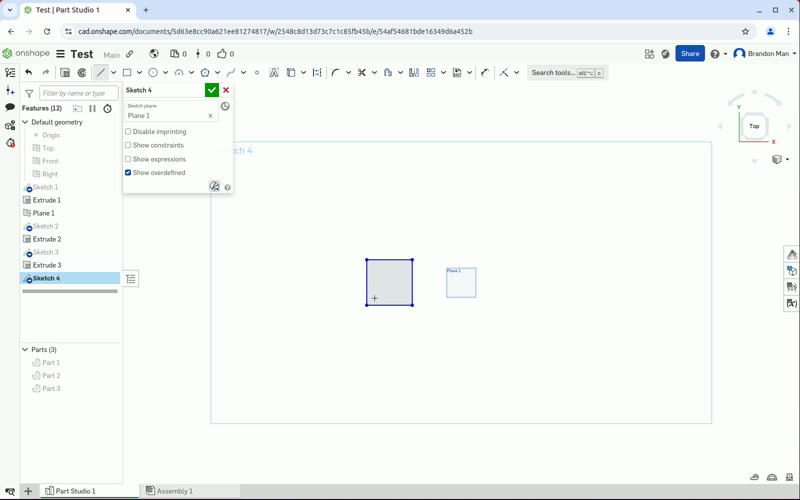
click(374, 297)
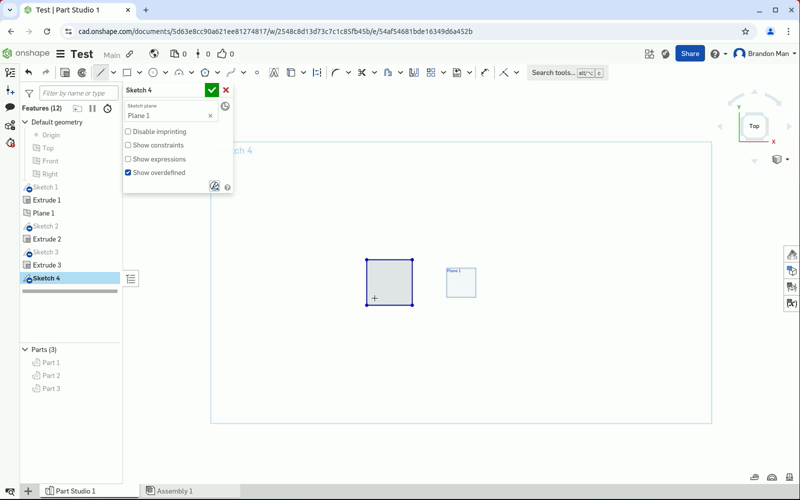
key_up(shift)
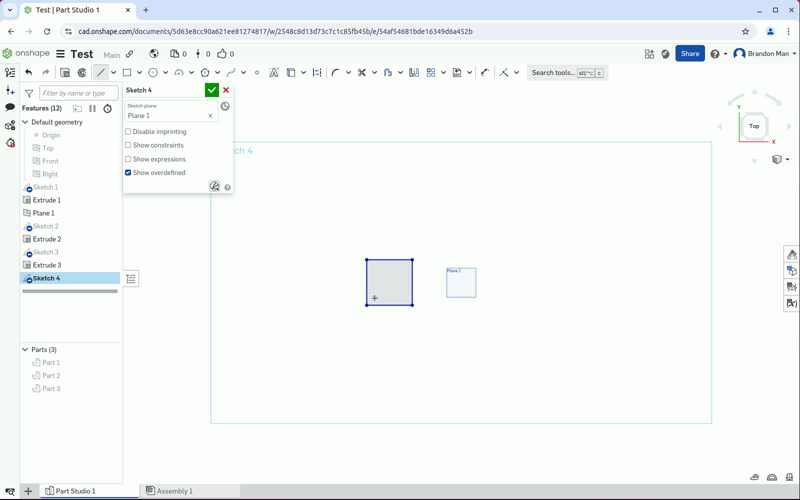
key_down(shift)
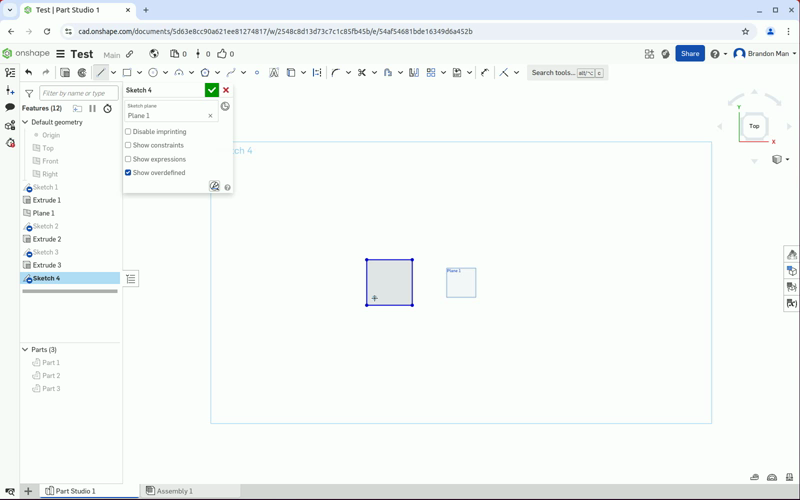
mouse_move(404, 297)
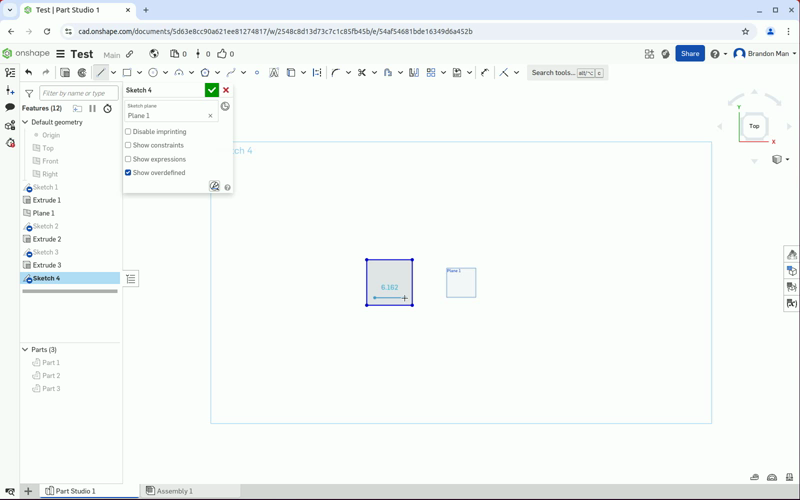
mouse_move(404, 297)
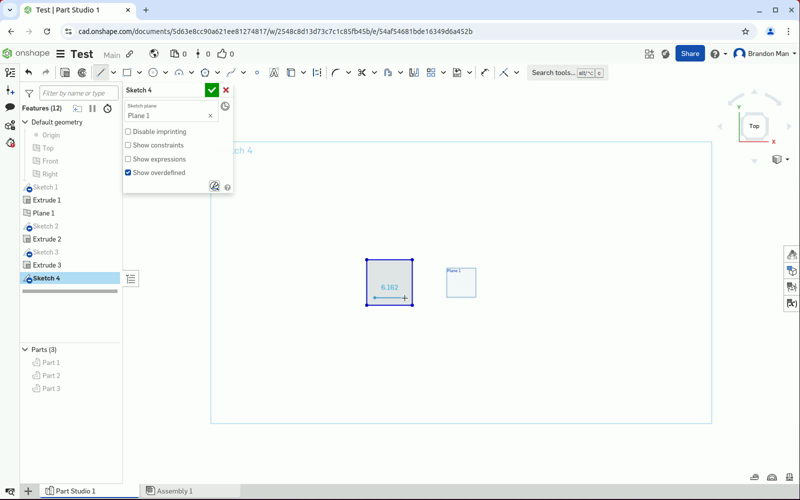
click(404, 297)
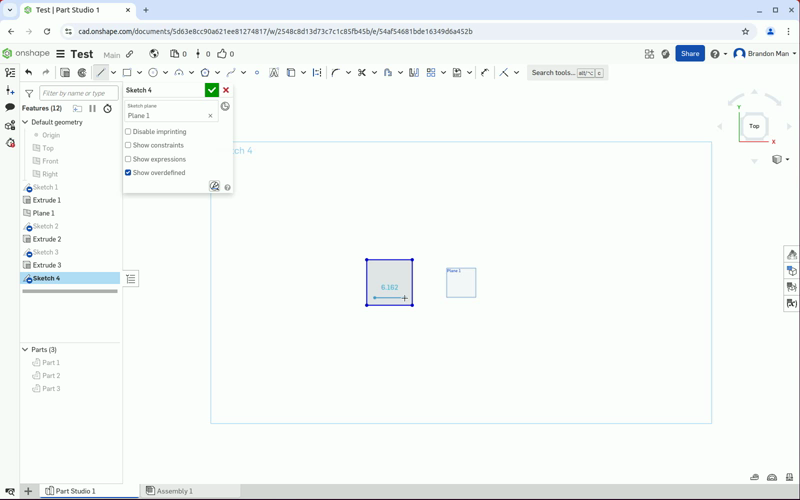
key_up(shift)
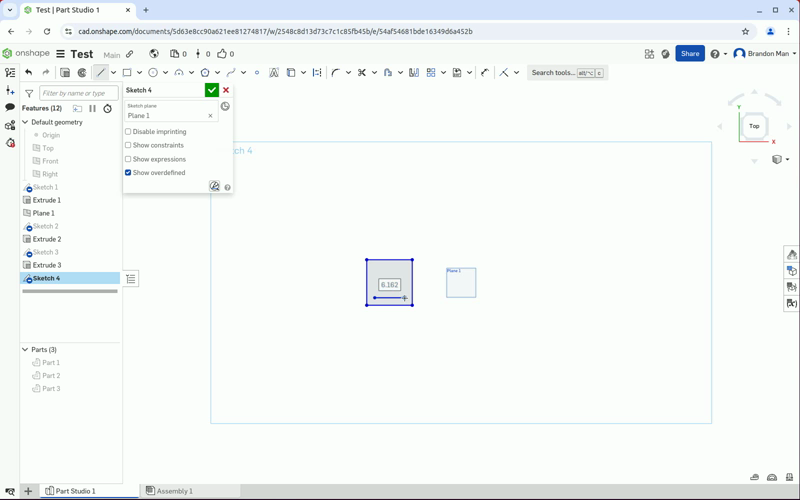
key_down(shift)
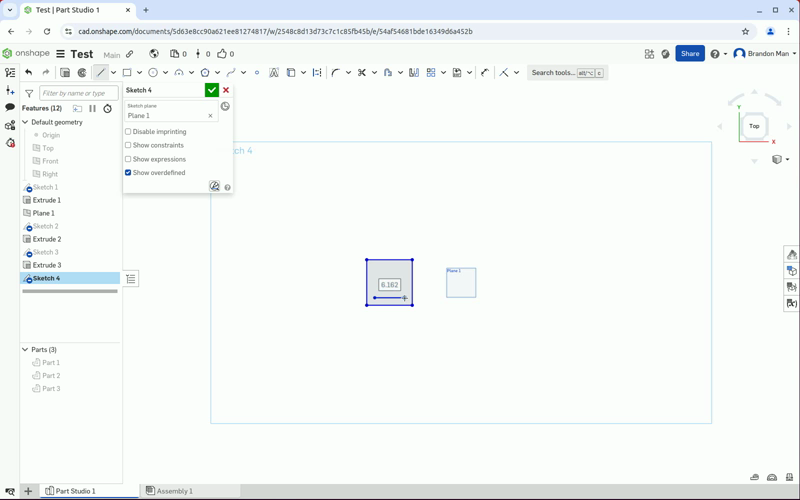
mouse_move(434, 297)
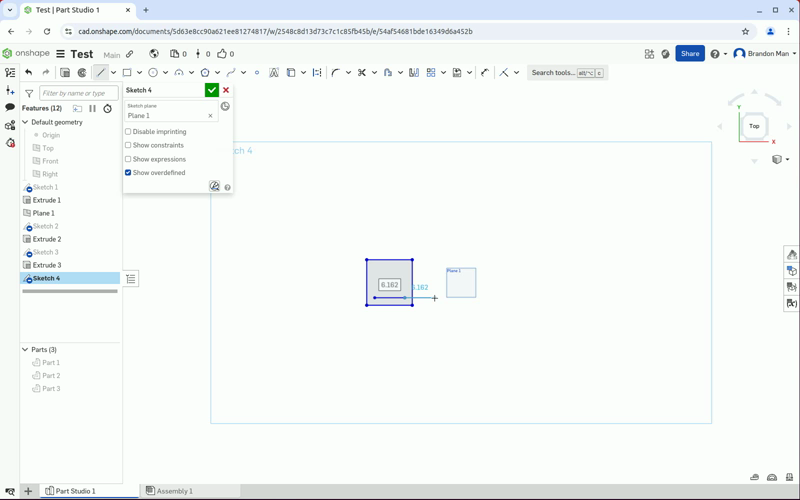
mouse_move(404, 267)
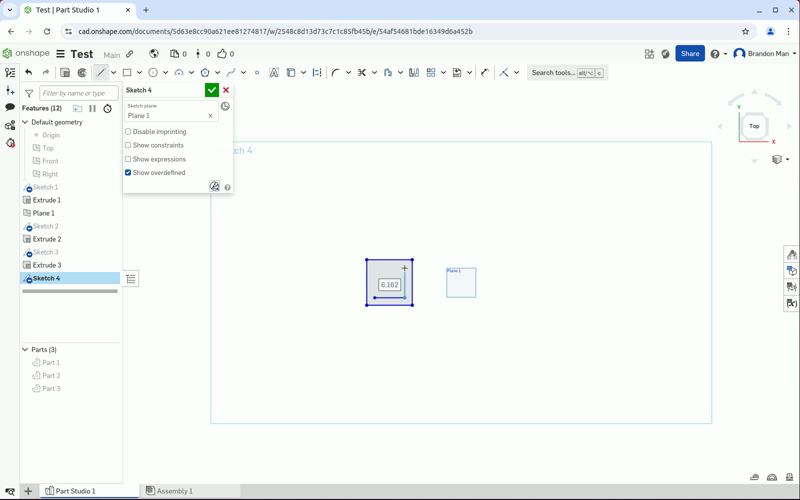
click(404, 267)
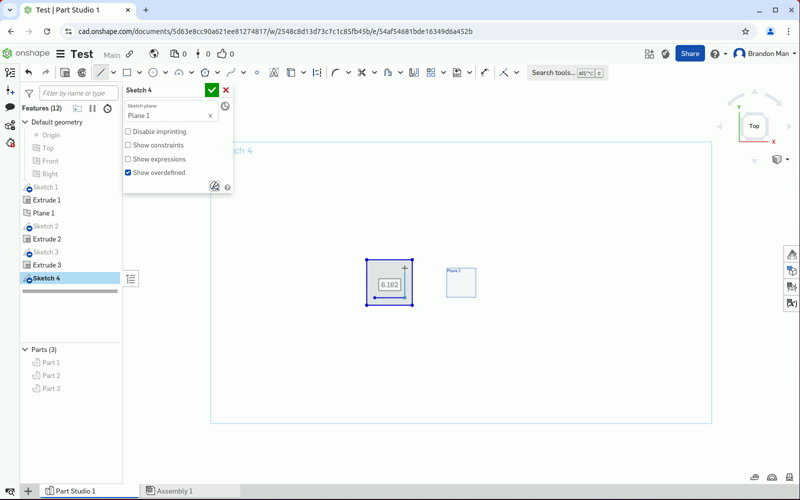
key_up(shift)
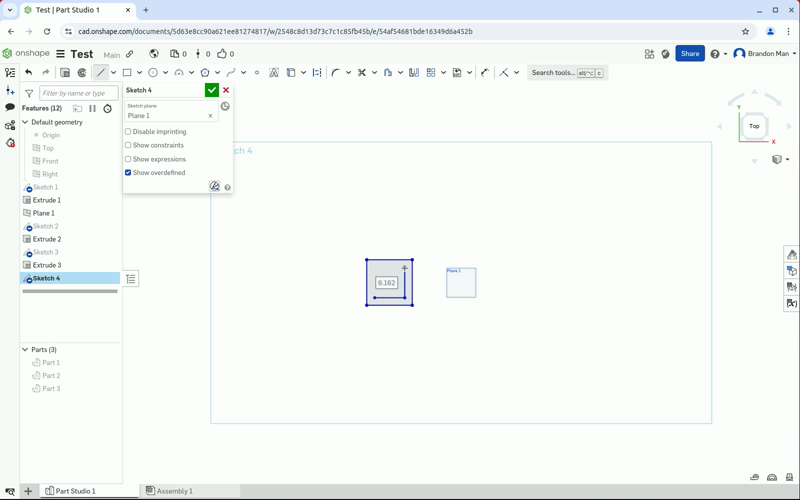
key_down(shift)
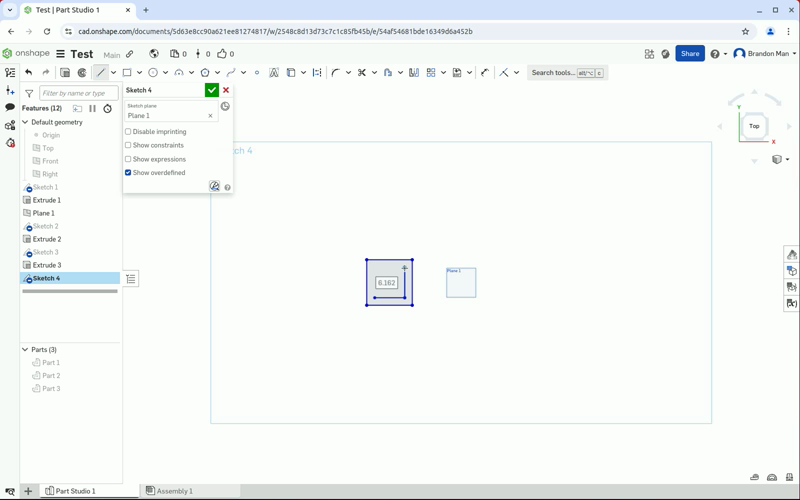
mouse_move(434, 267)
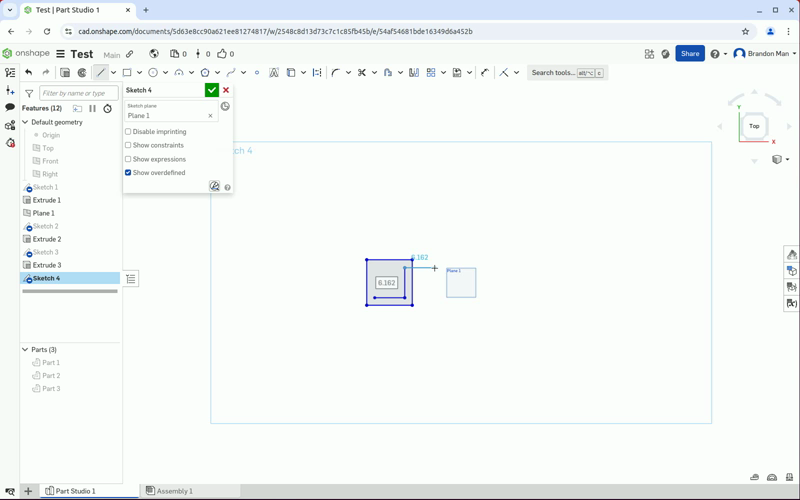
mouse_move(374, 267)
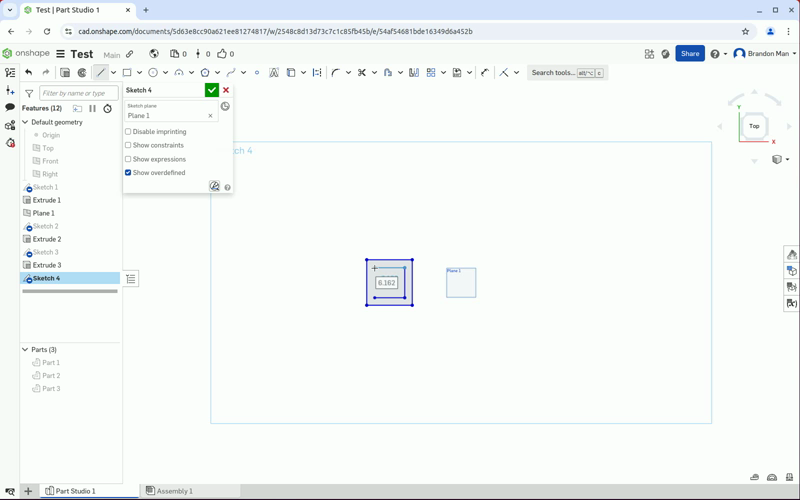
click(374, 267)
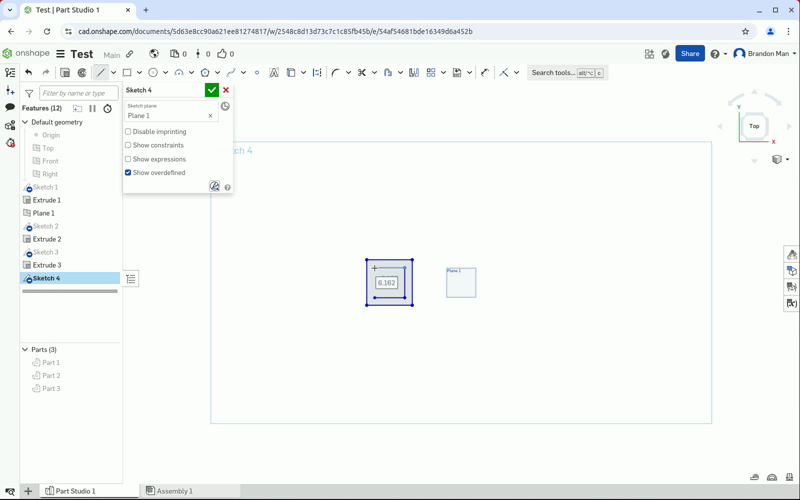
key_up(shift)
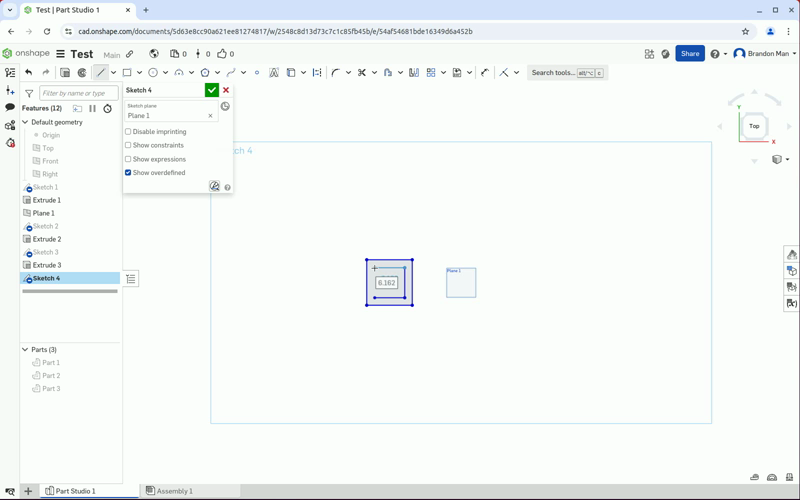
mouse_move(404, 267)
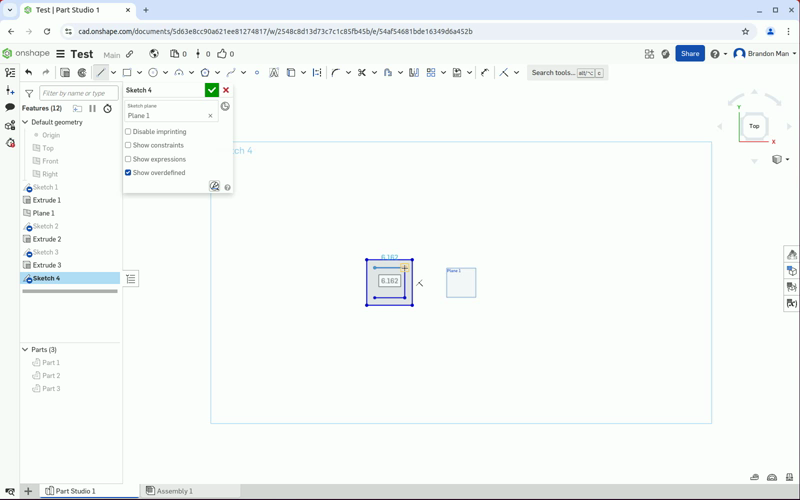
key_down(shift)
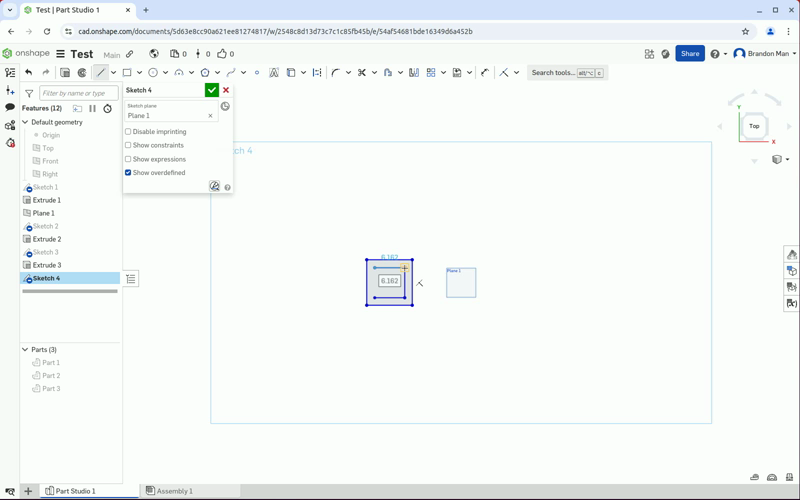
mouse_move(374, 297)
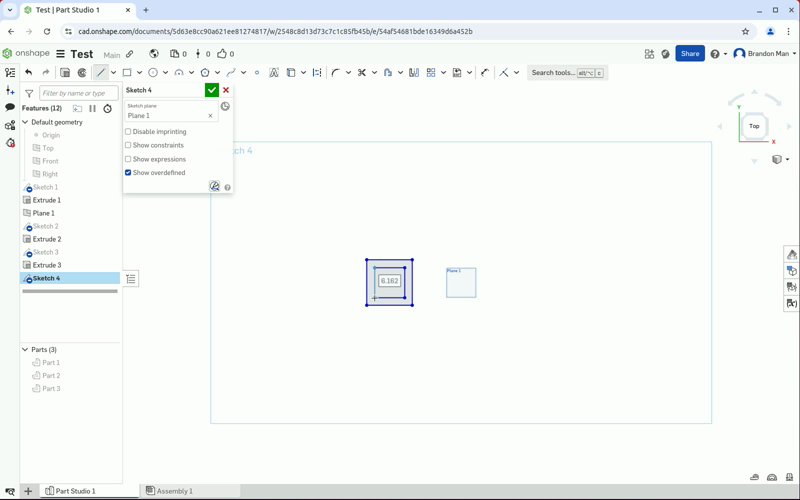
key_up(shift)
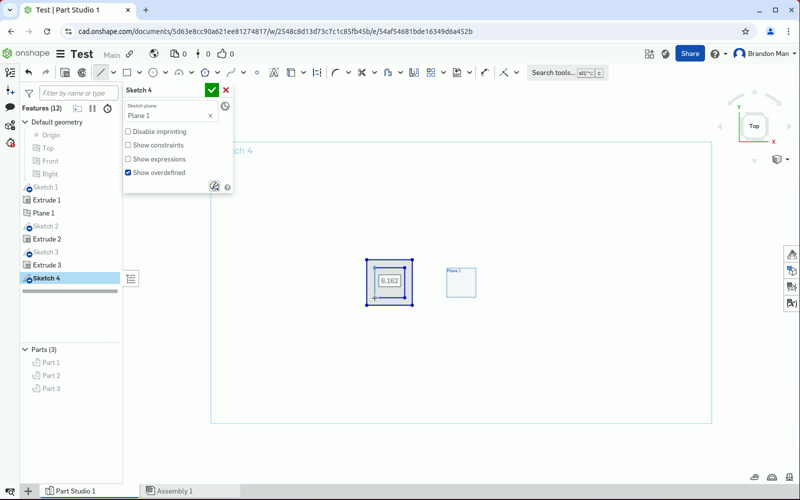
click(374, 297)
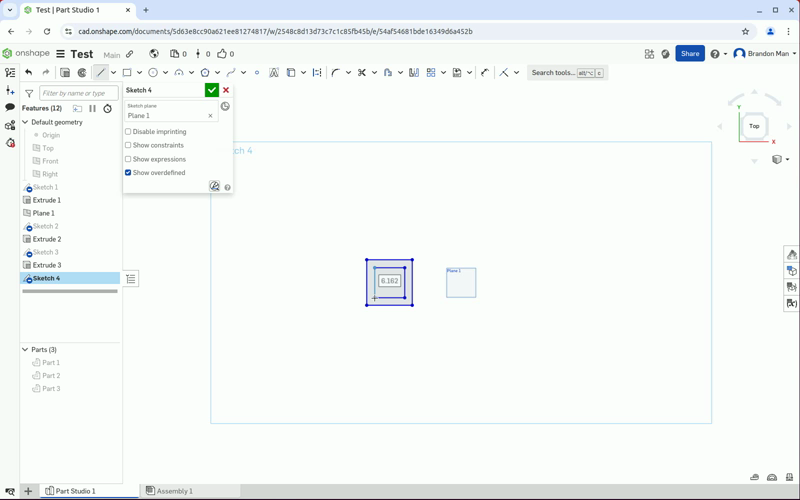
key(esc)
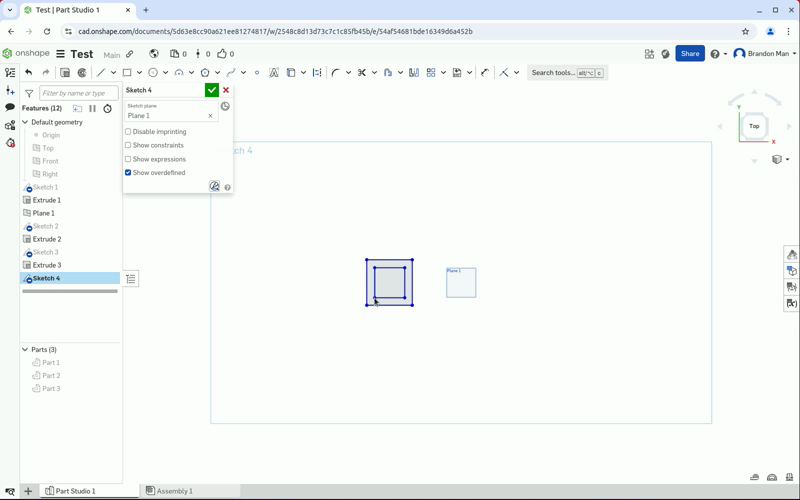
mouse_move(408, 287)
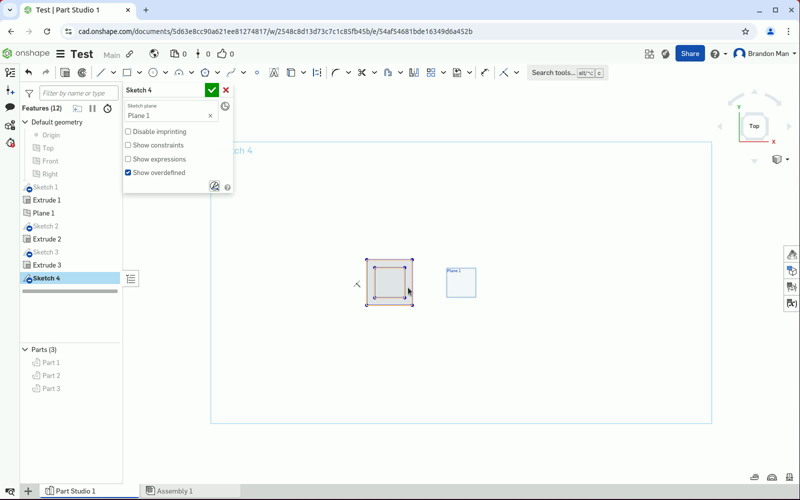
scroll(6)
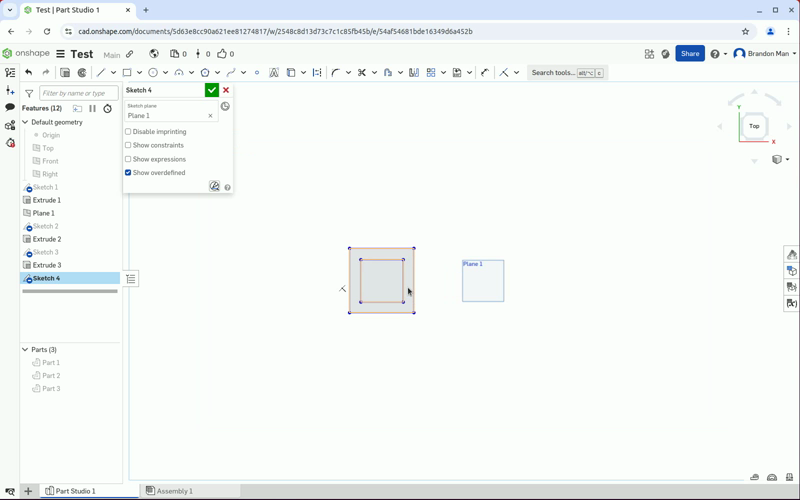
scroll(6)
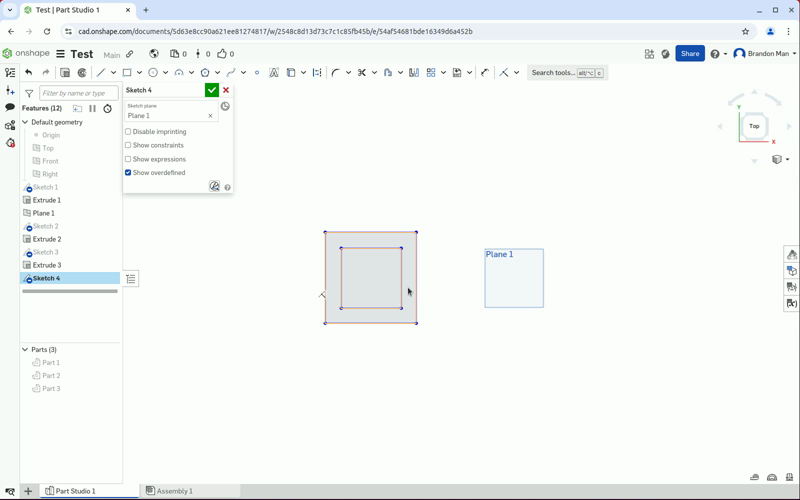
scroll(6)
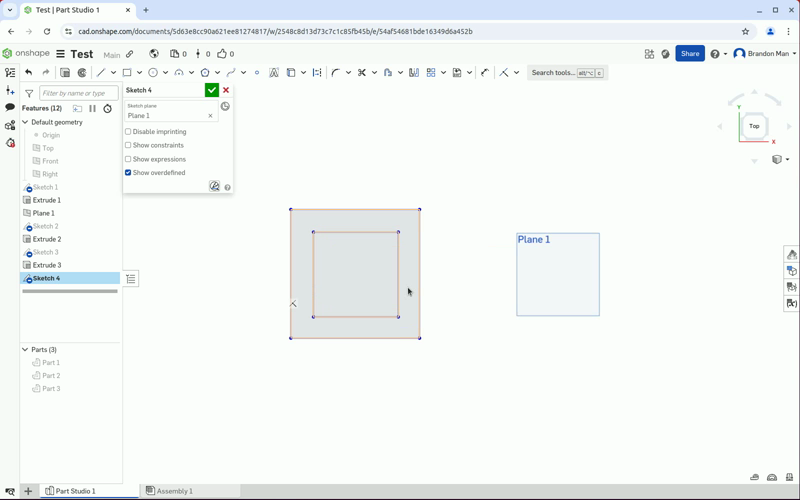
scroll(6)
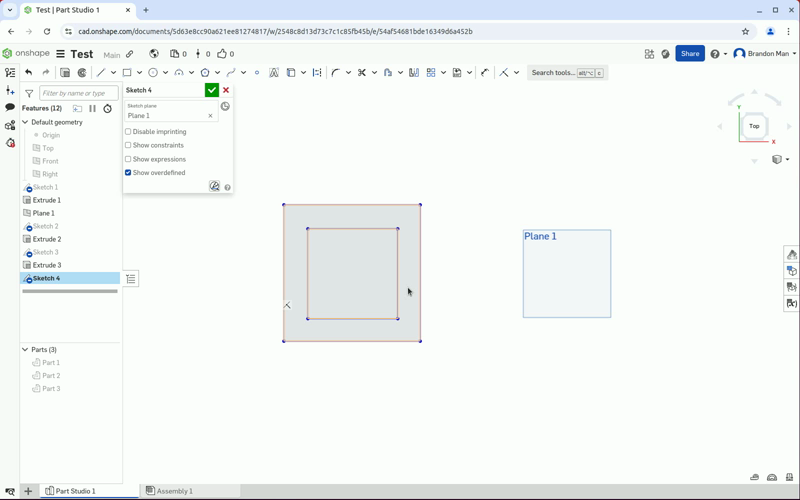
scroll(6)
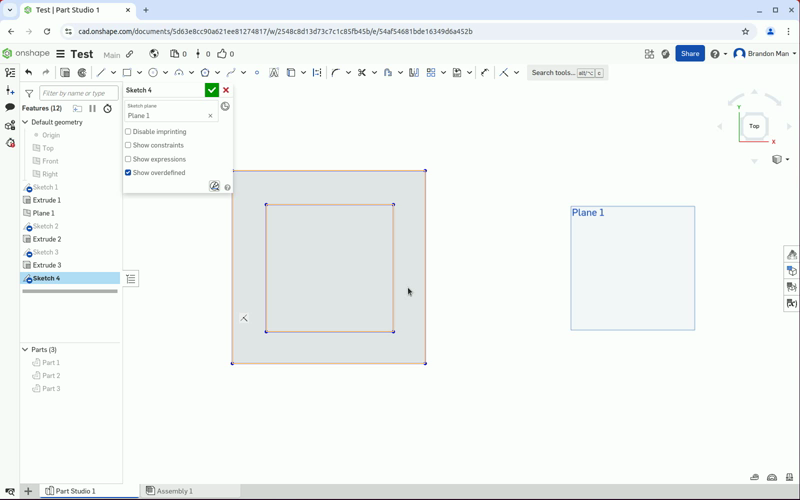
scroll(6)
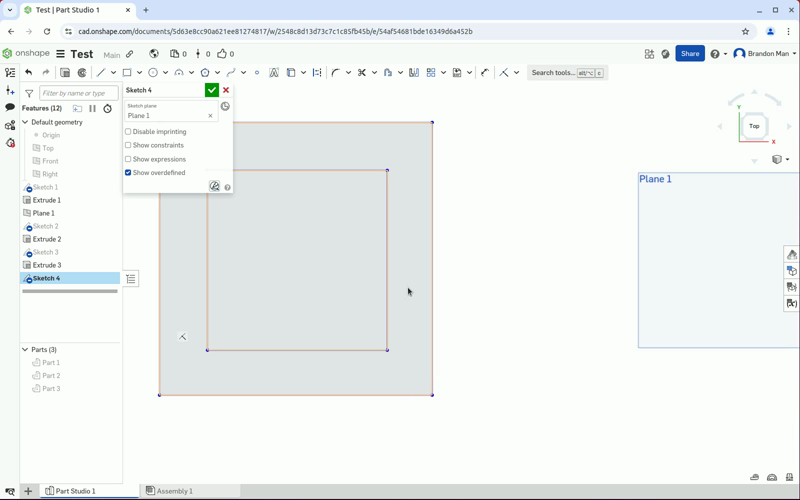
scroll(6)
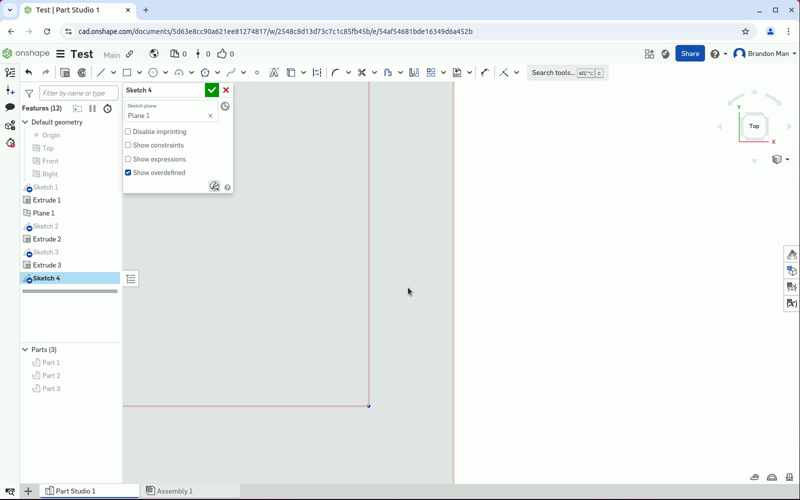
click(408, 287)
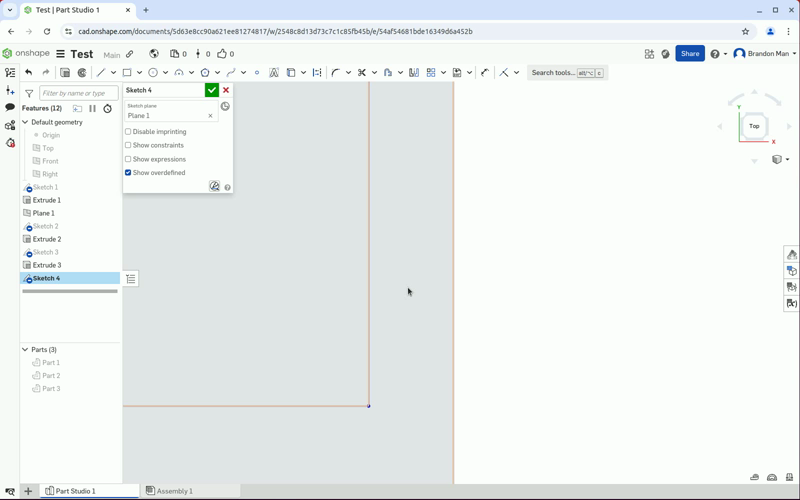
scroll(-6)
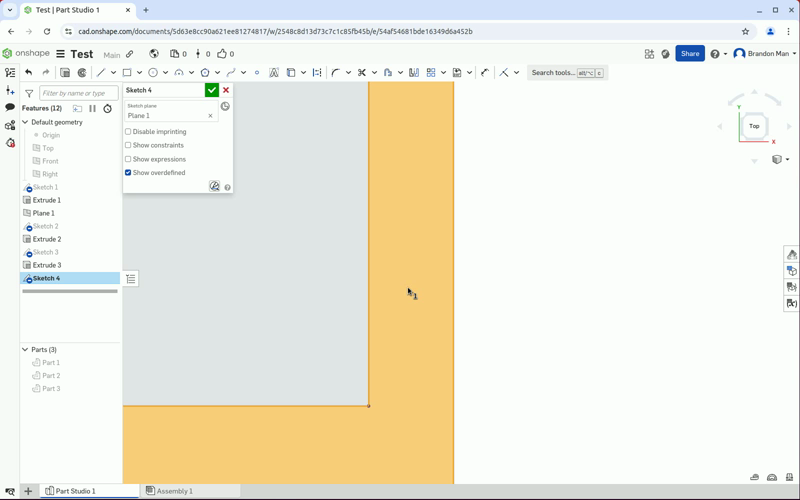
scroll(-6)
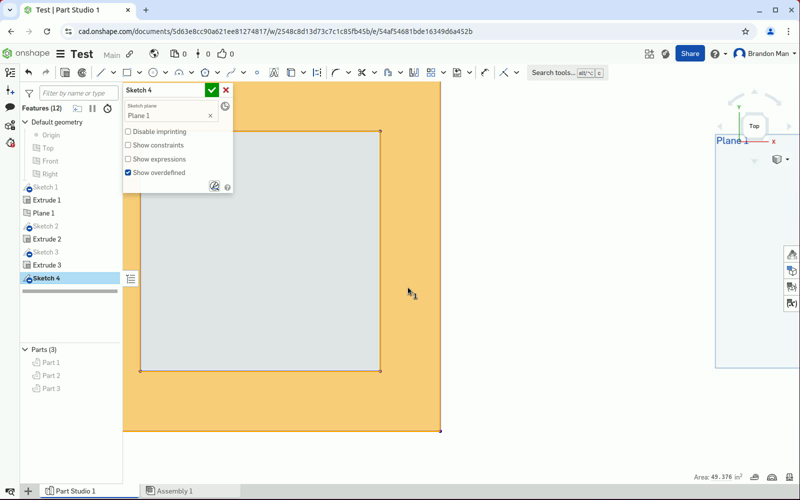
scroll(-6)
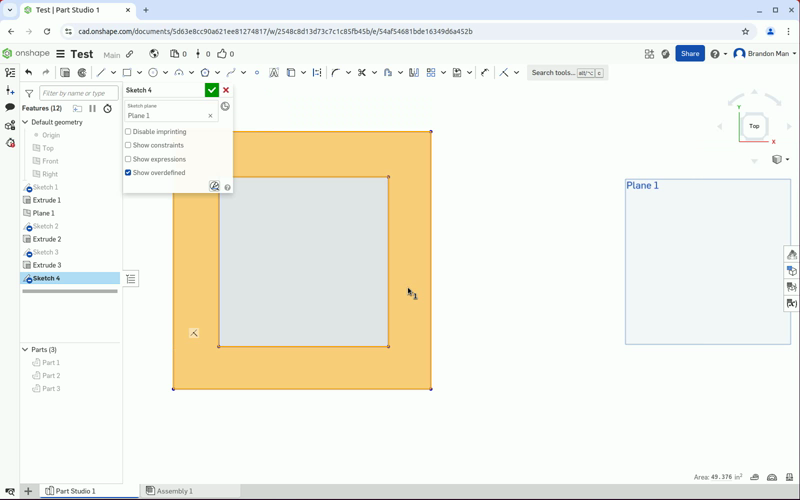
scroll(-6)
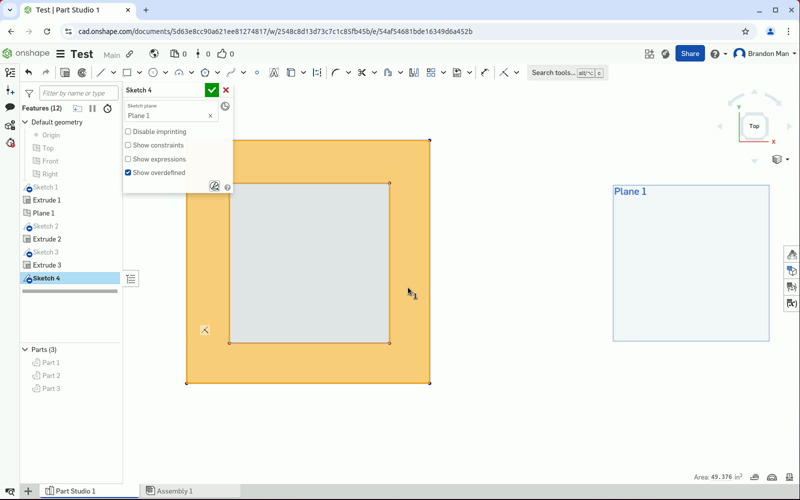
scroll(-6)
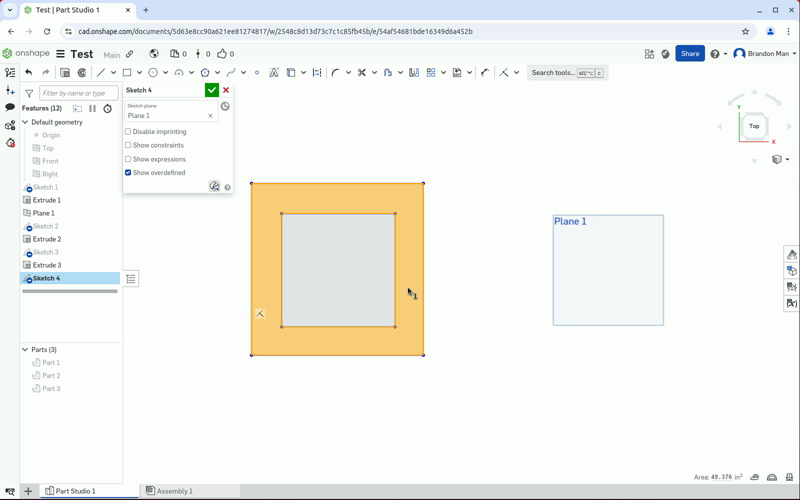
scroll(-6)
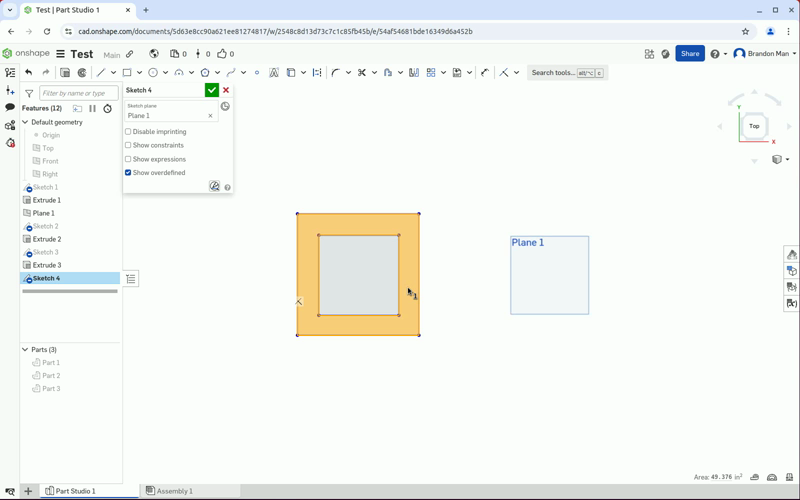
scroll(-6)
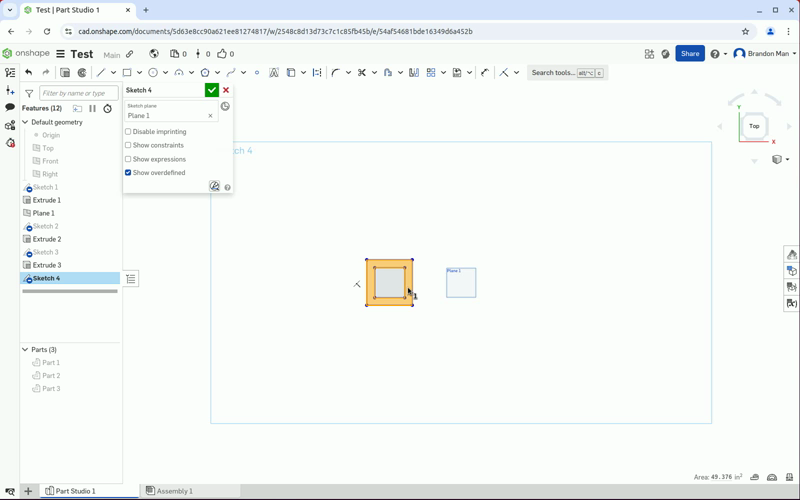
mouse_move(73, 352)
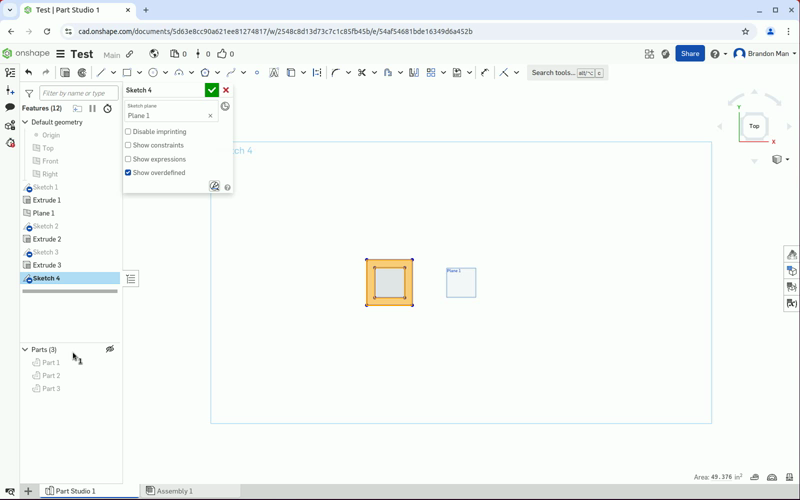
key(shift+y)
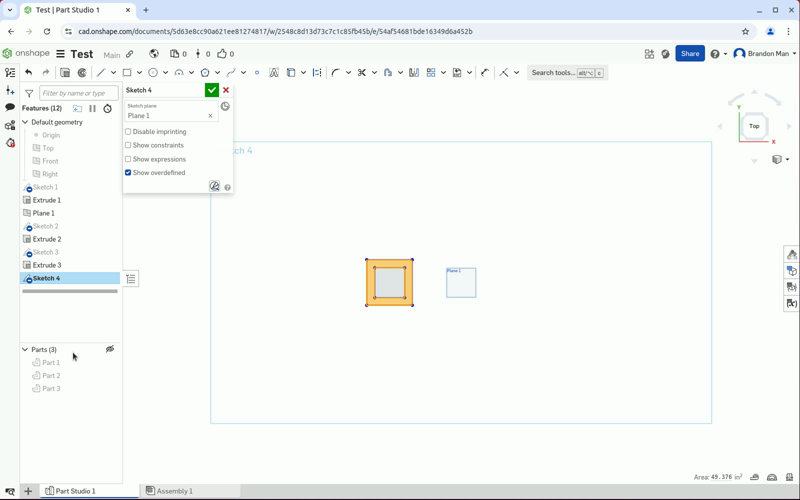
key(shift+e)
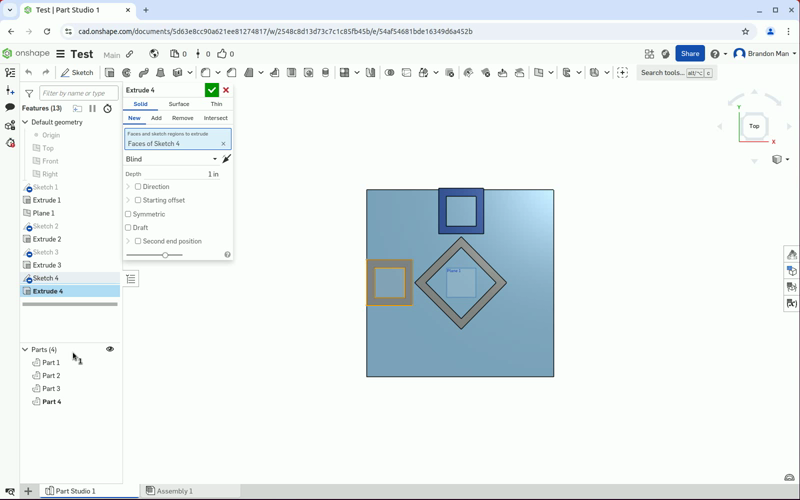
mouse_move(143, 106)
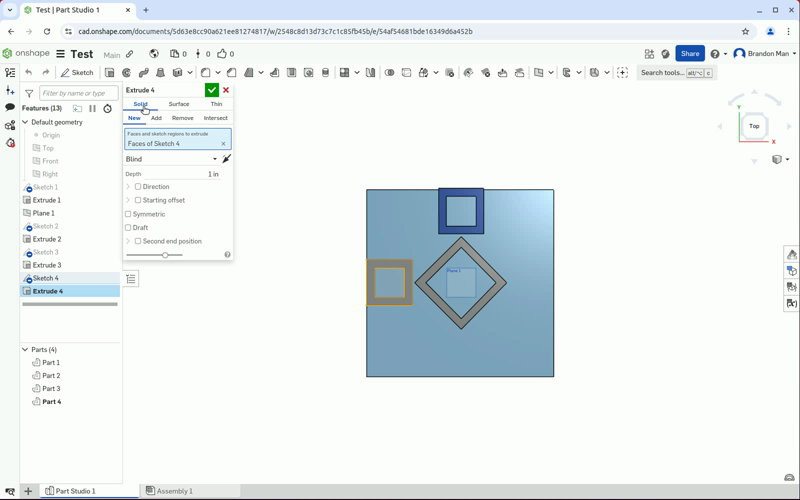
click(143, 106)
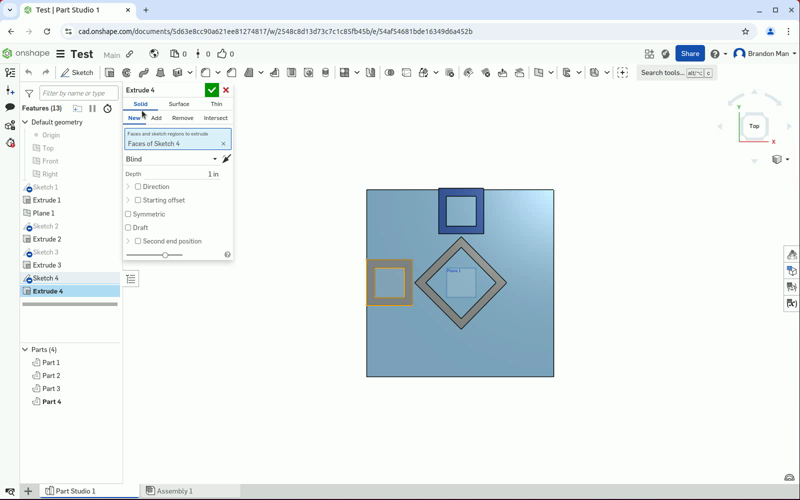
mouse_move(137, 120)
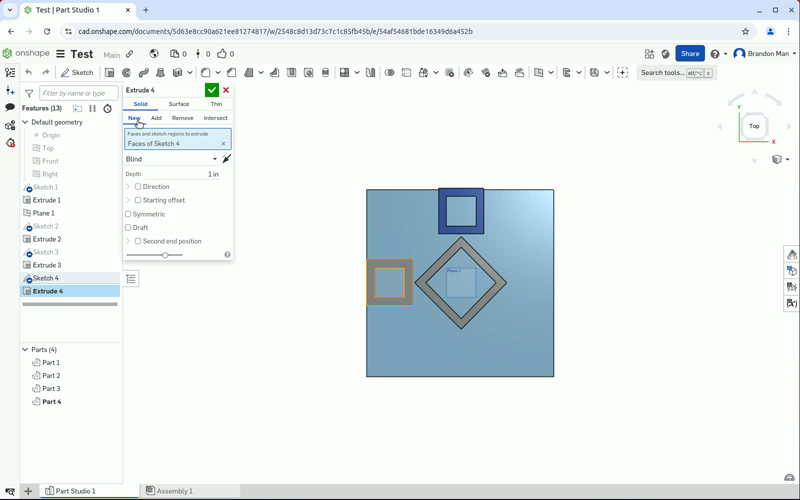
click(137, 120)
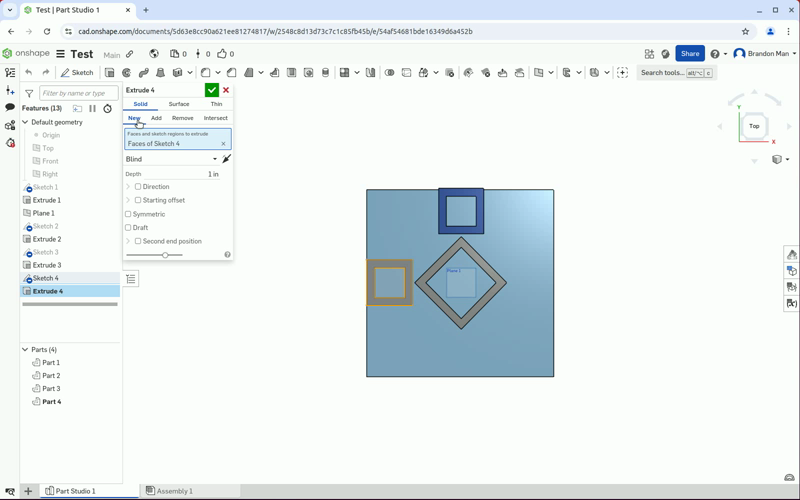
key(tab, 4)
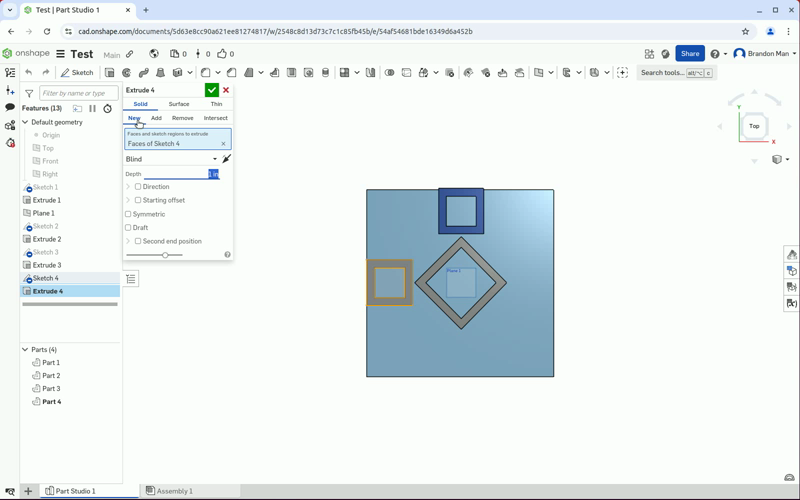
text(2.648)
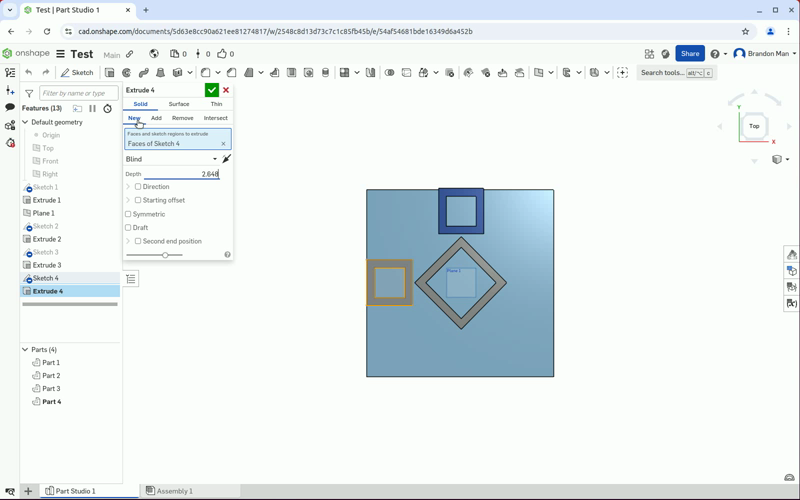
key(enter)
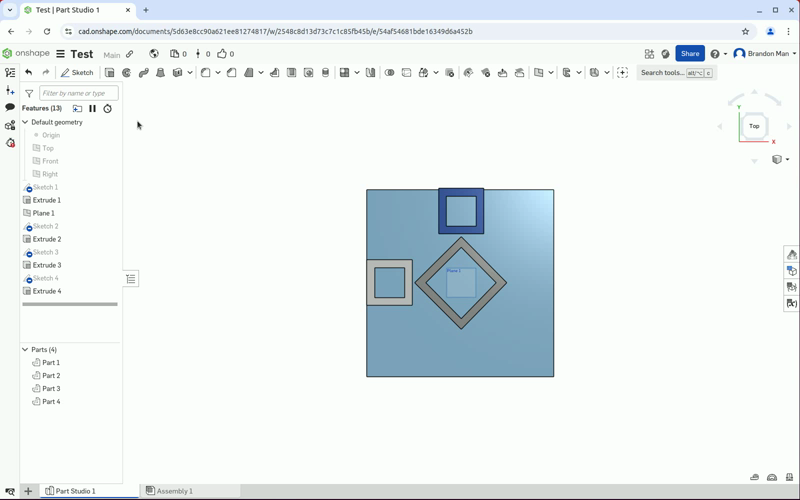
key(shift+h)
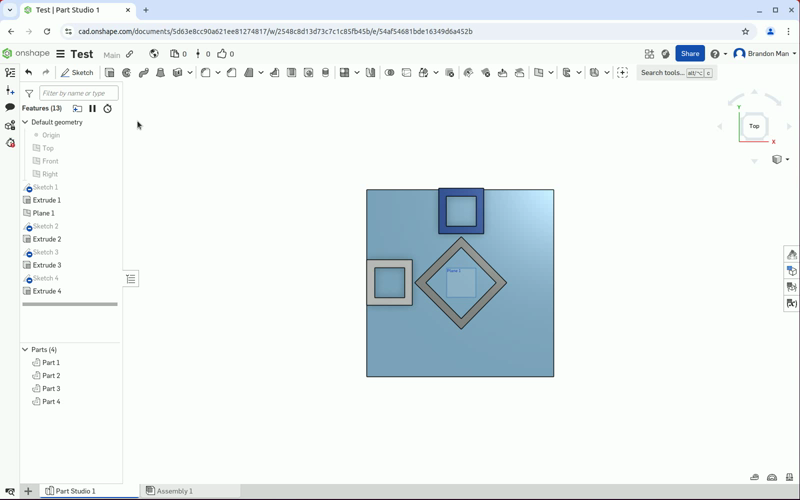
key(shift+h)
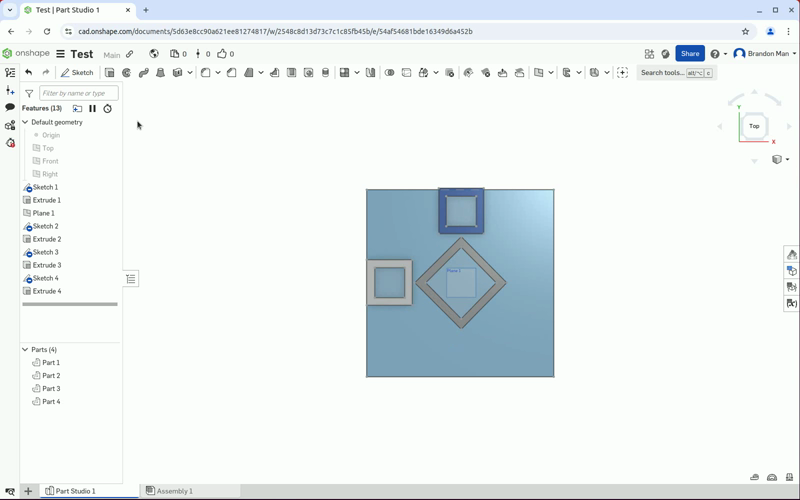
key(shift+7)
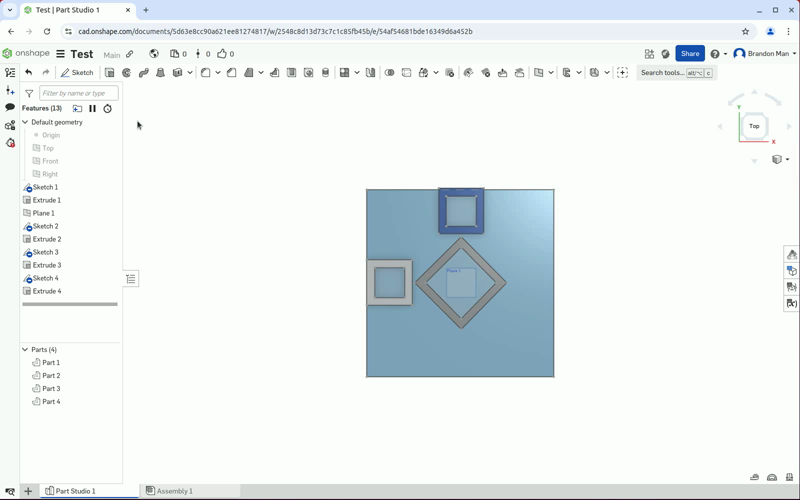
key(up, 3)
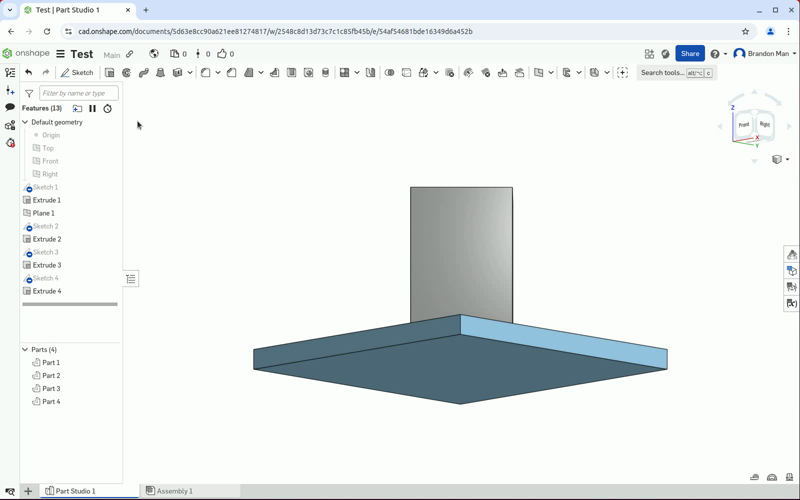
key(left, 3)
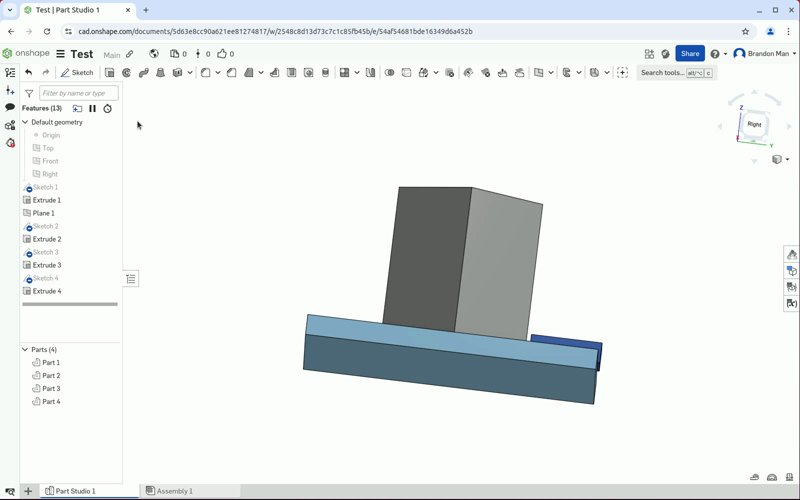
key(right, 3)
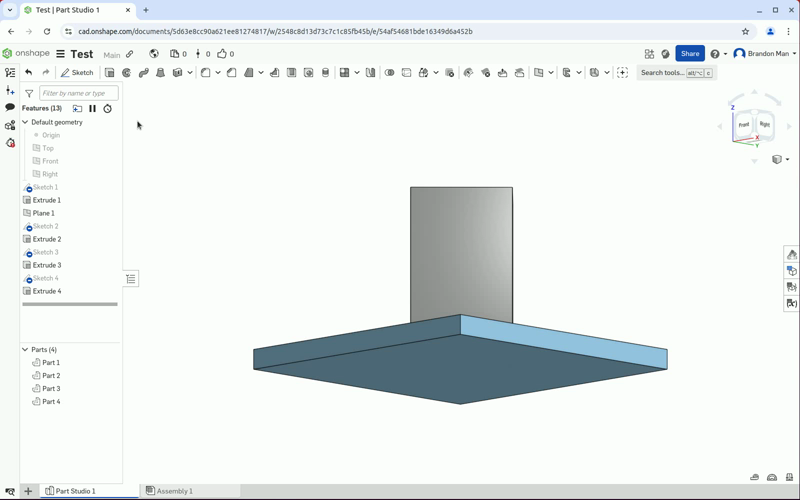
key(down, 3)
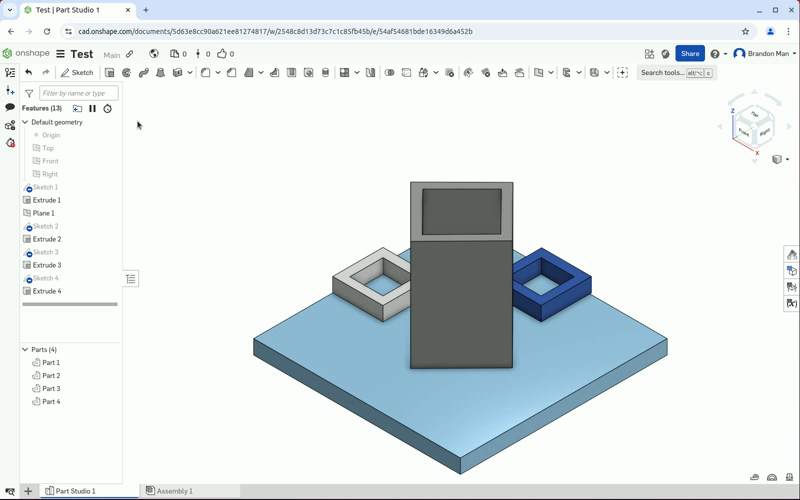
mouse_move(73, 189)
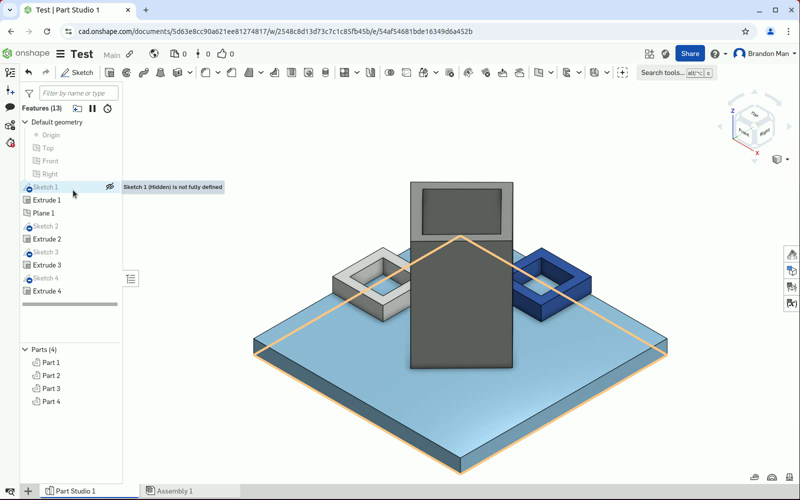
click(73, 189)